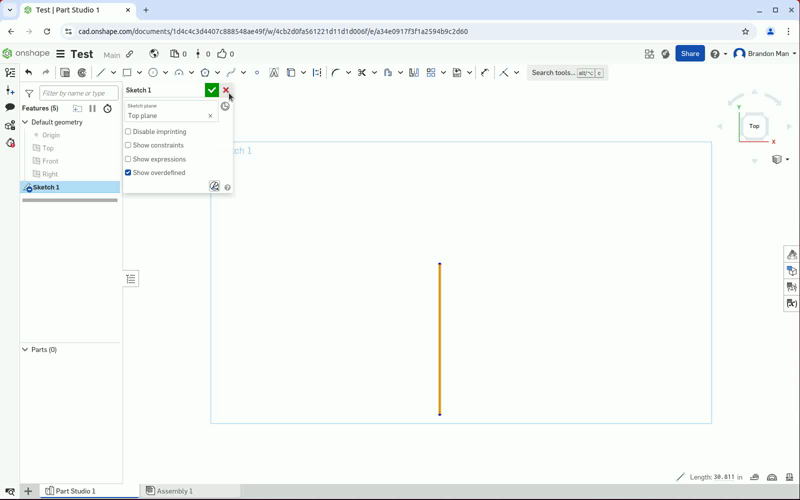
key(shift+h)
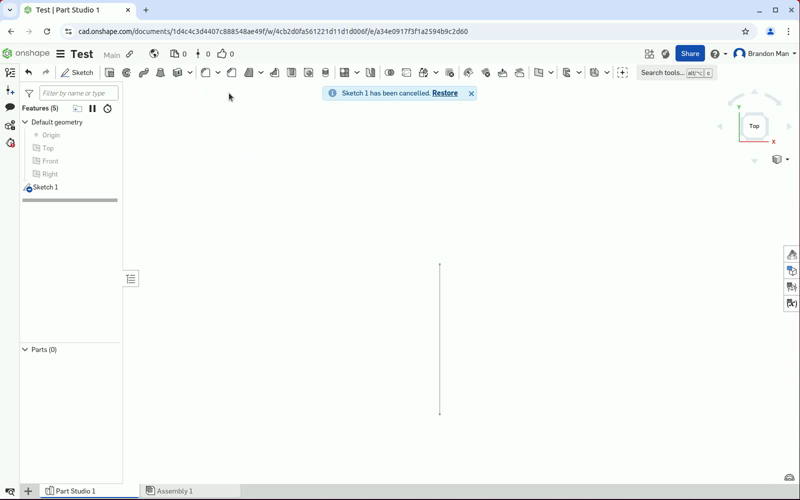
key(shift+s)
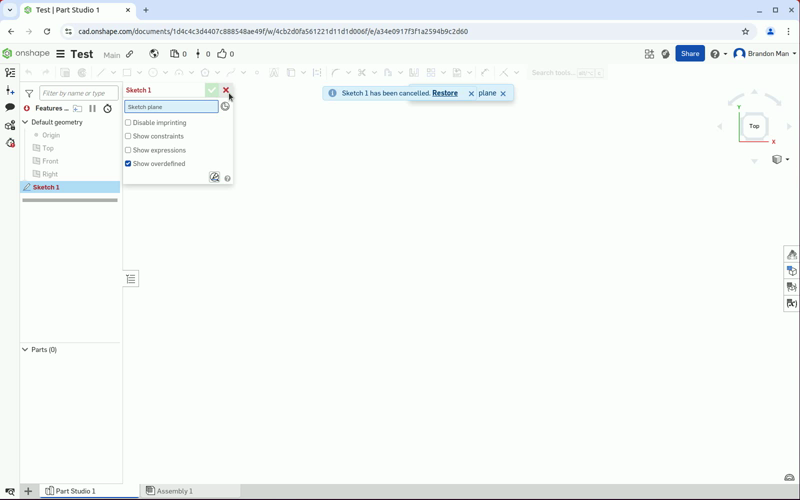
mouse_move(73, 150)
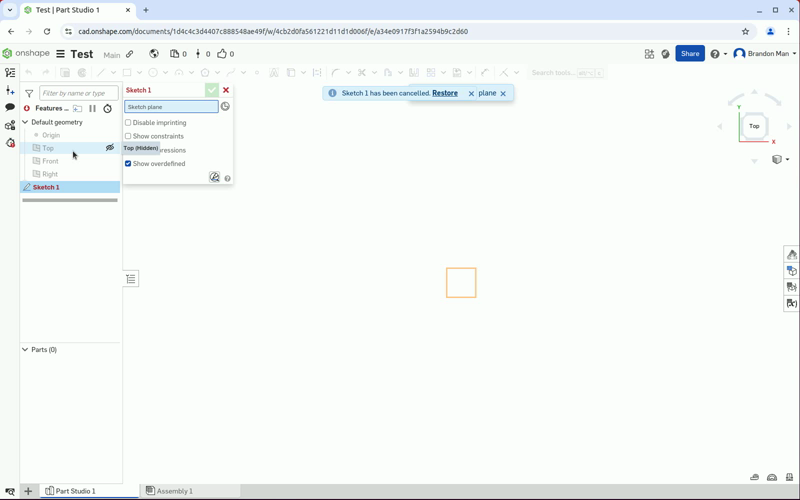
click(73, 150)
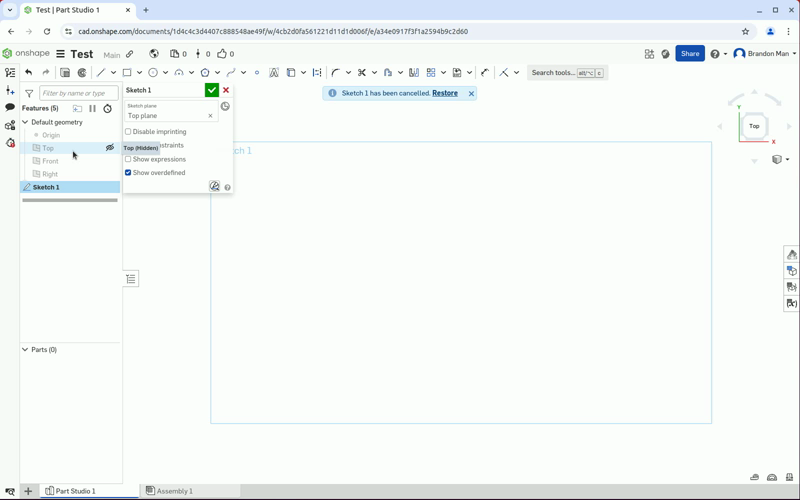
mouse_move(73, 352)
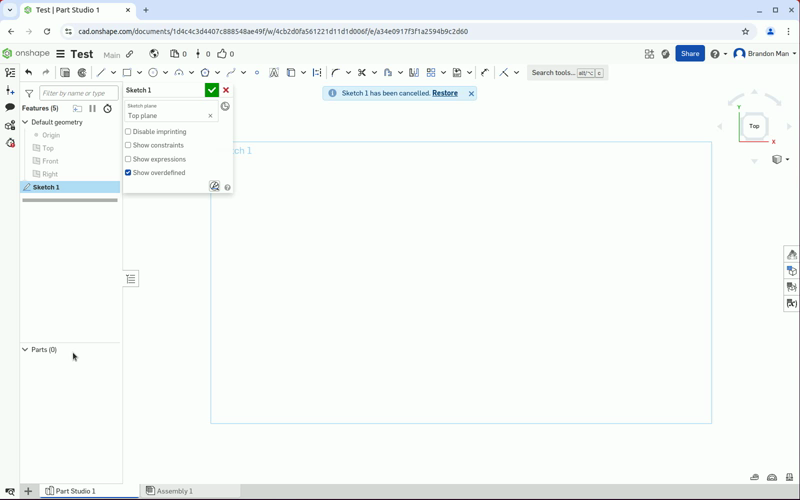
key(y)
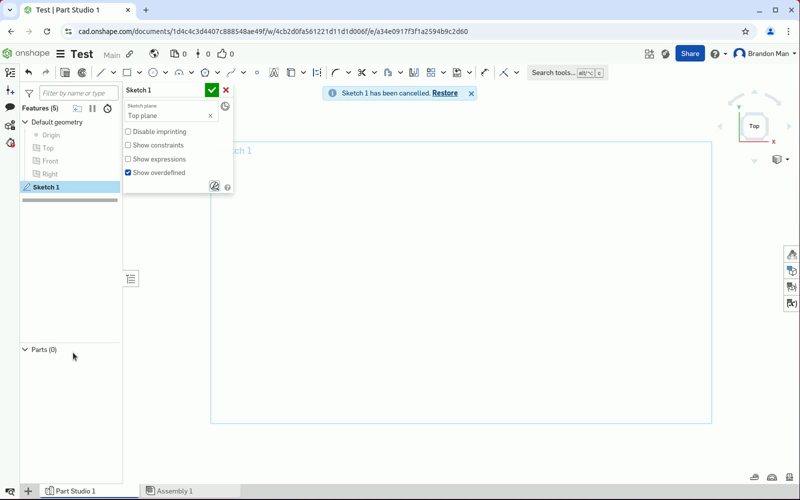
key(l)
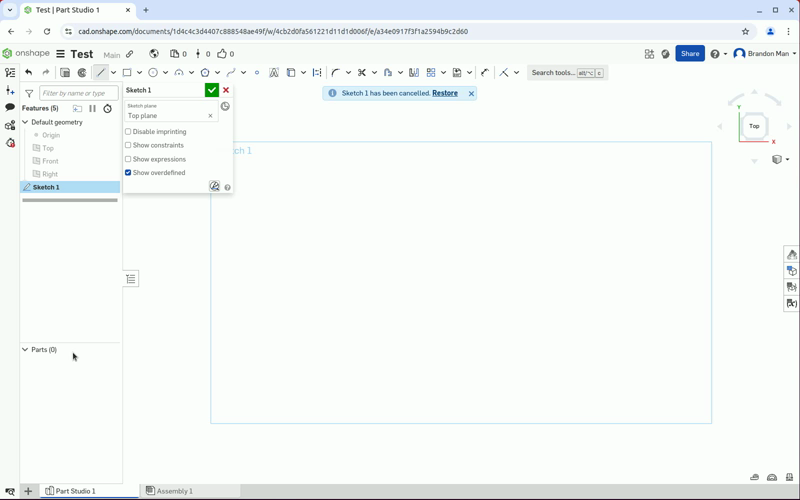
key_down(shift)
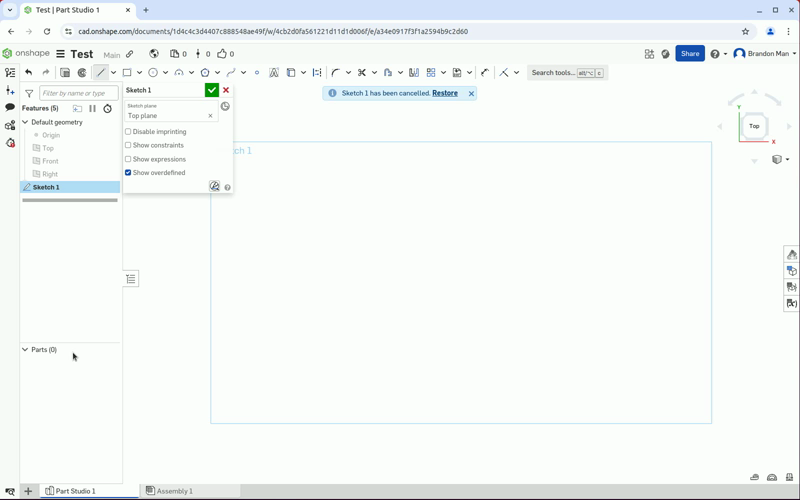
mouse_move(447, 282)
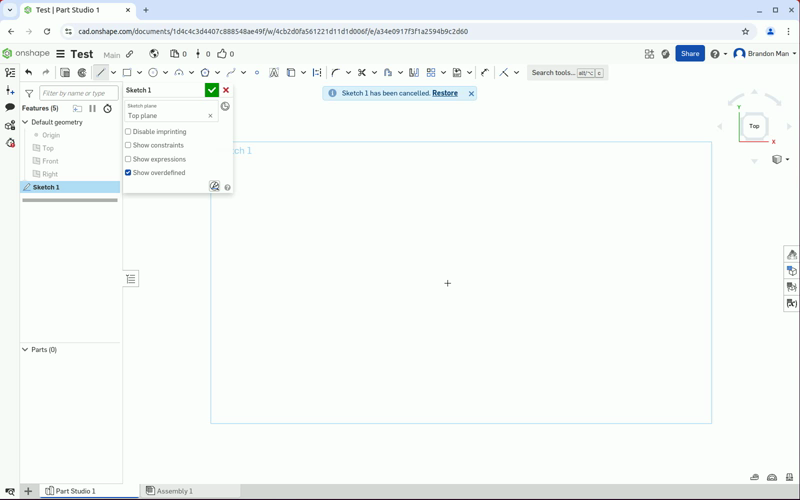
click(447, 282)
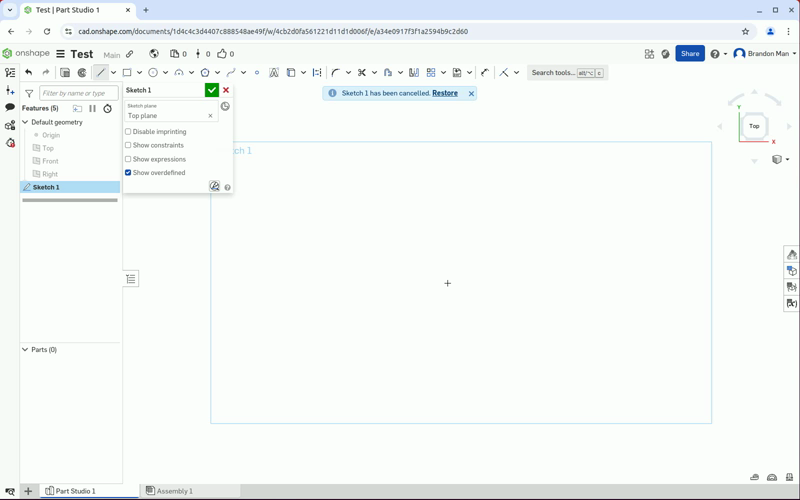
key_up(shift)
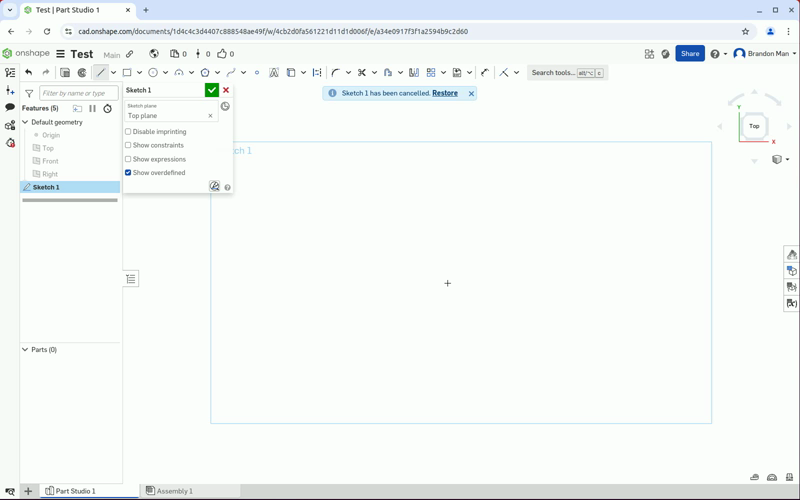
key_down(shift)
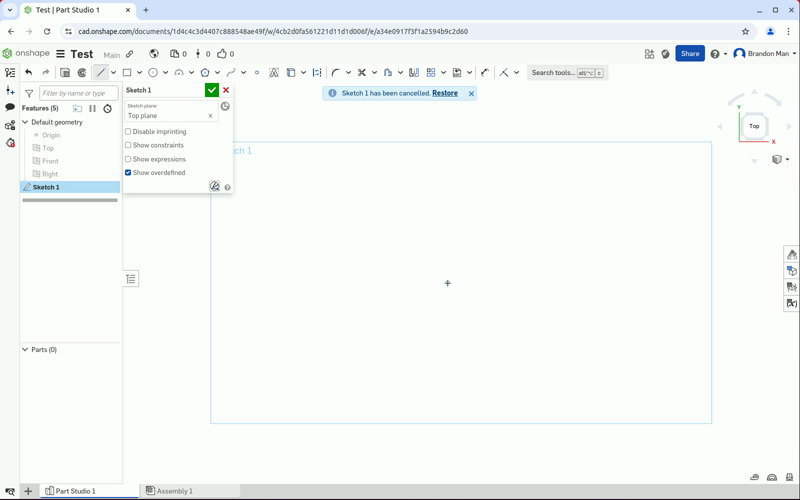
mouse_move(477, 282)
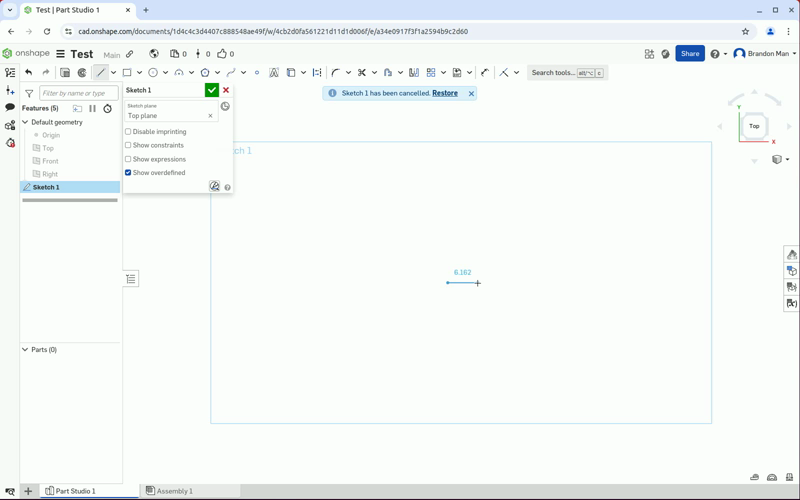
mouse_move(473, 282)
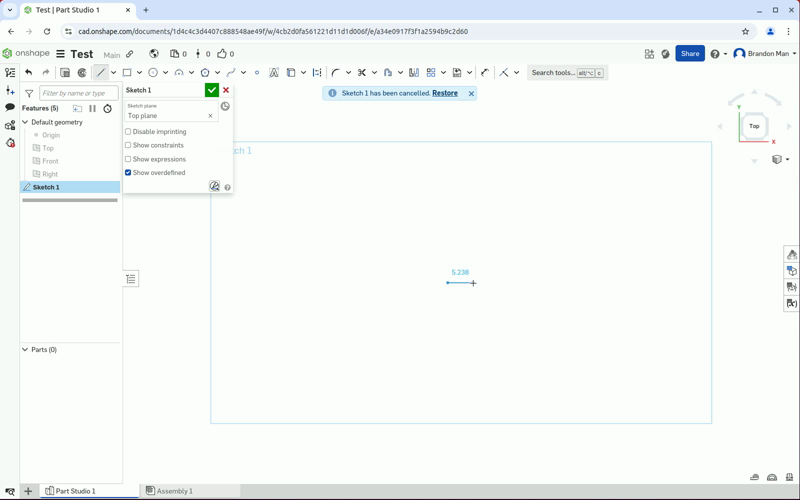
click(473, 282)
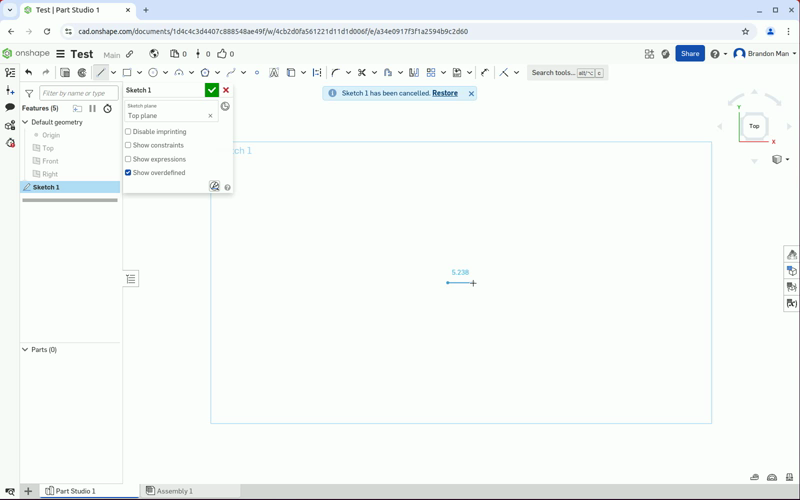
key_up(shift)
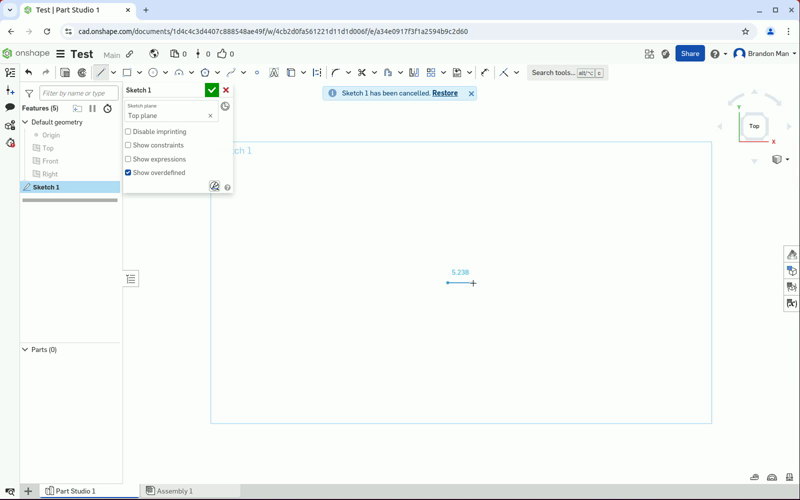
key_down(shift)
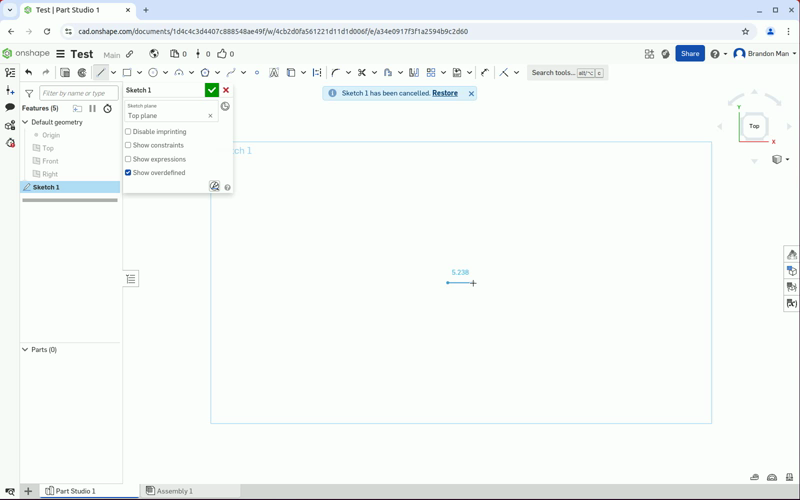
mouse_move(503, 282)
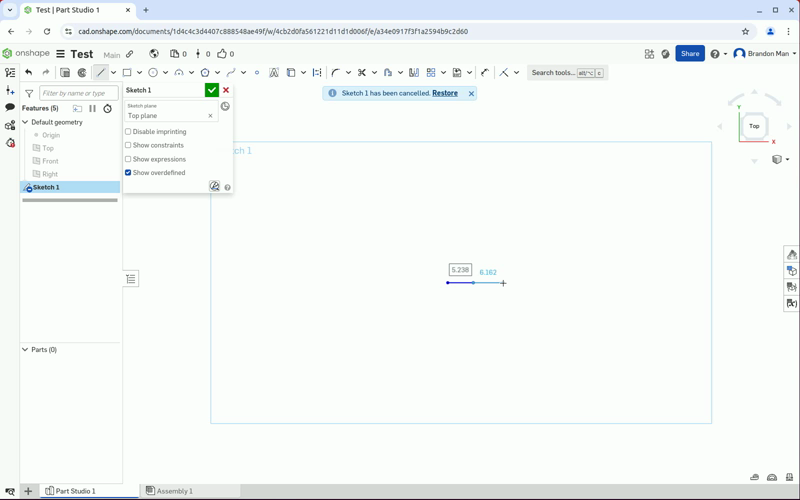
mouse_move(473, 270)
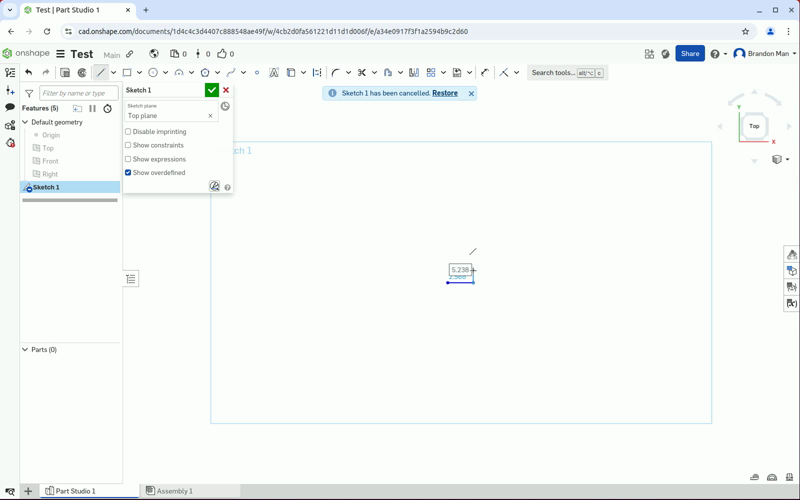
click(473, 270)
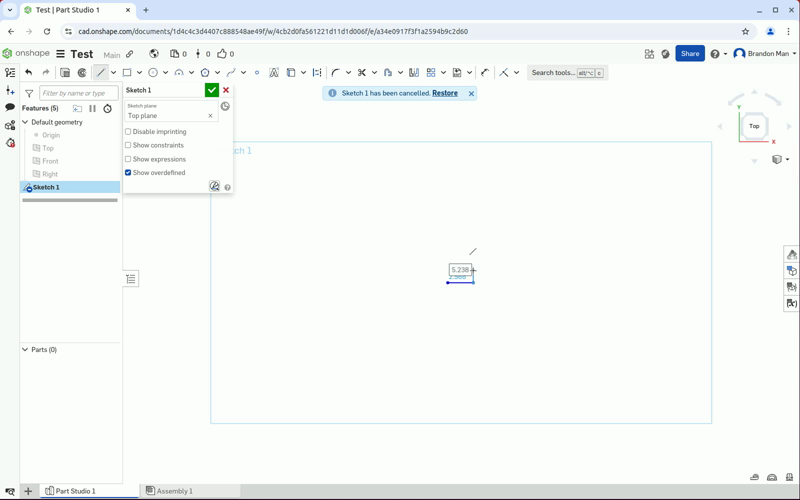
key_up(shift)
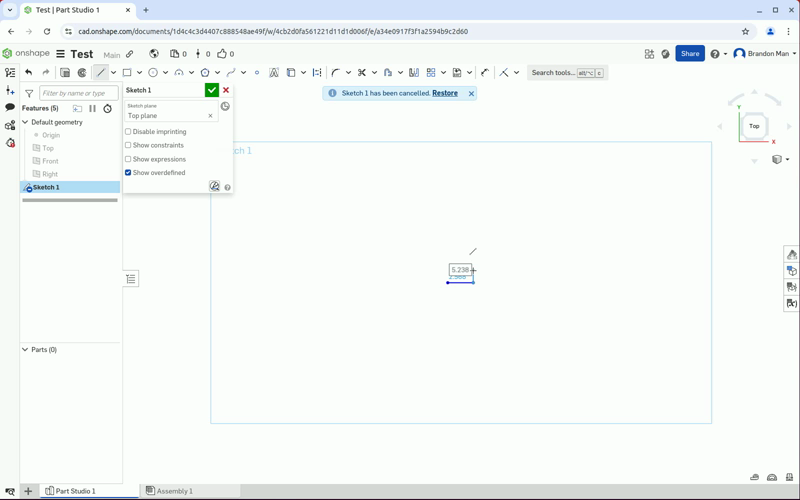
key_down(shift)
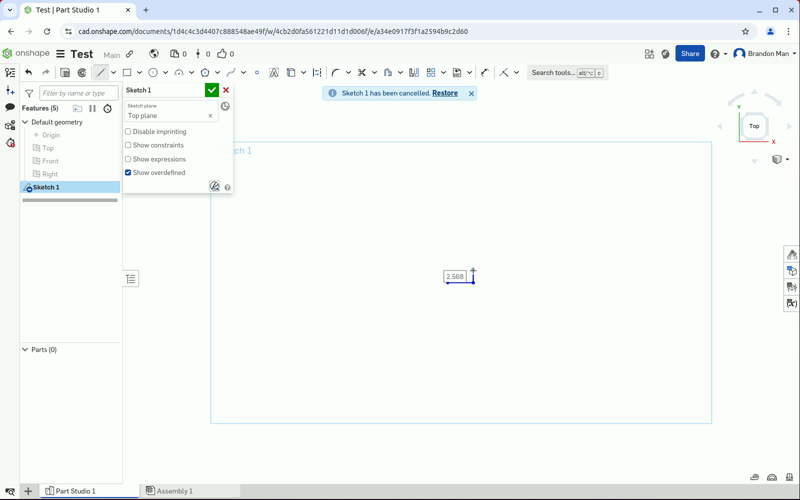
mouse_move(503, 270)
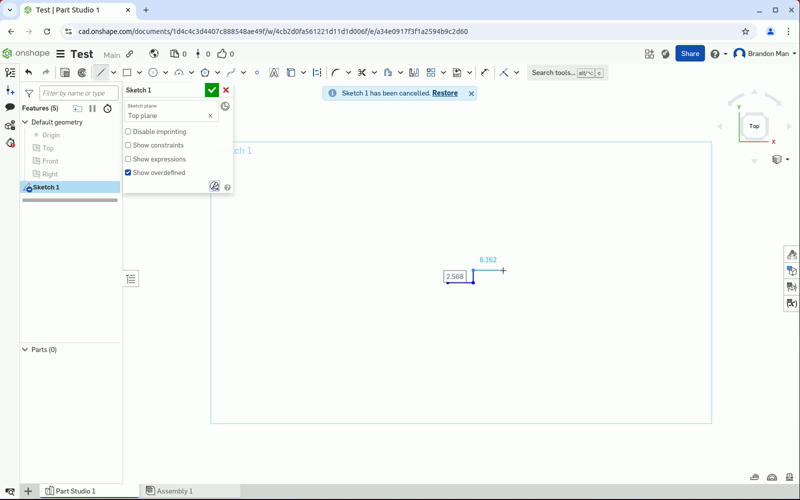
mouse_move(447, 270)
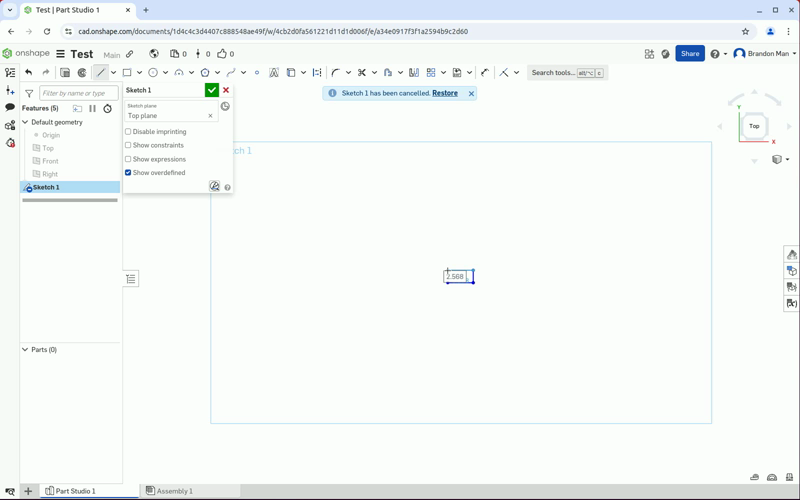
click(447, 270)
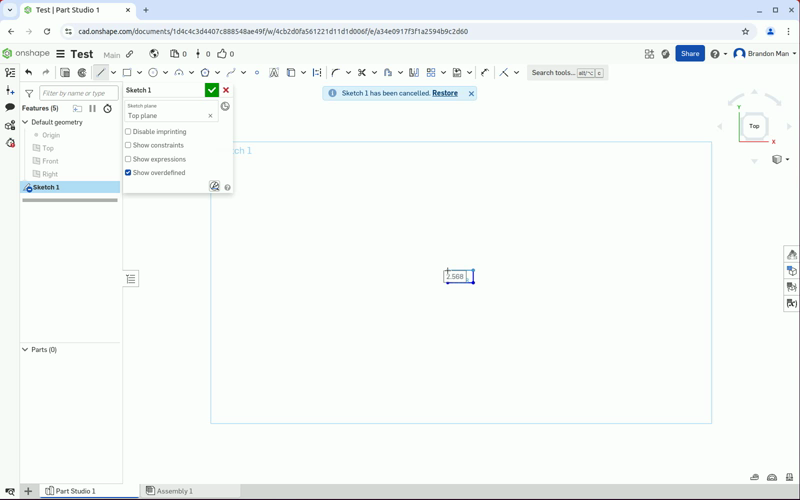
key_up(shift)
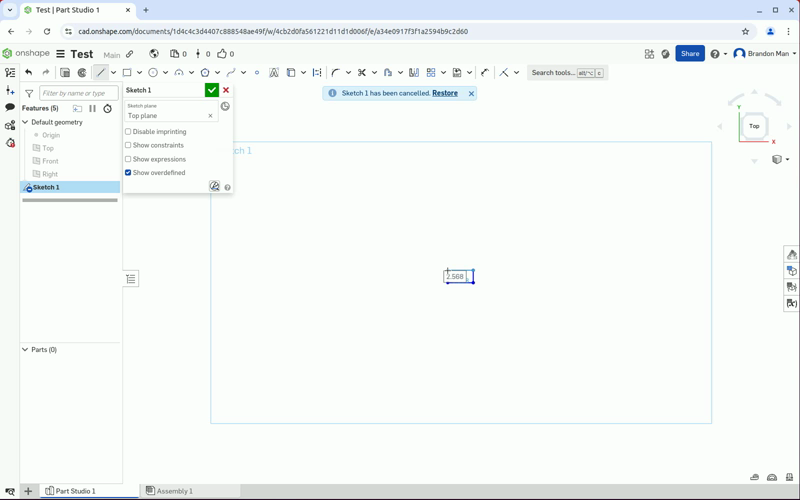
mouse_move(477, 270)
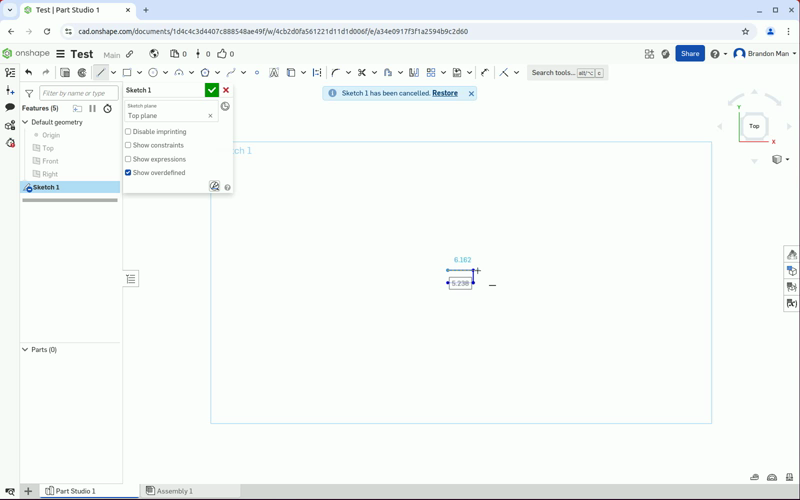
key_down(shift)
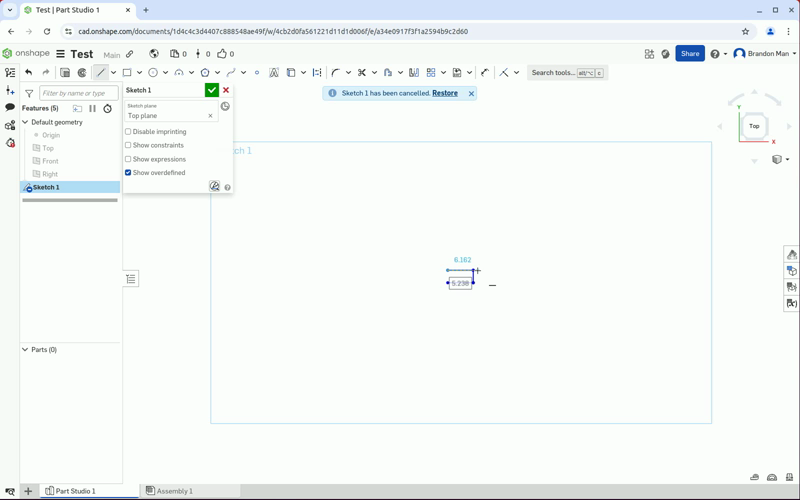
mouse_move(447, 282)
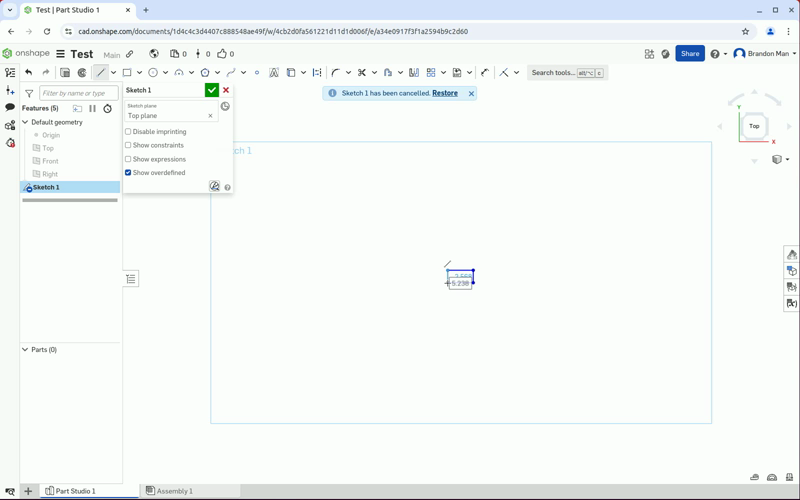
key_up(shift)
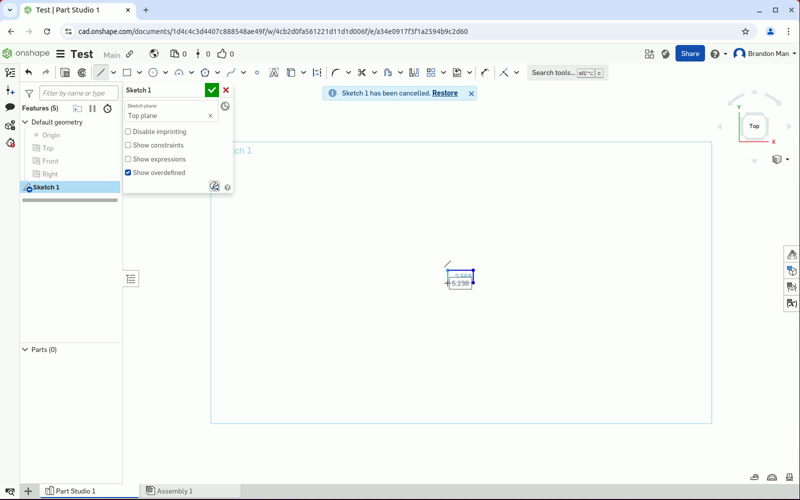
click(447, 282)
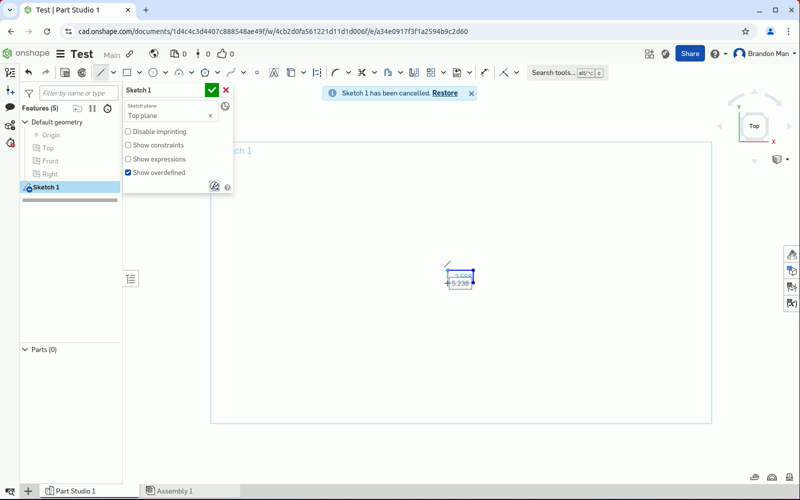
key(esc)
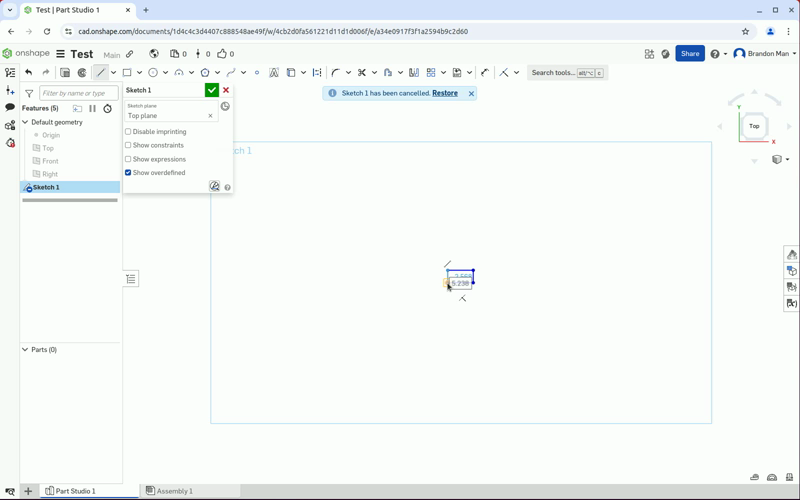
mouse_move(461, 271)
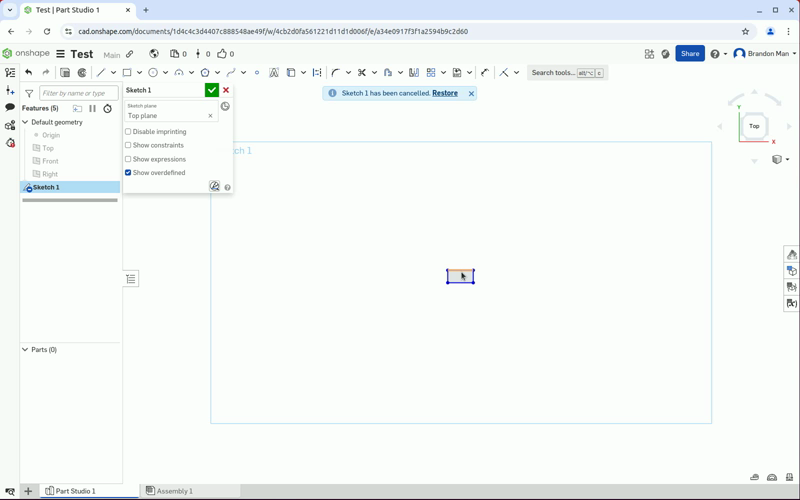
scroll(6)
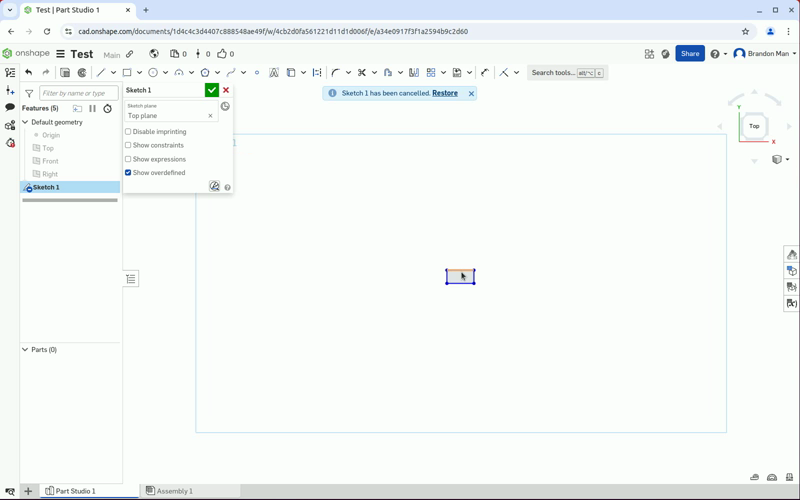
scroll(6)
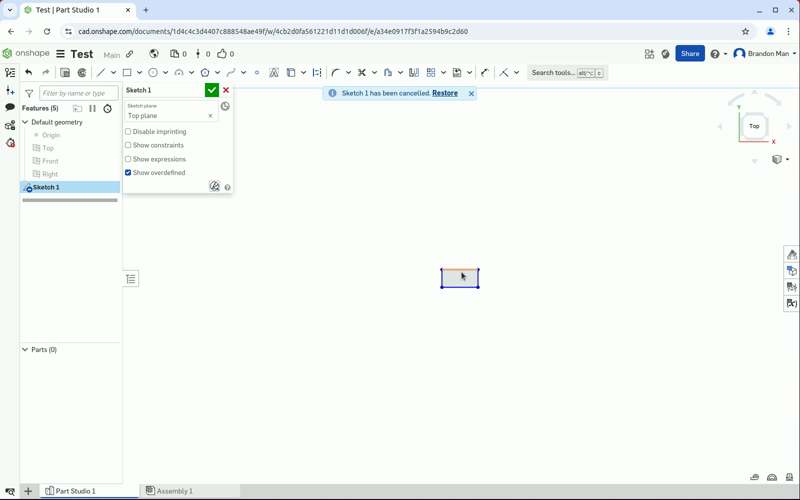
scroll(6)
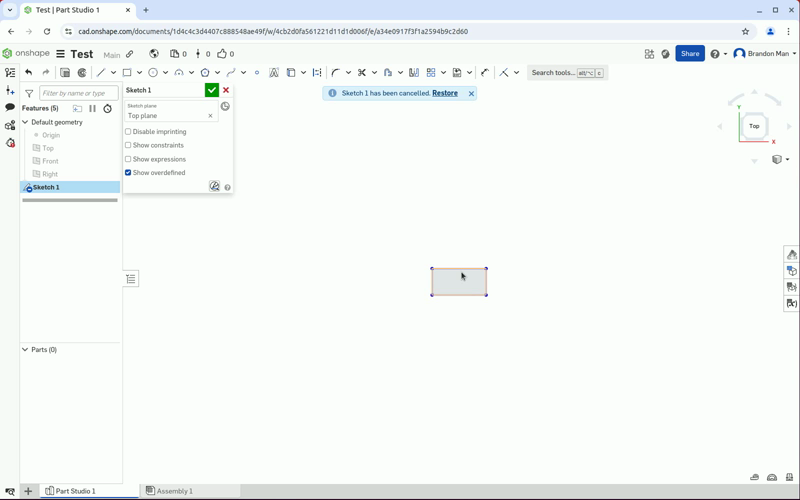
scroll(6)
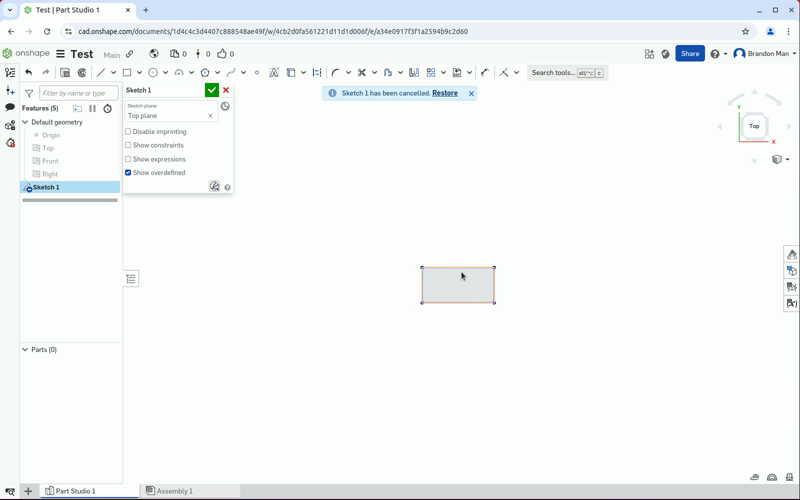
scroll(6)
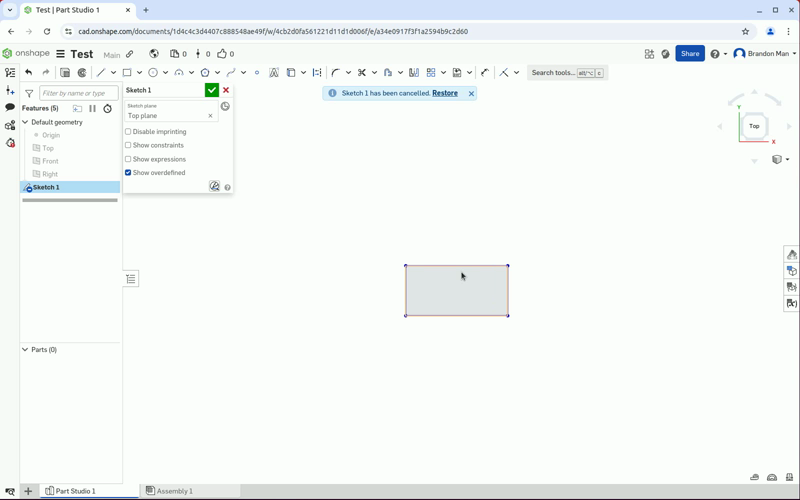
scroll(6)
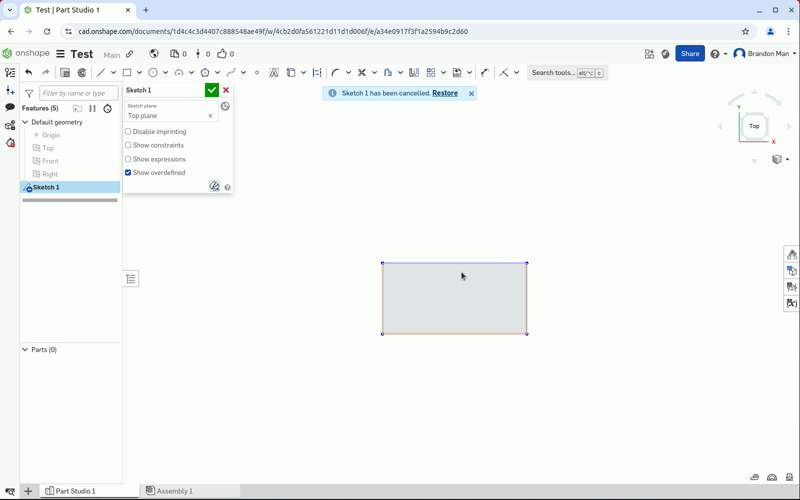
scroll(6)
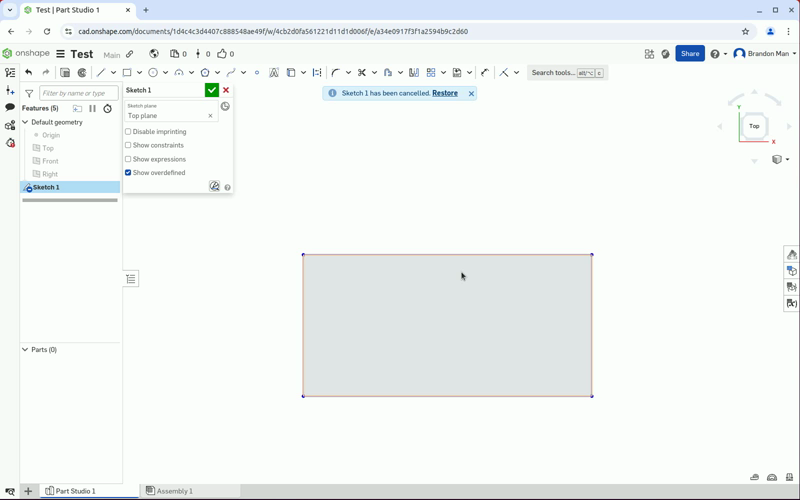
click(461, 271)
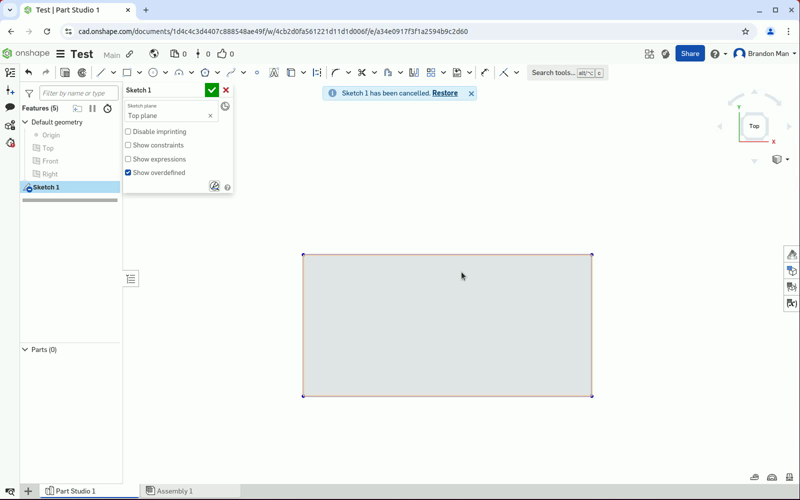
scroll(-6)
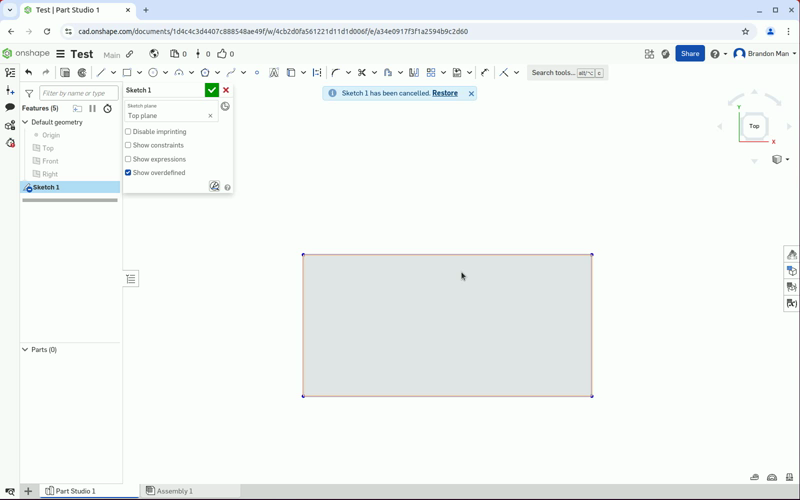
scroll(-6)
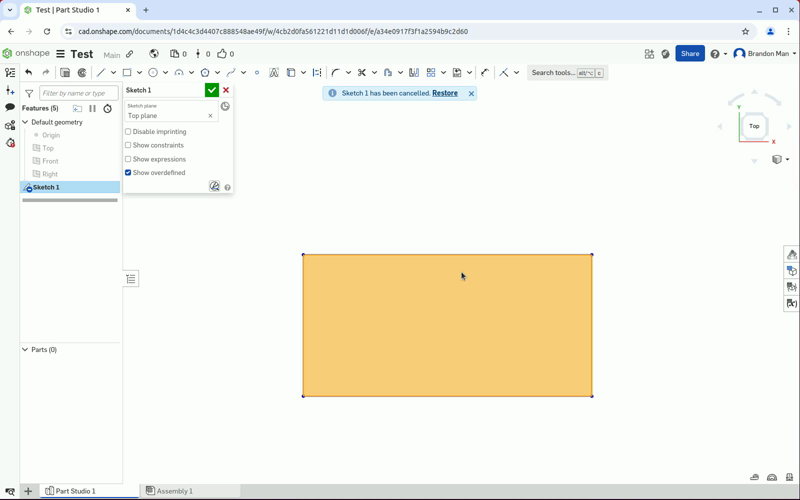
scroll(-6)
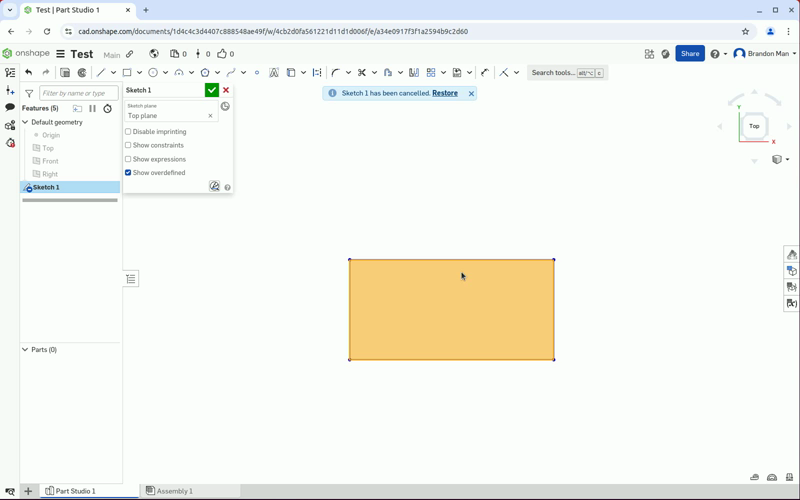
scroll(-6)
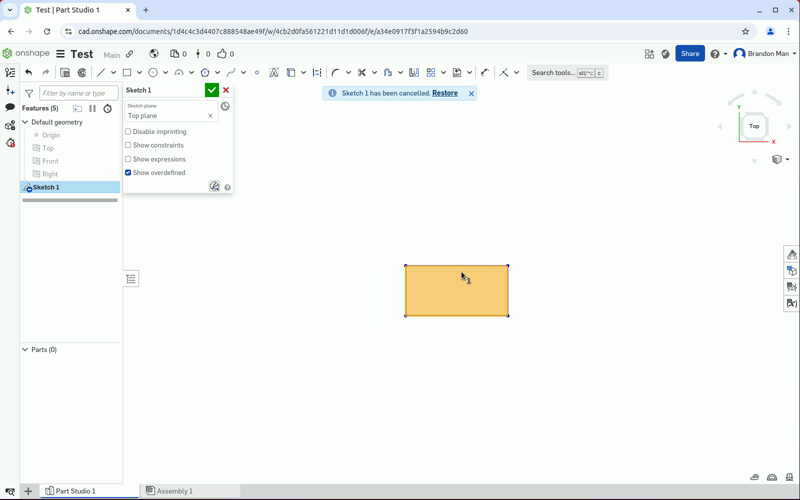
scroll(-6)
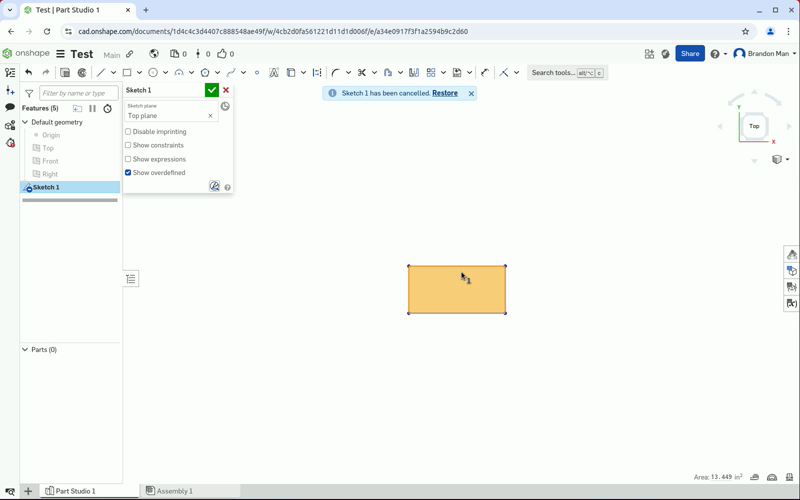
scroll(-6)
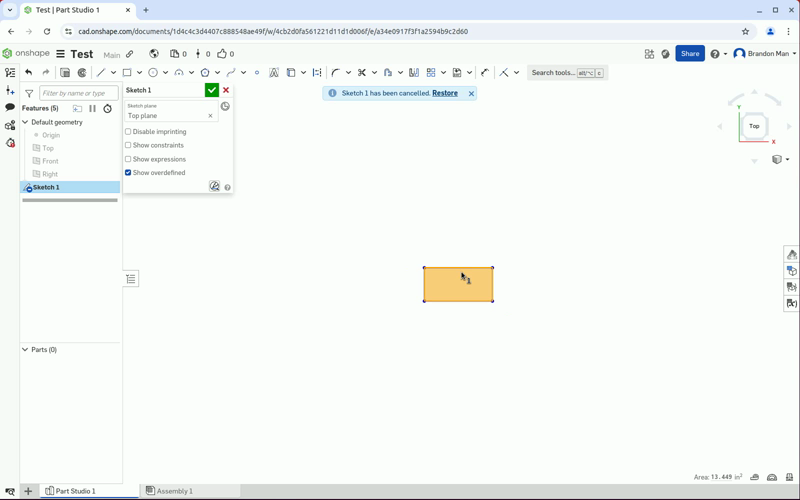
scroll(-6)
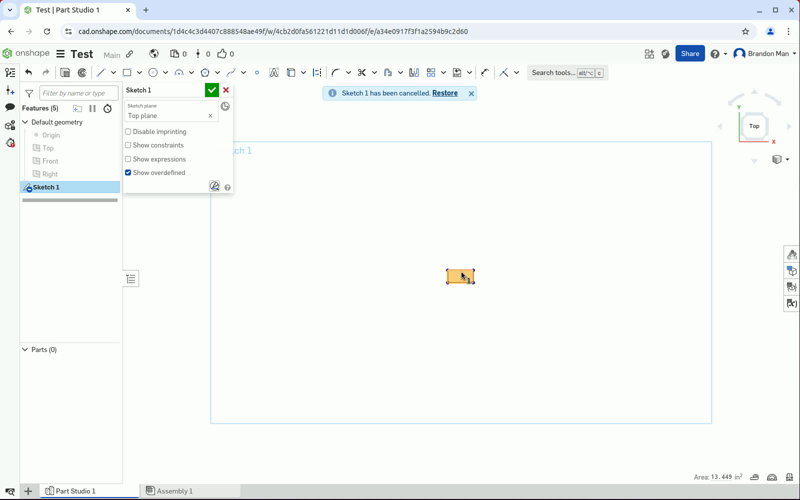
mouse_move(73, 352)
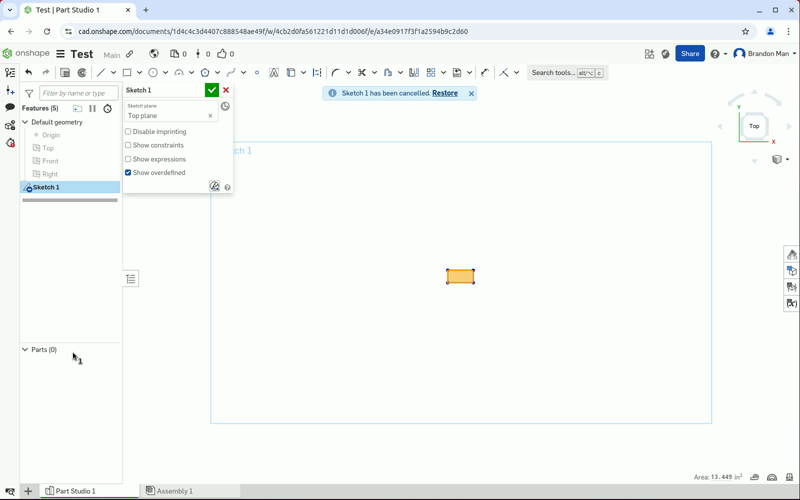
key(shift+y)
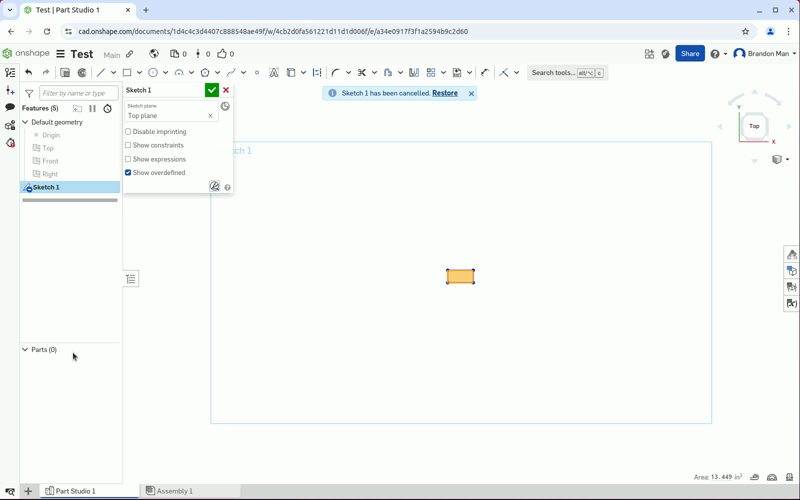
key(shift+e)
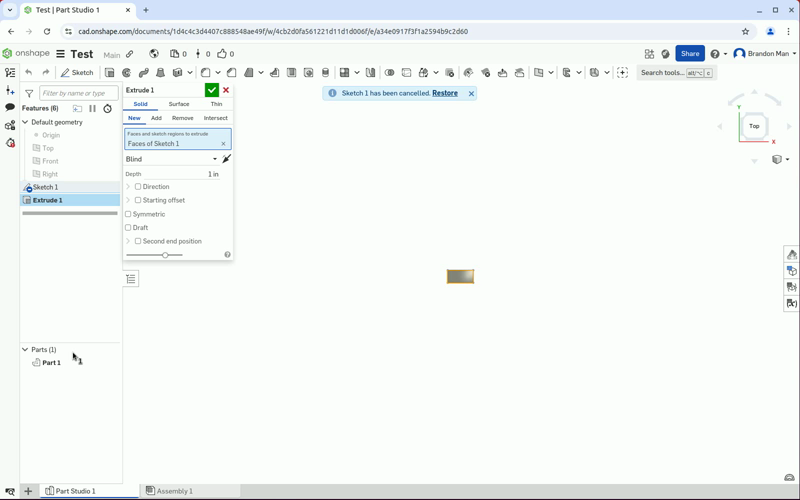
mouse_move(143, 106)
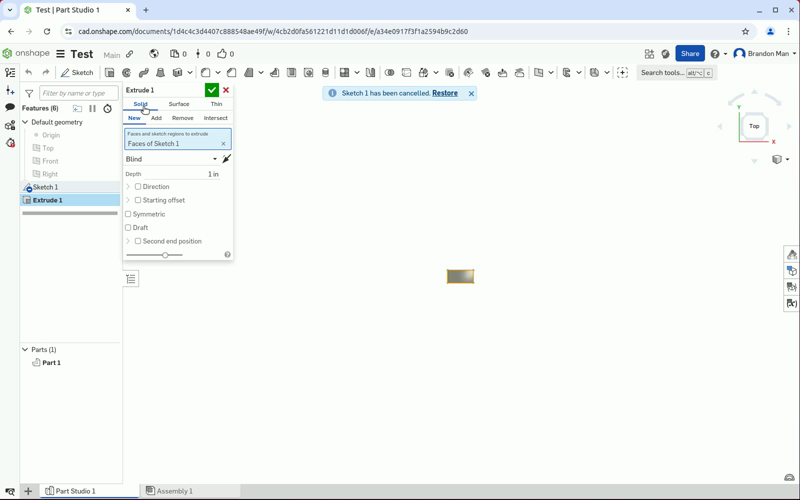
click(143, 106)
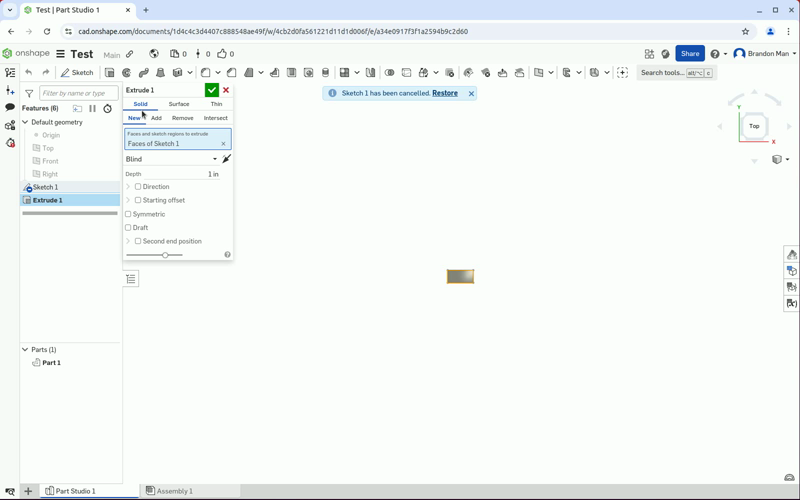
mouse_move(137, 120)
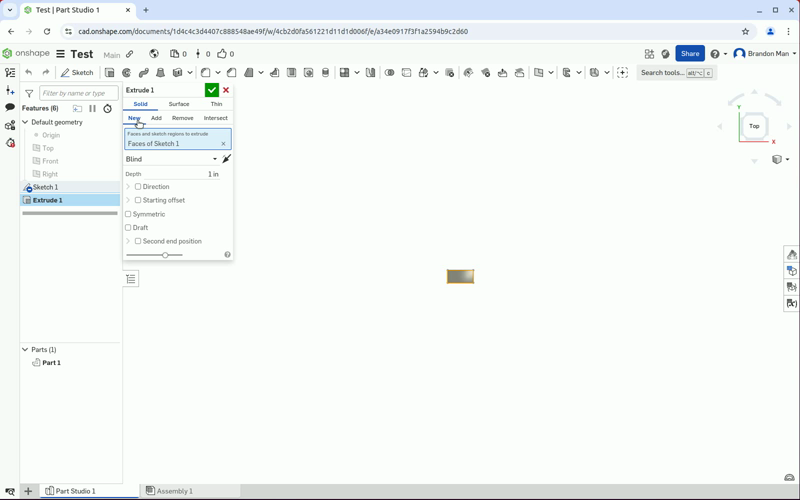
click(137, 120)
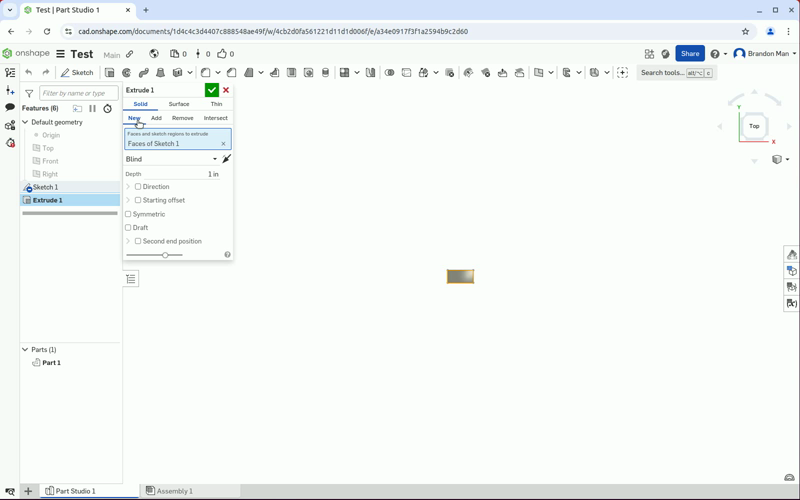
key(tab, 4)
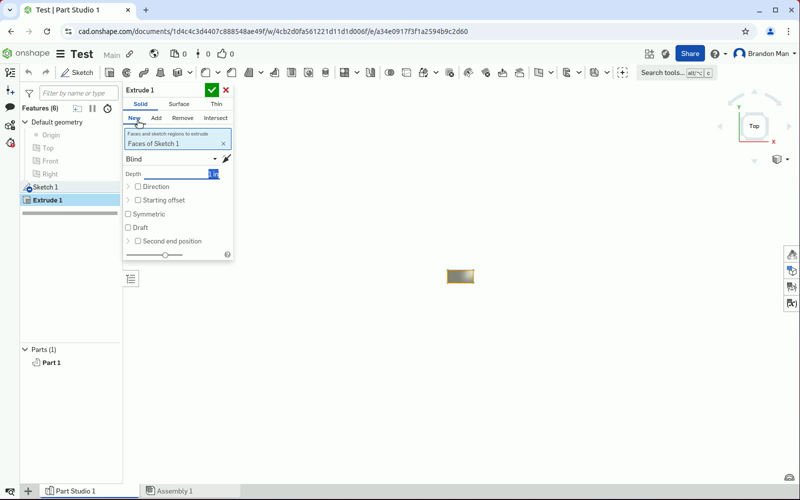
text(-23.108)
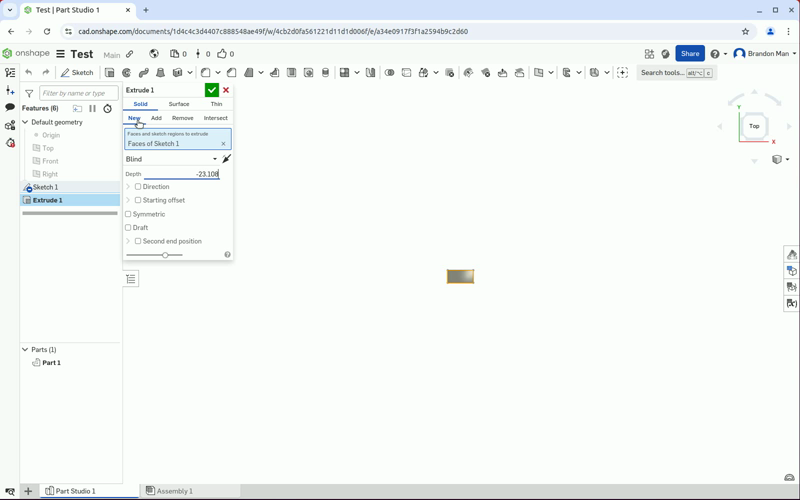
key(enter)
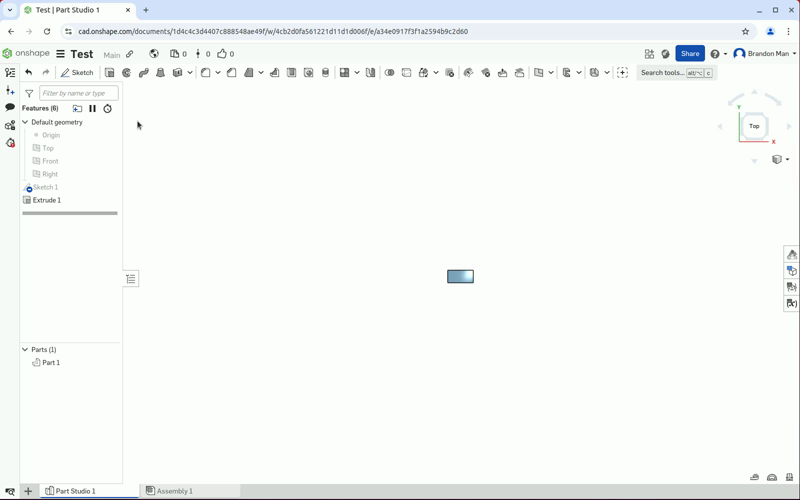
key(shift+h)
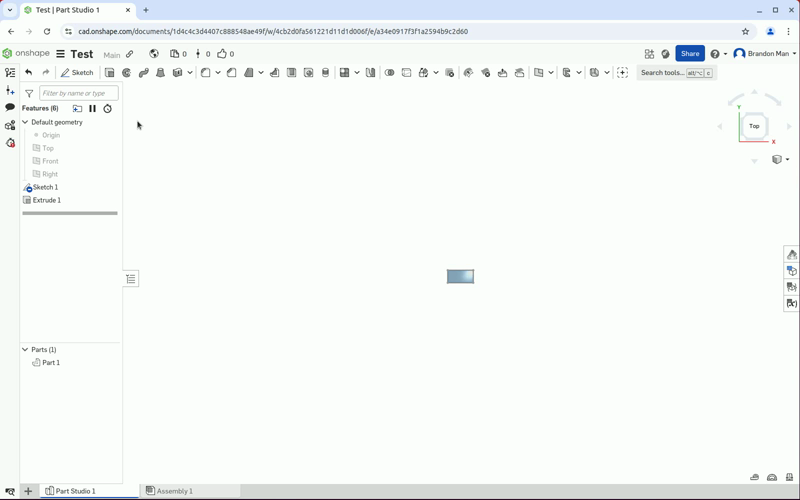
key(shift+h)
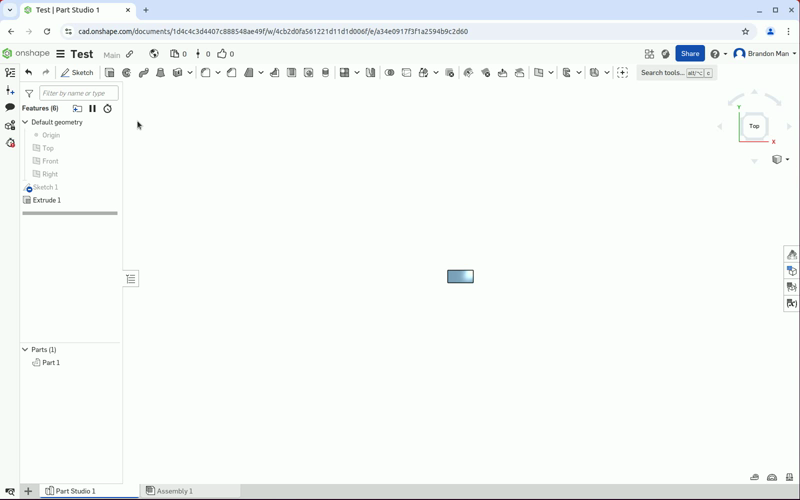
mouse_move(73, 189)
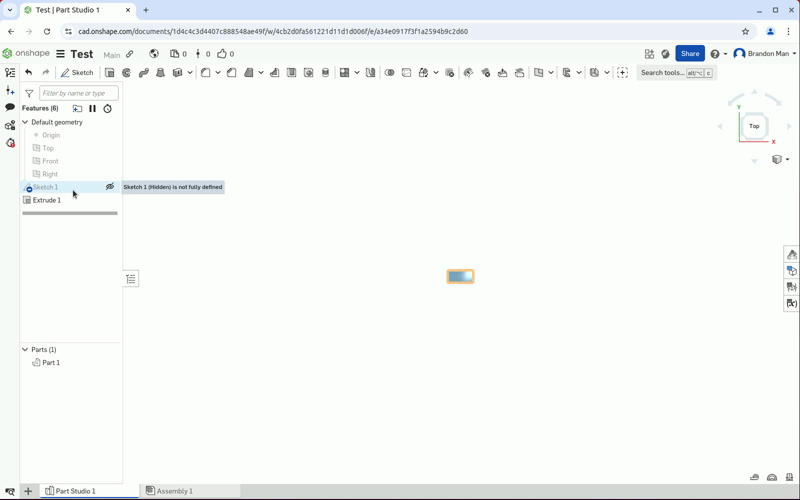
click(73, 189)
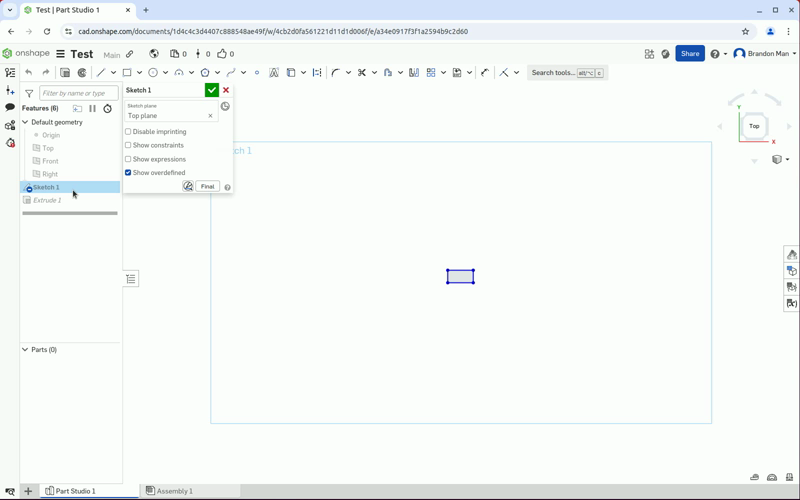
mouse_move(229, 92)
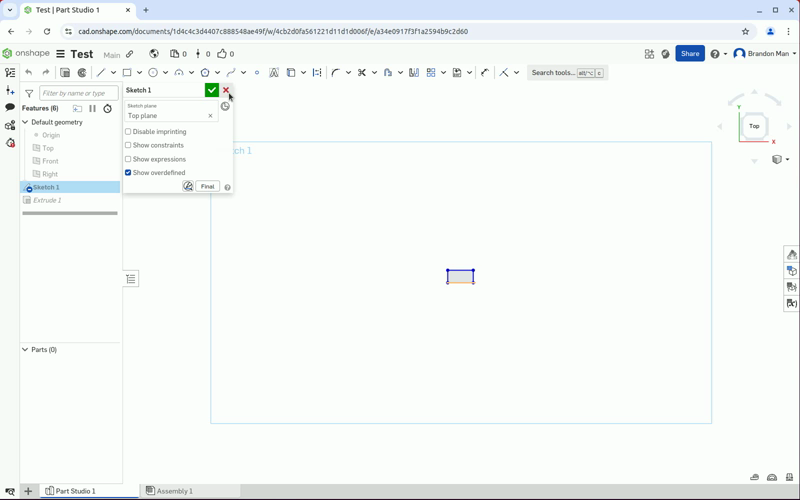
click(229, 92)
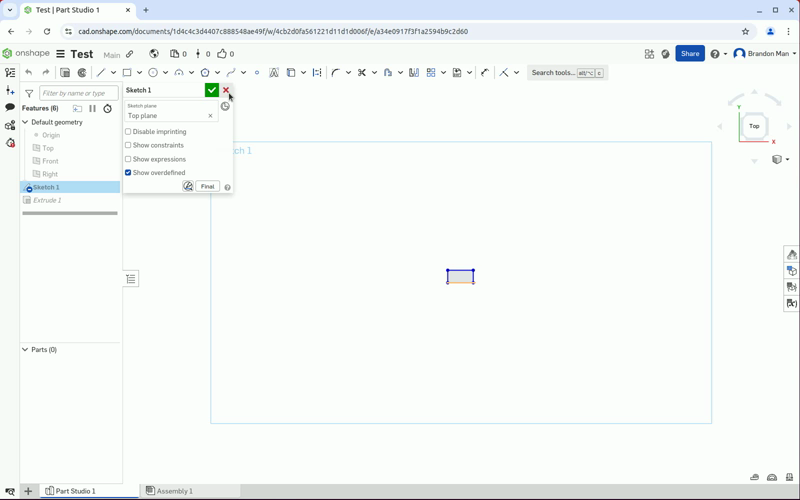
key(shift+s)
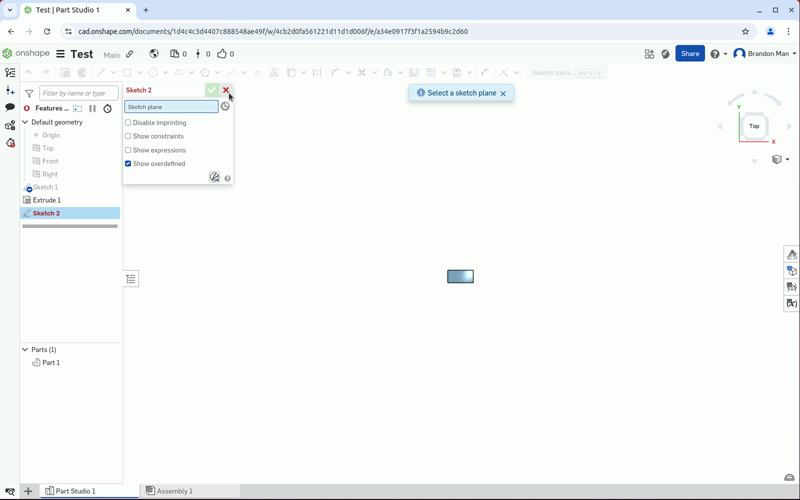
mouse_move(73, 150)
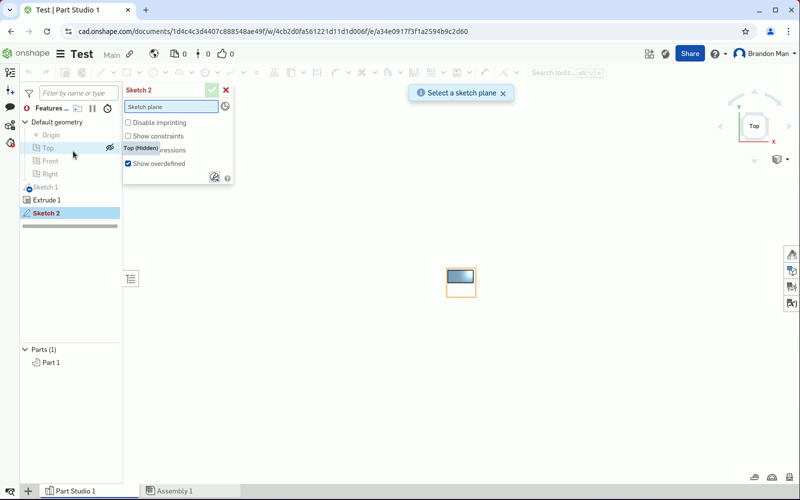
click(73, 150)
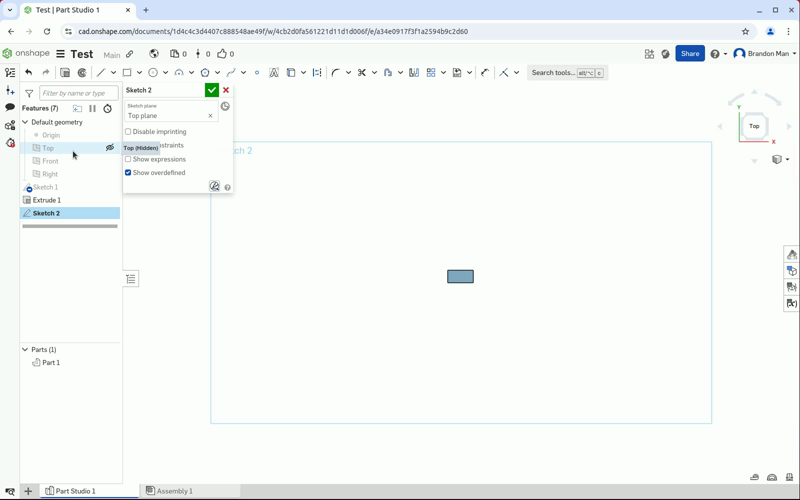
mouse_move(73, 352)
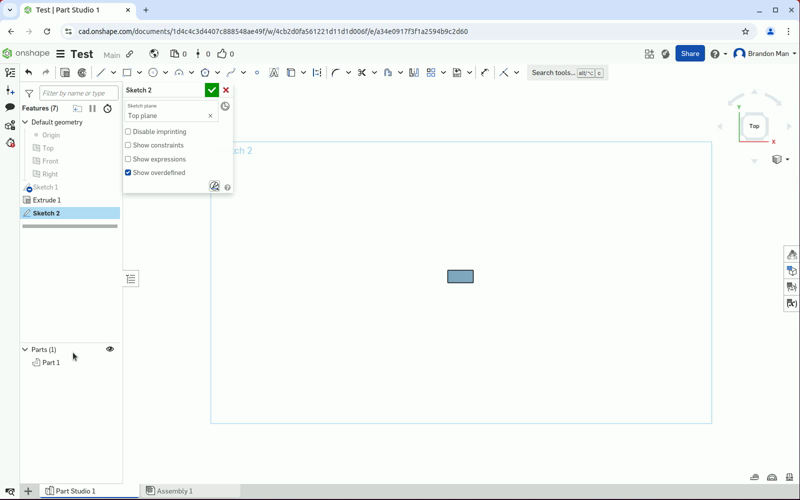
key(y)
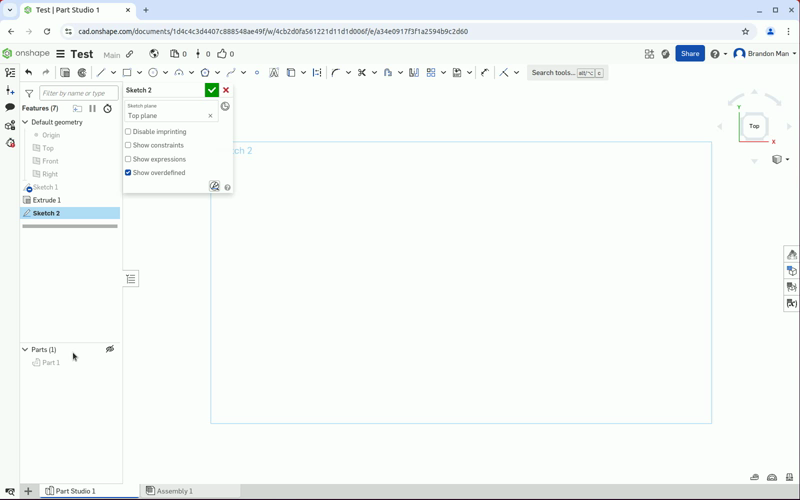
key(l)
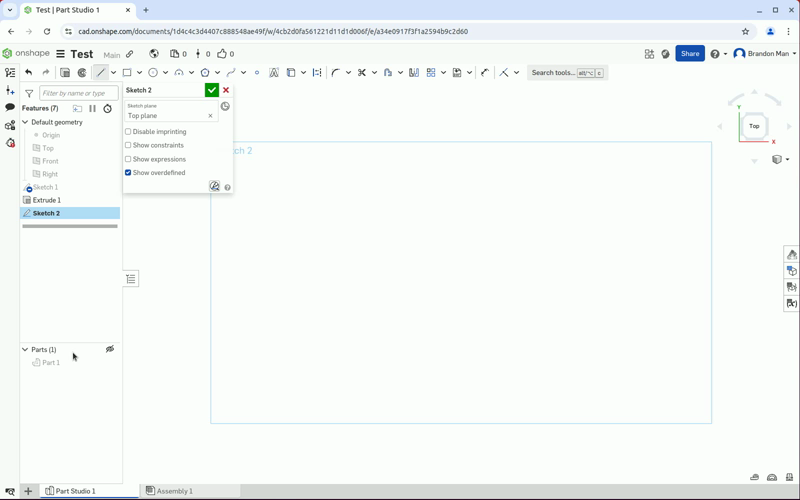
key_down(shift)
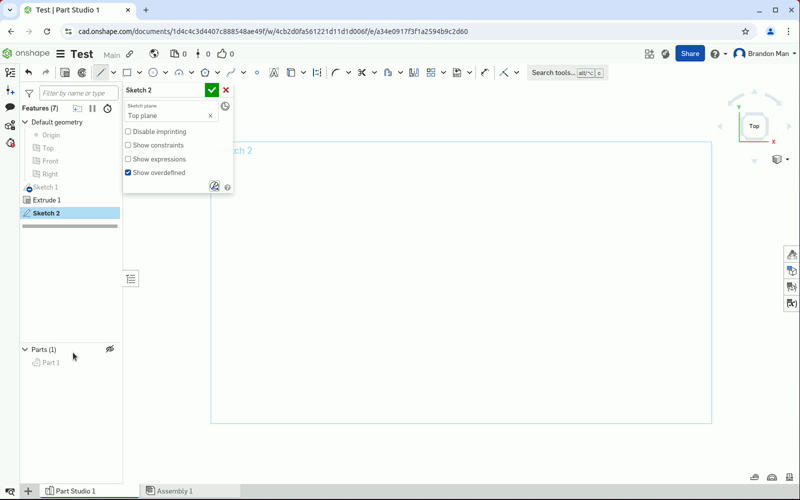
mouse_move(459, 270)
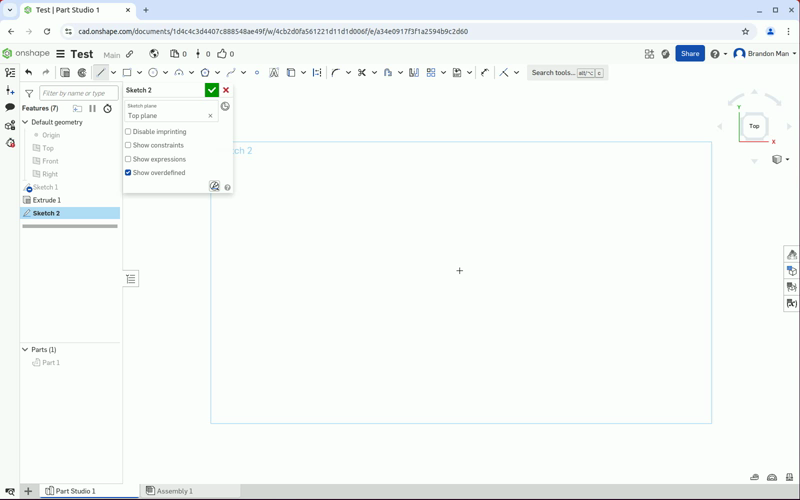
click(459, 270)
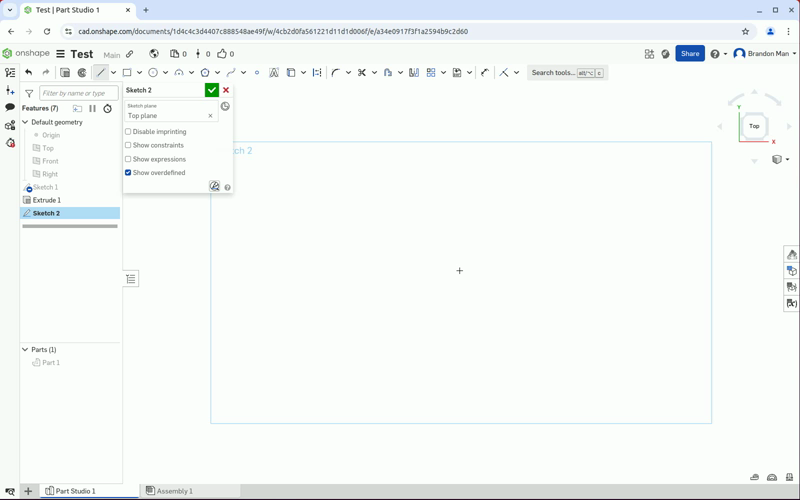
key_up(shift)
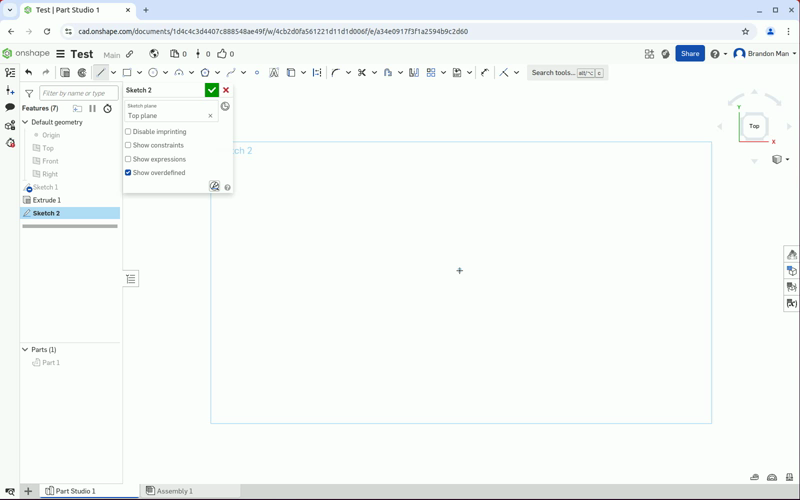
key_down(shift)
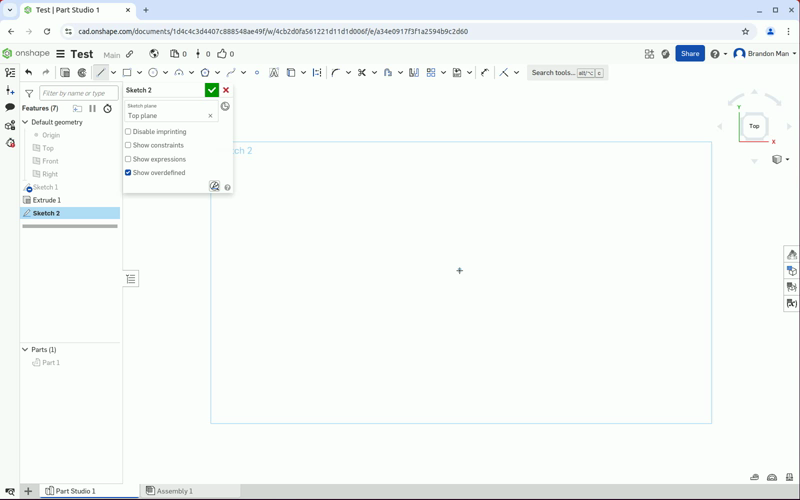
mouse_move(489, 270)
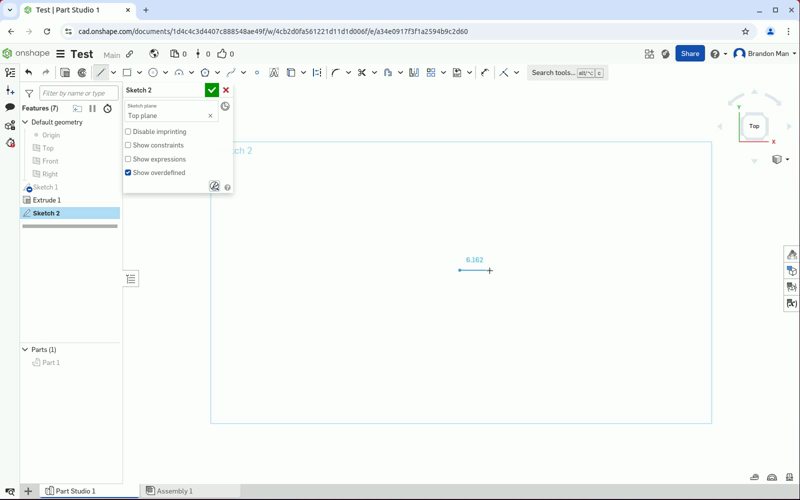
mouse_move(461, 270)
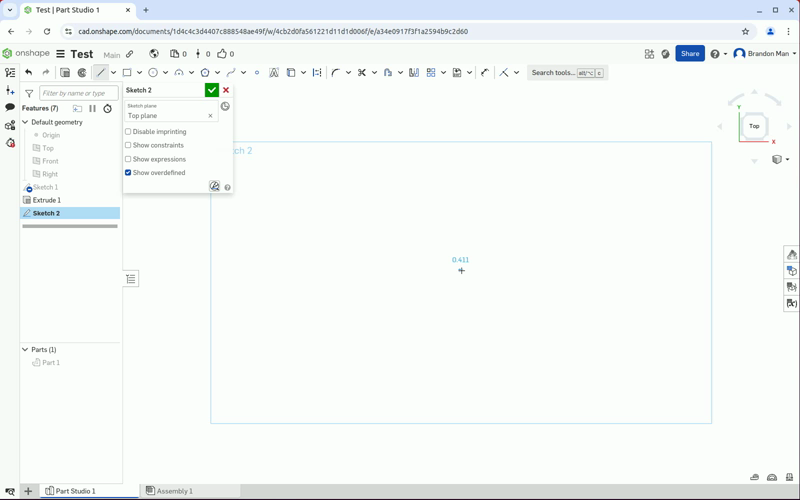
scroll(6)
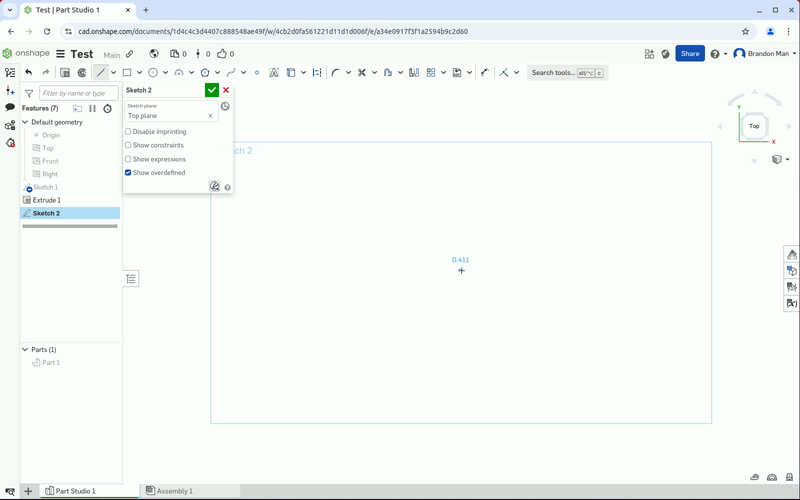
scroll(6)
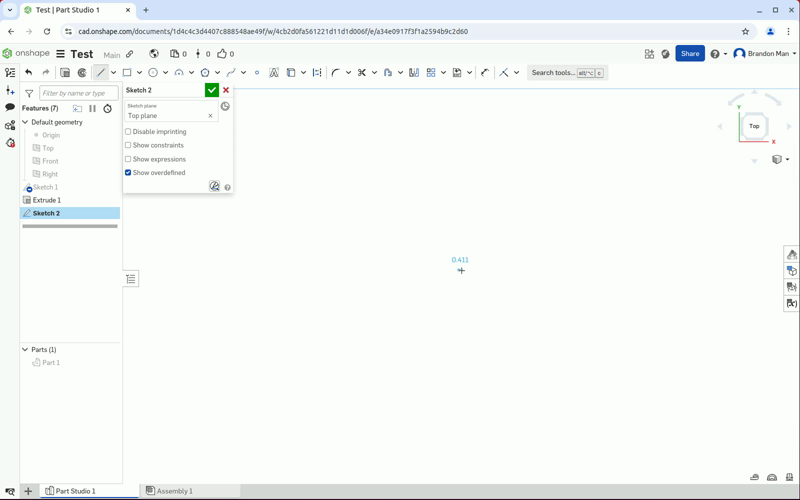
scroll(6)
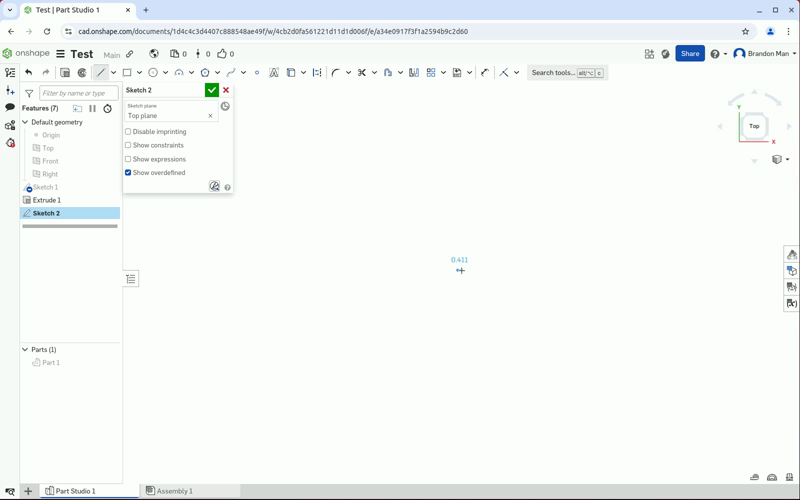
scroll(6)
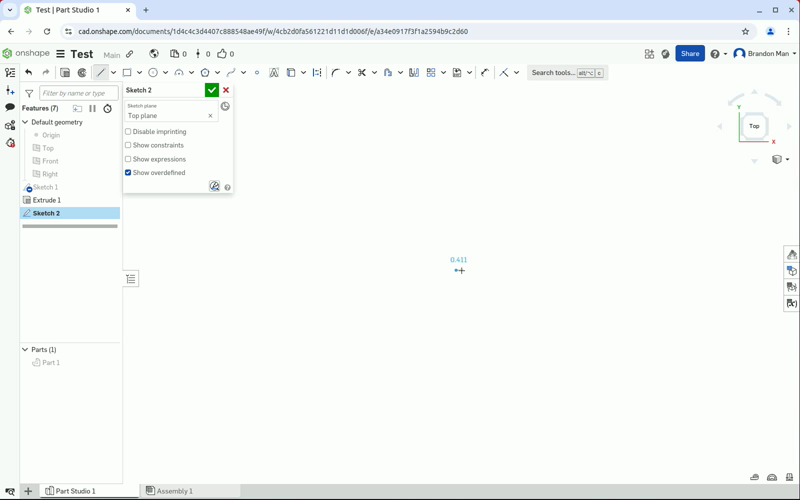
scroll(6)
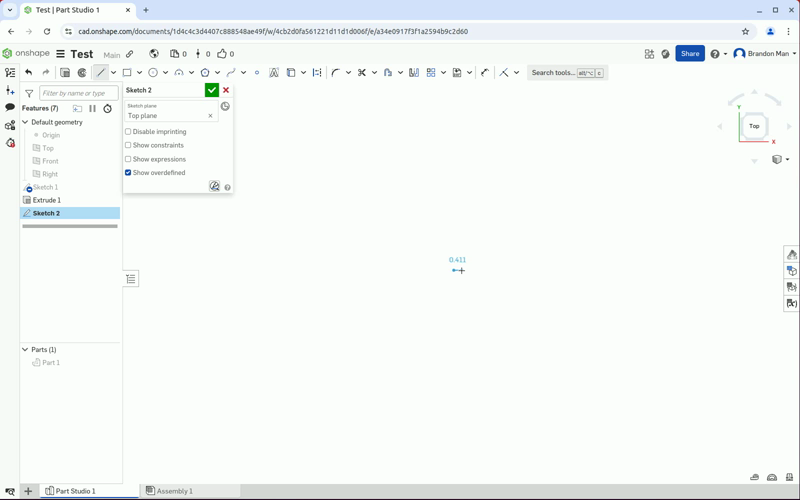
scroll(6)
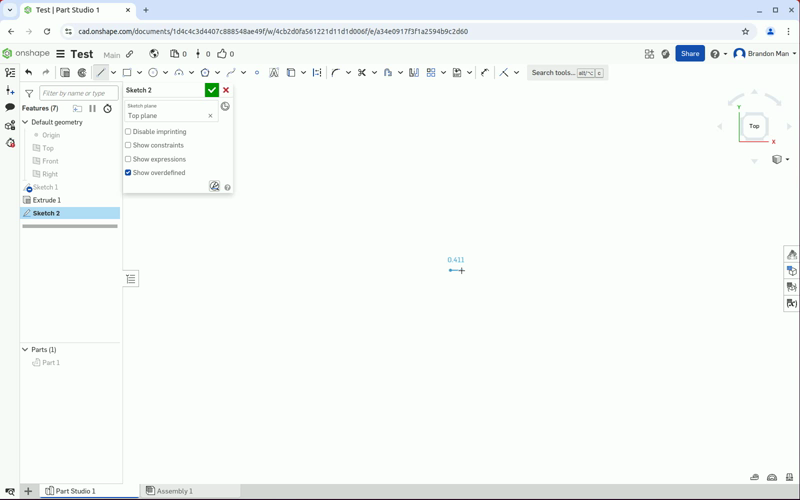
scroll(6)
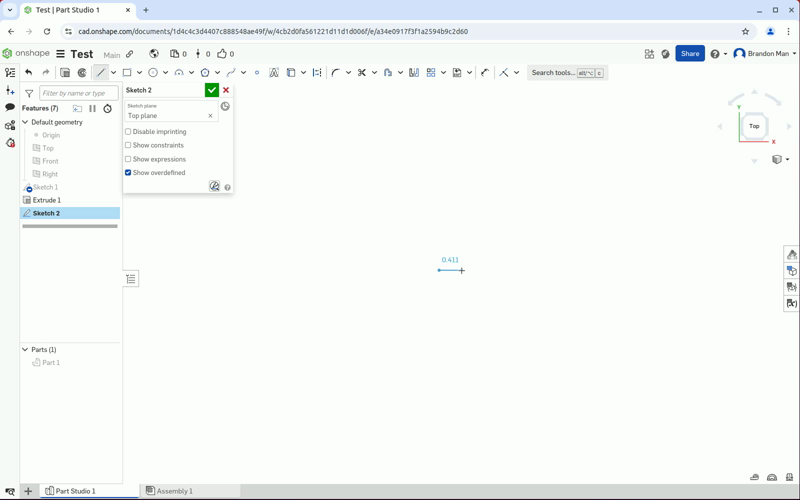
click(461, 270)
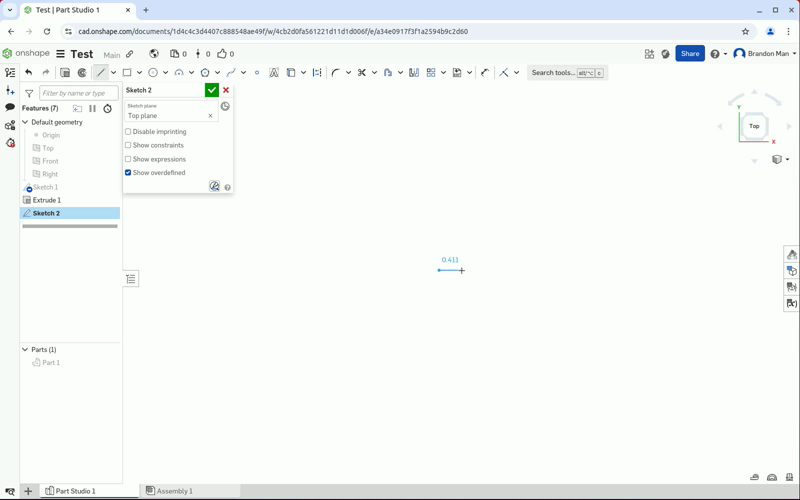
scroll(-6)
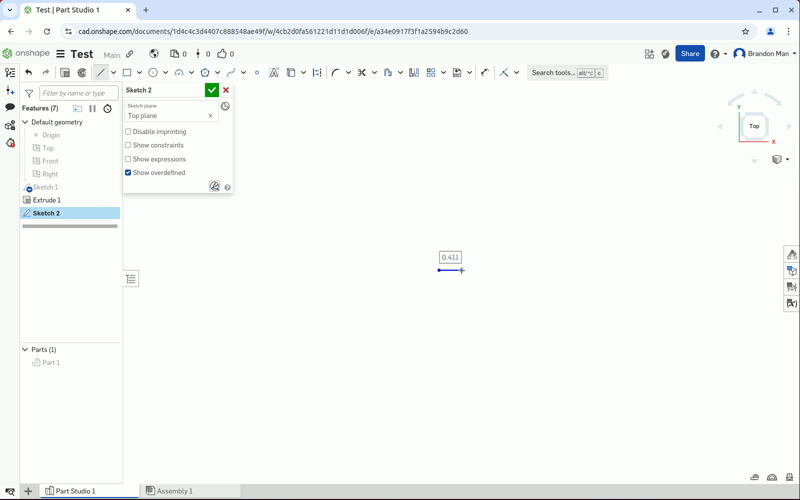
scroll(-6)
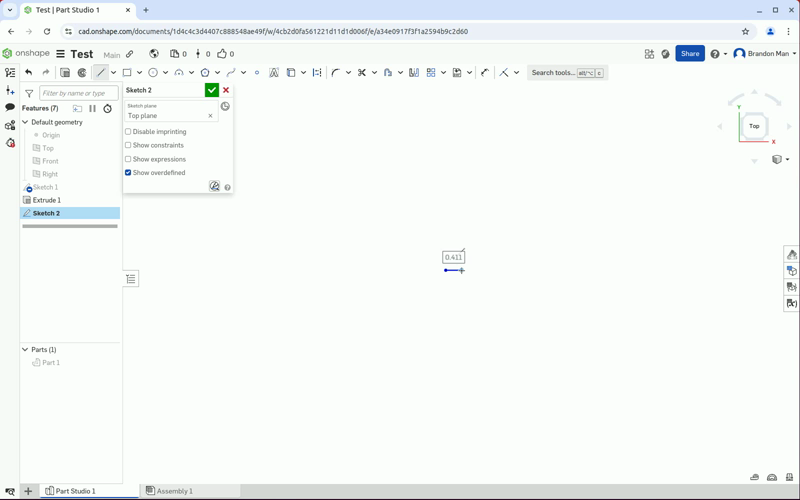
scroll(-6)
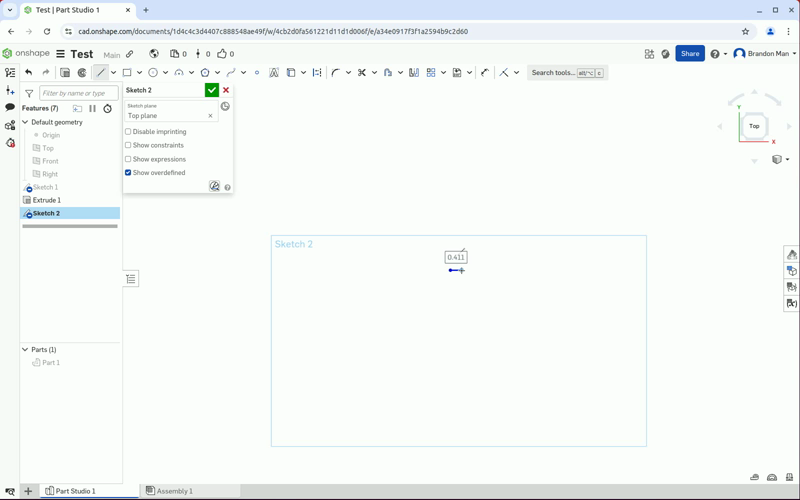
scroll(-6)
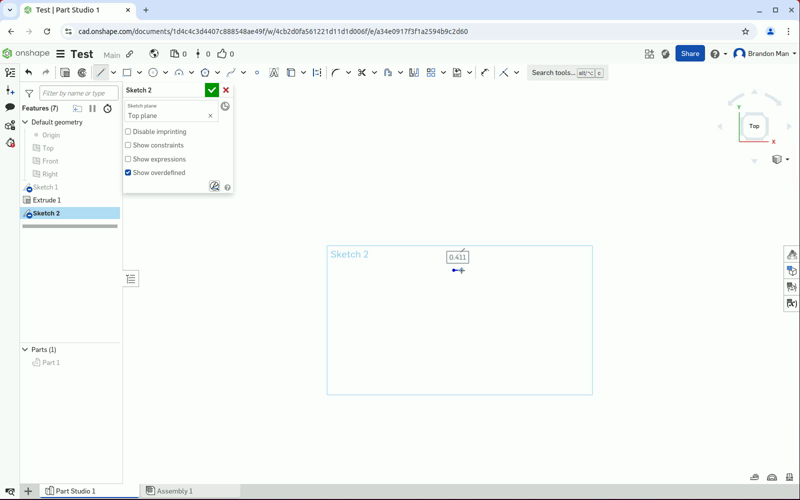
scroll(-6)
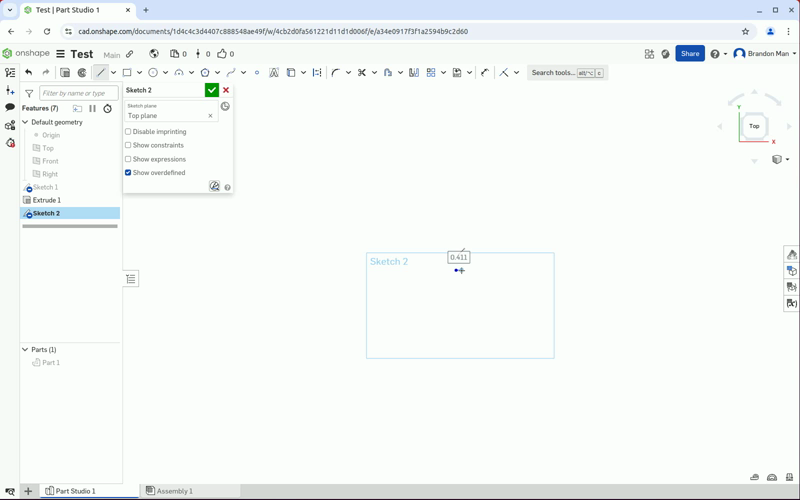
scroll(-6)
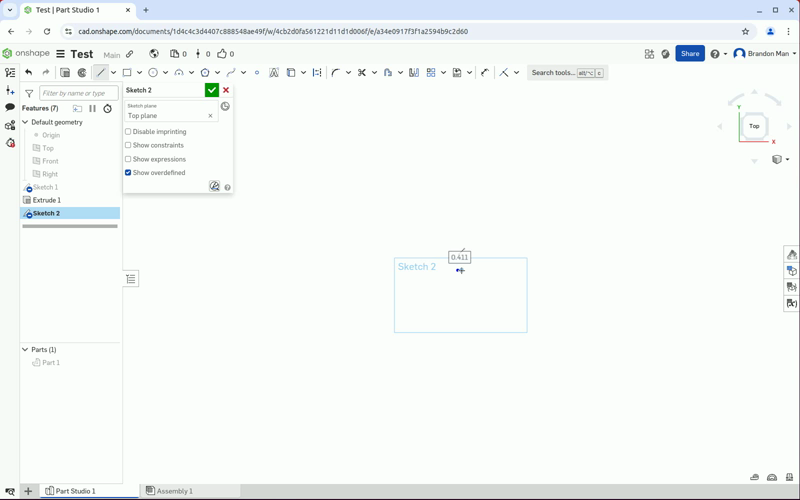
scroll(-6)
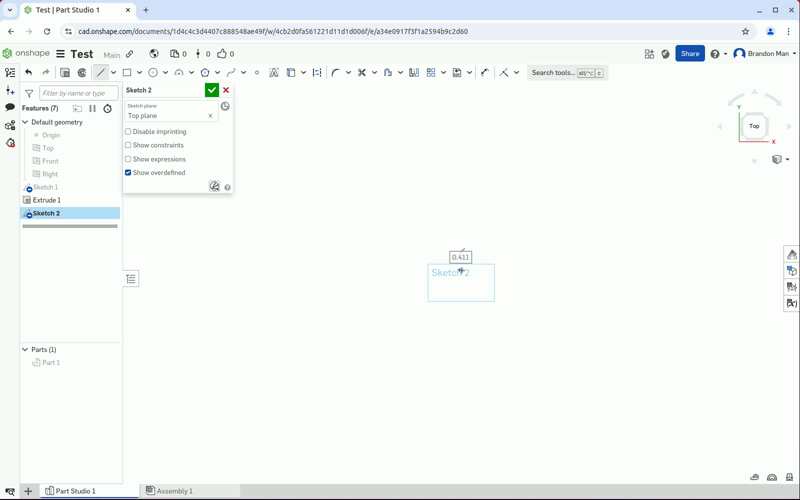
key_up(shift)
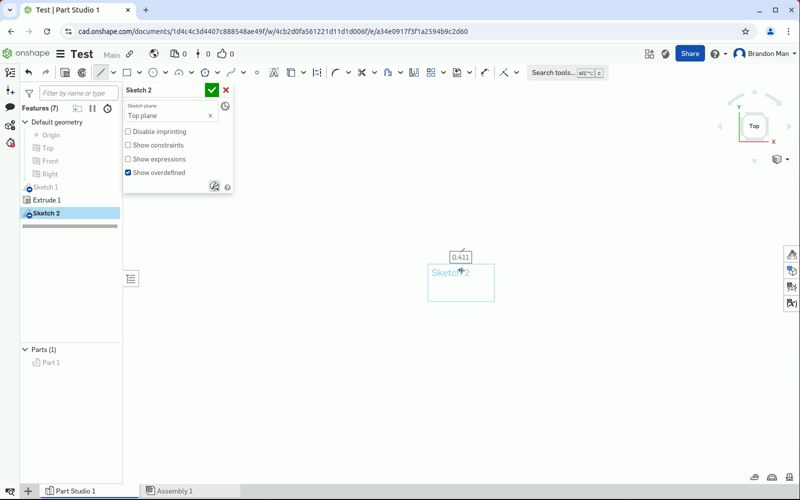
key(esc)
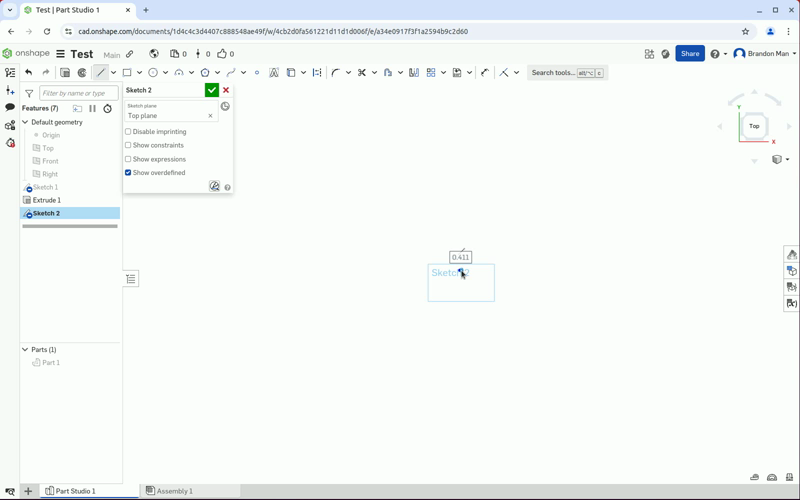
key(a)
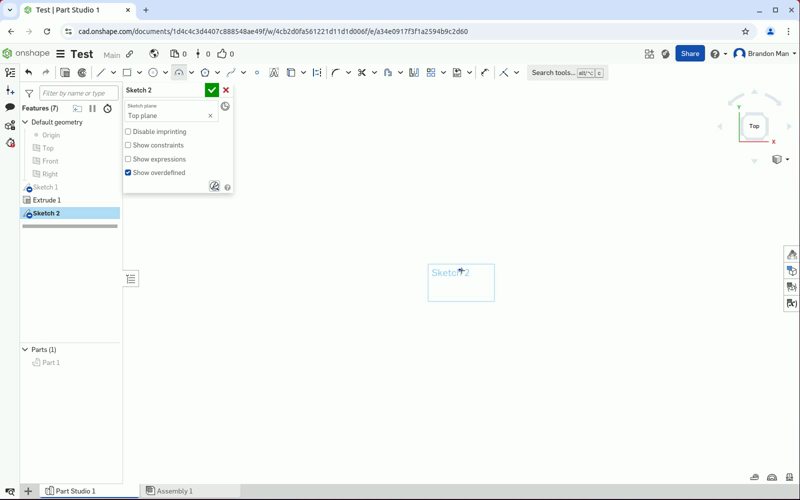
mouse_move(461, 270)
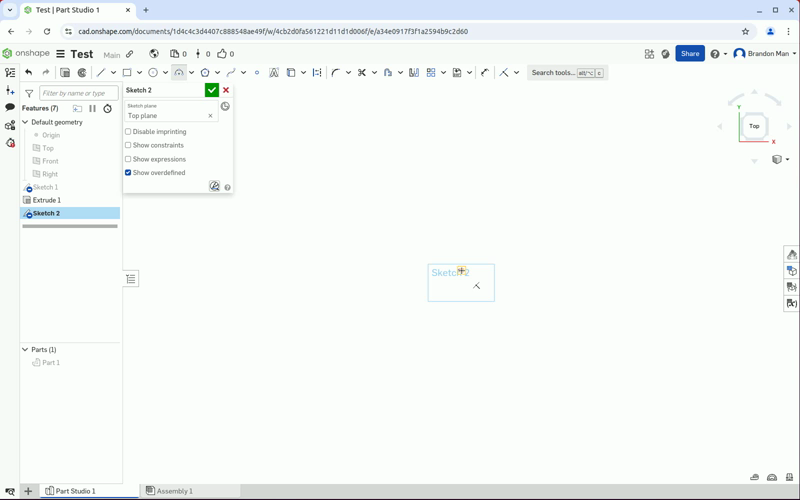
scroll(6)
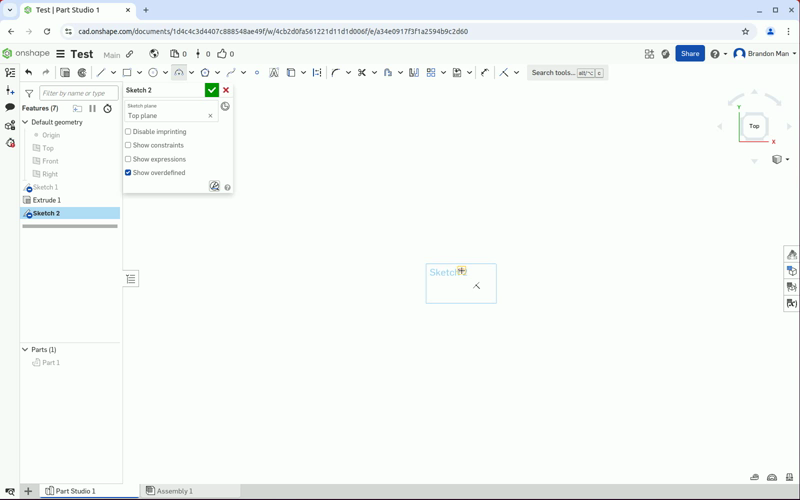
scroll(6)
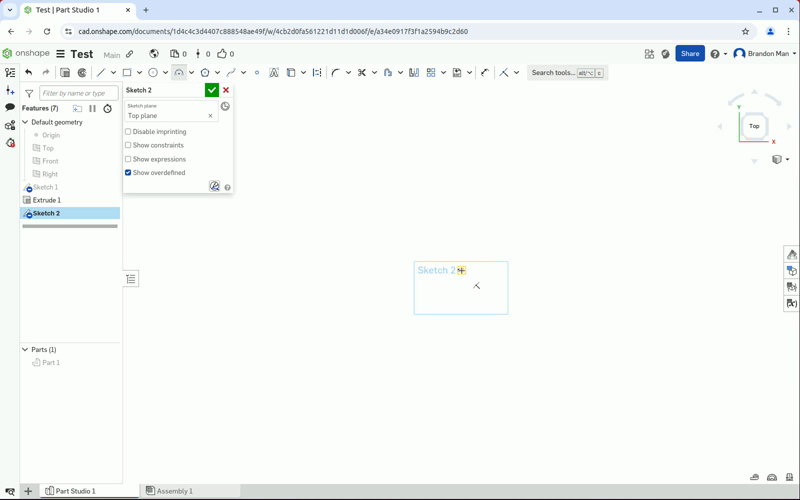
scroll(6)
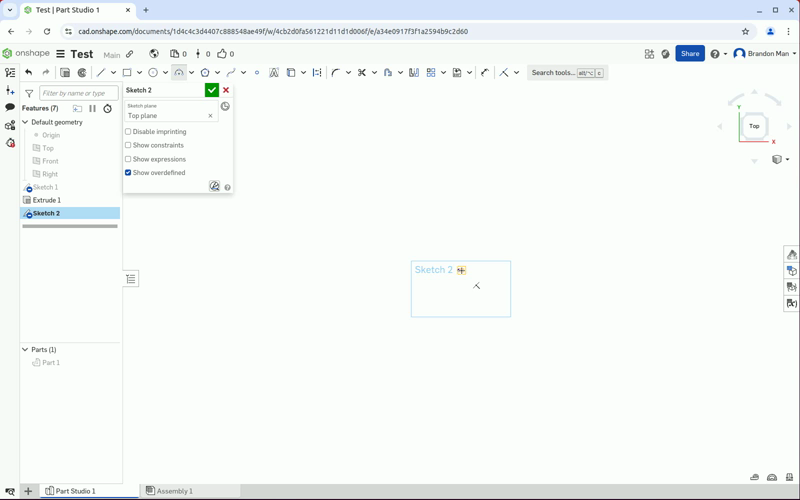
scroll(6)
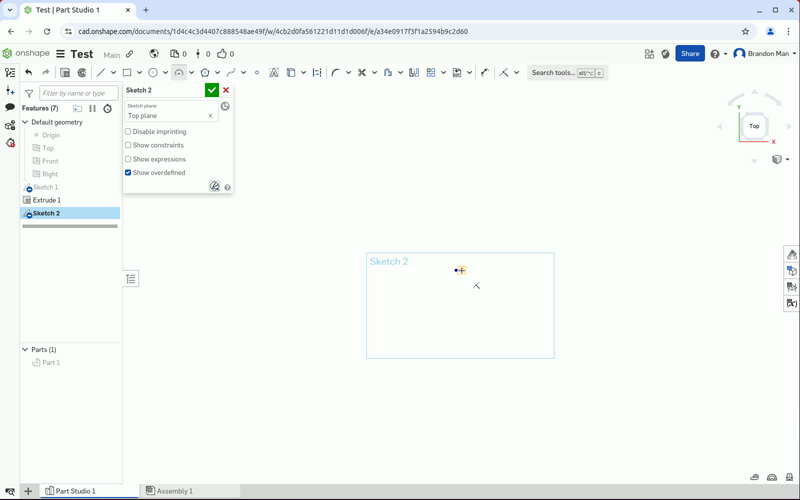
scroll(6)
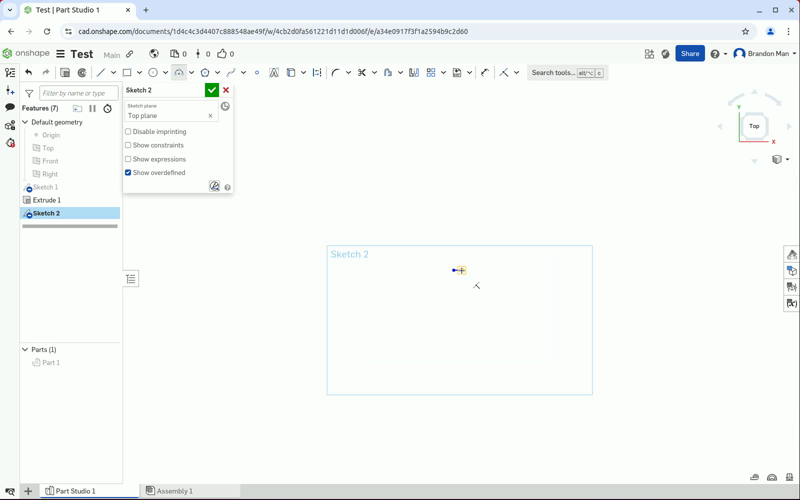
scroll(6)
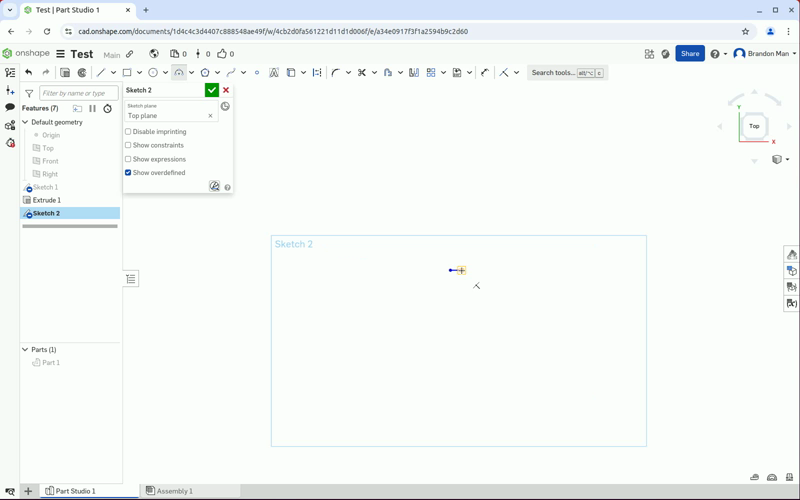
scroll(6)
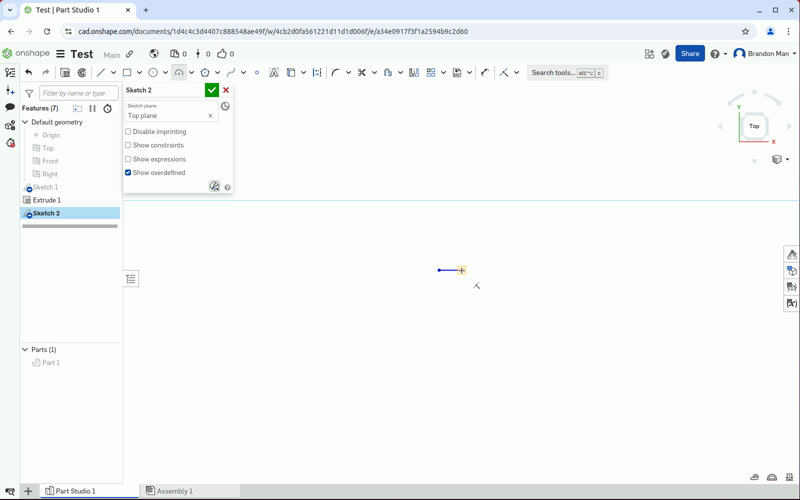
click(461, 270)
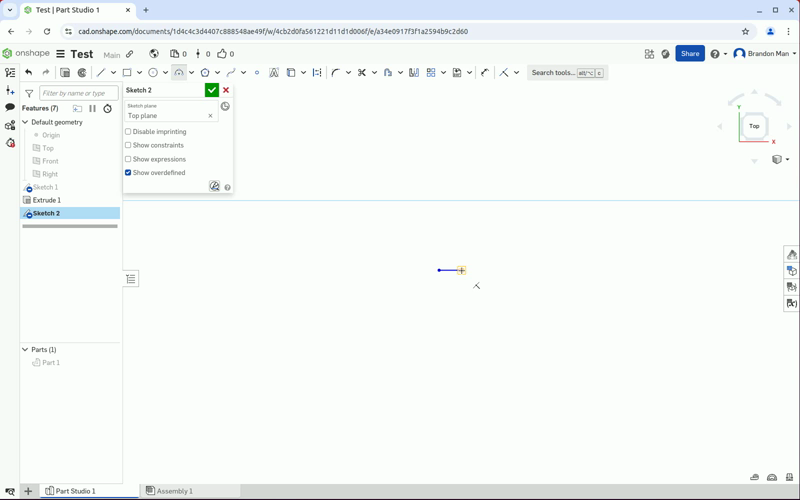
scroll(-6)
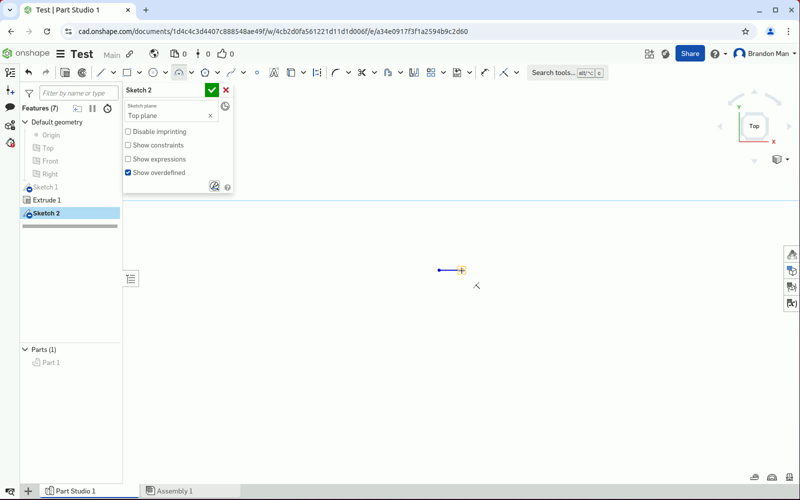
scroll(-6)
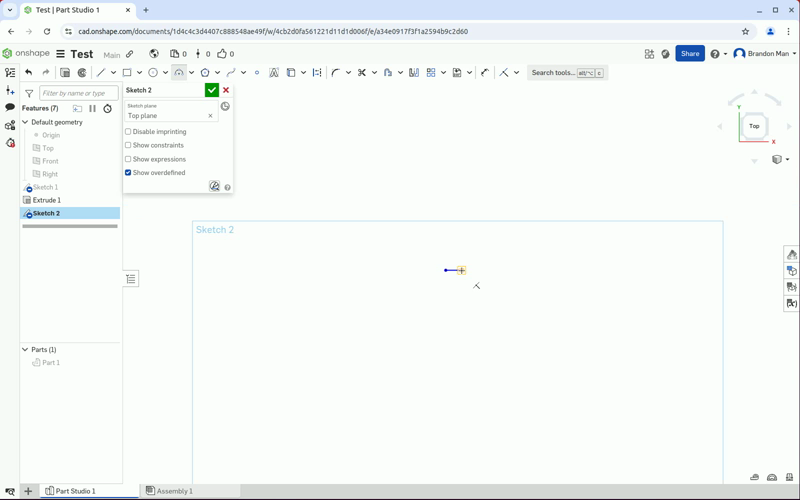
scroll(-6)
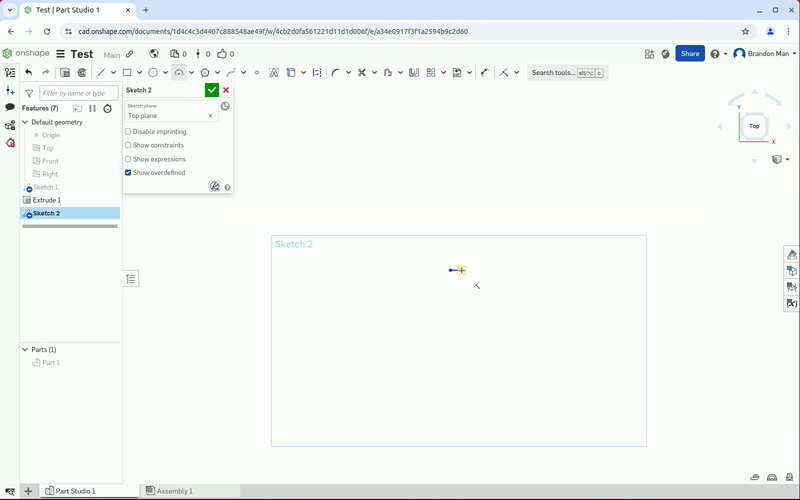
scroll(-6)
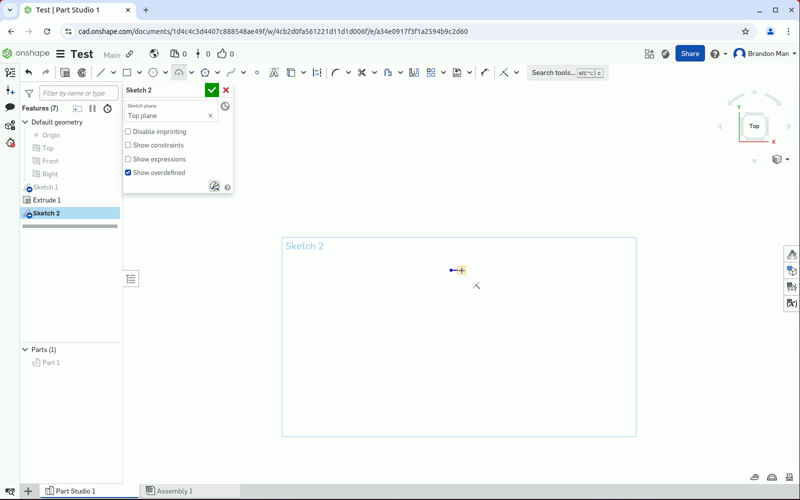
scroll(-6)
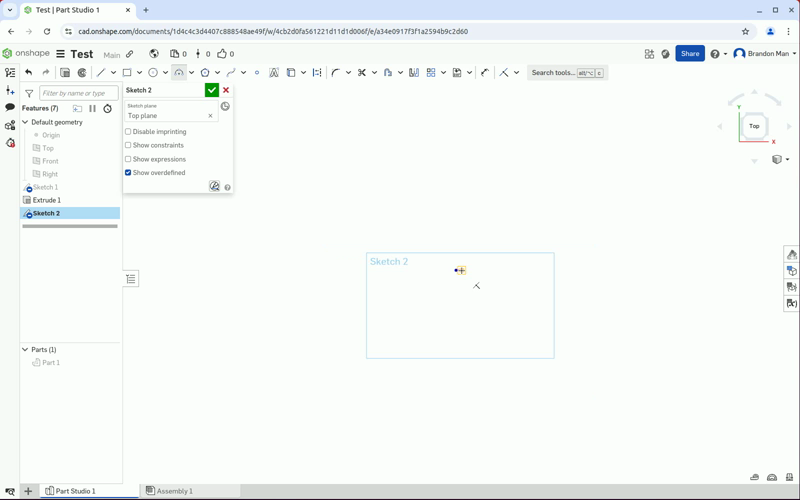
scroll(-6)
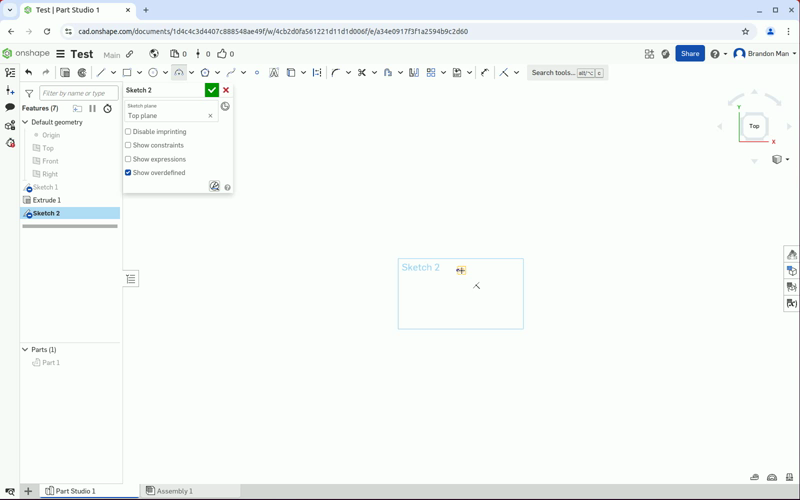
scroll(-6)
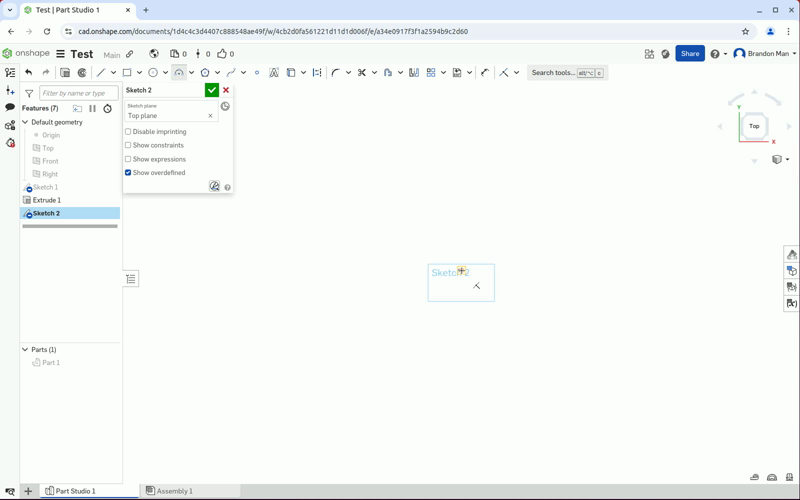
mouse_move(459, 270)
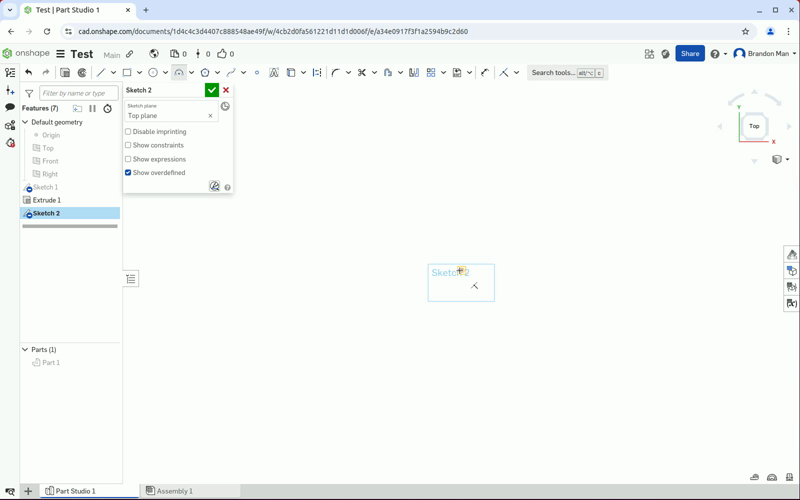
scroll(6)
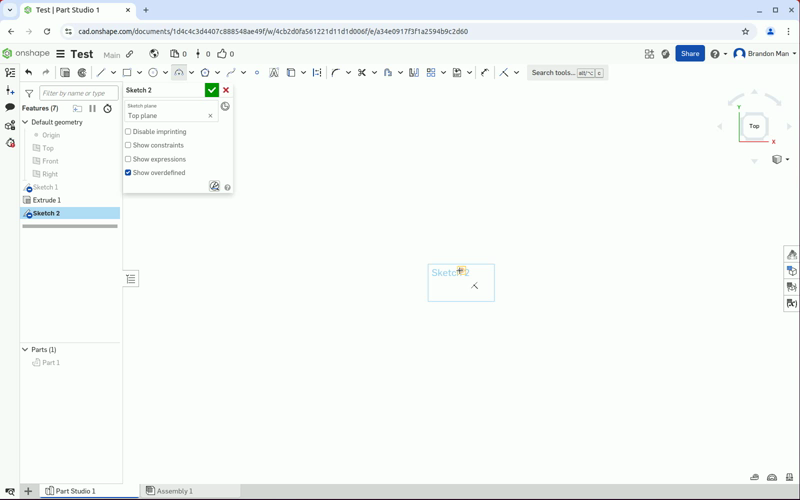
scroll(6)
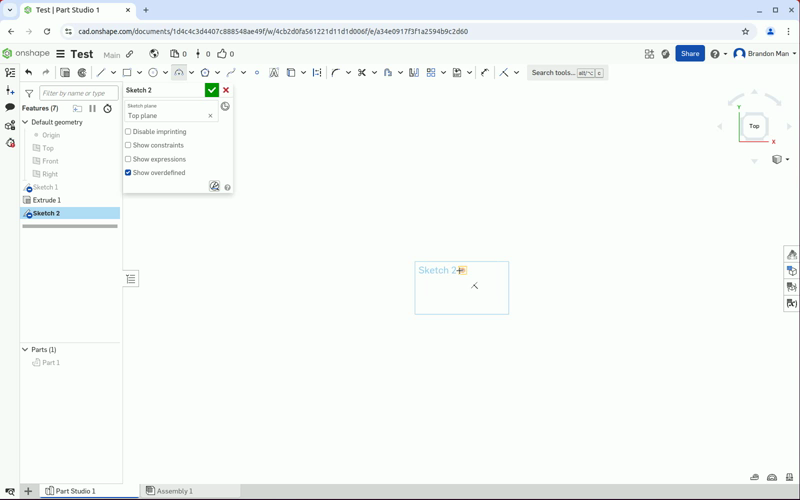
scroll(6)
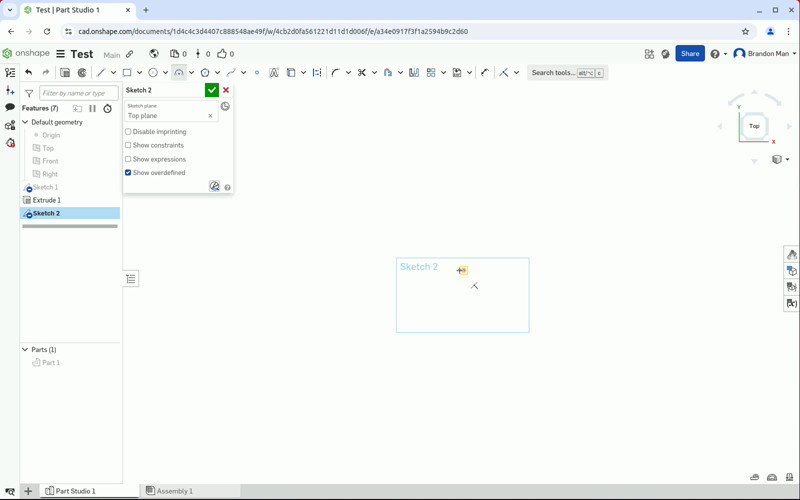
scroll(6)
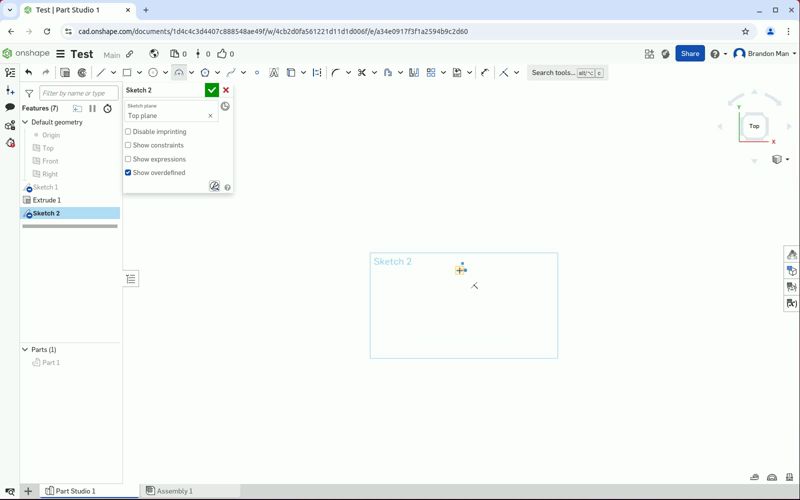
scroll(6)
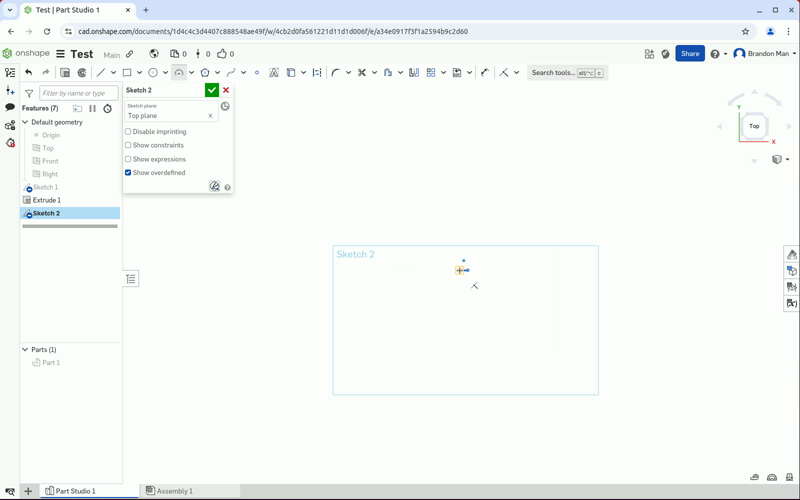
scroll(6)
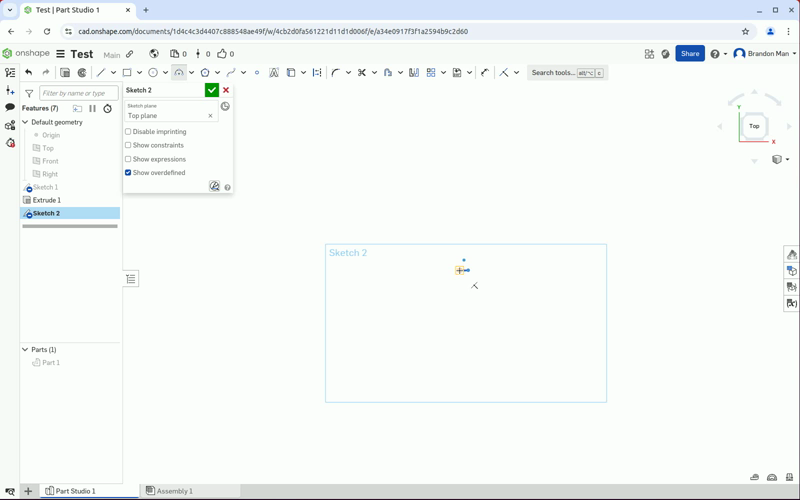
scroll(6)
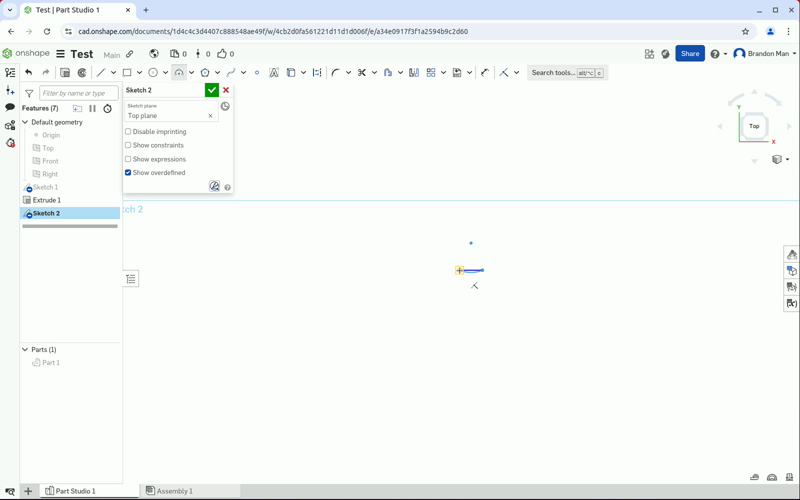
click(459, 270)
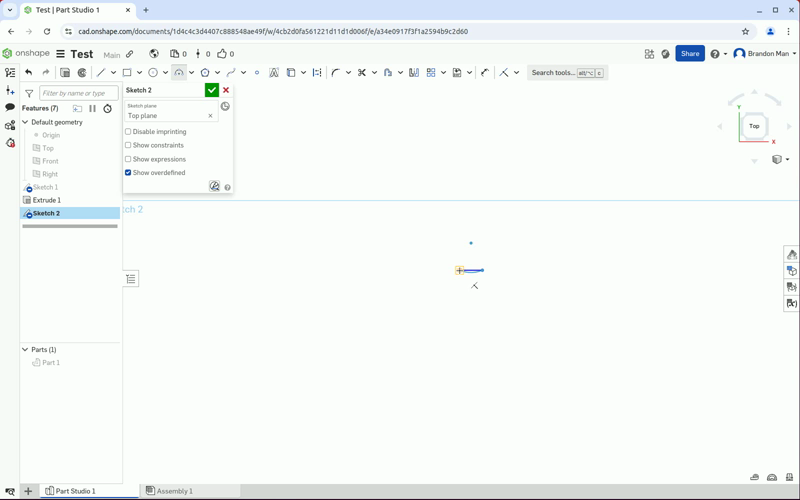
scroll(-6)
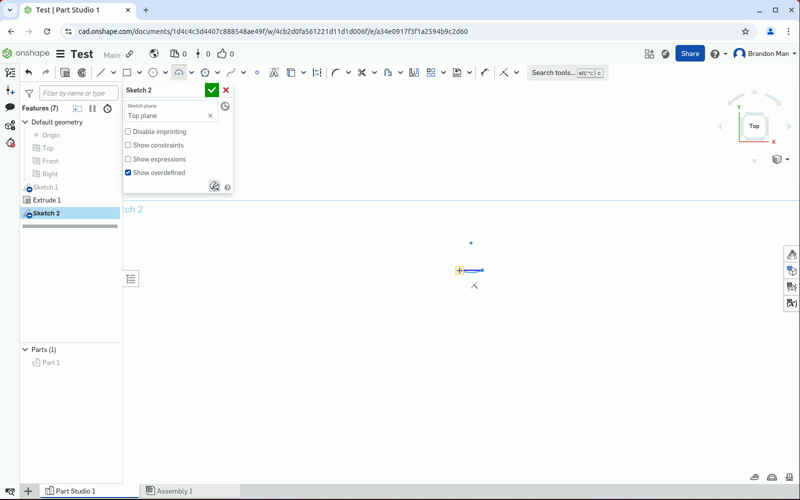
scroll(-6)
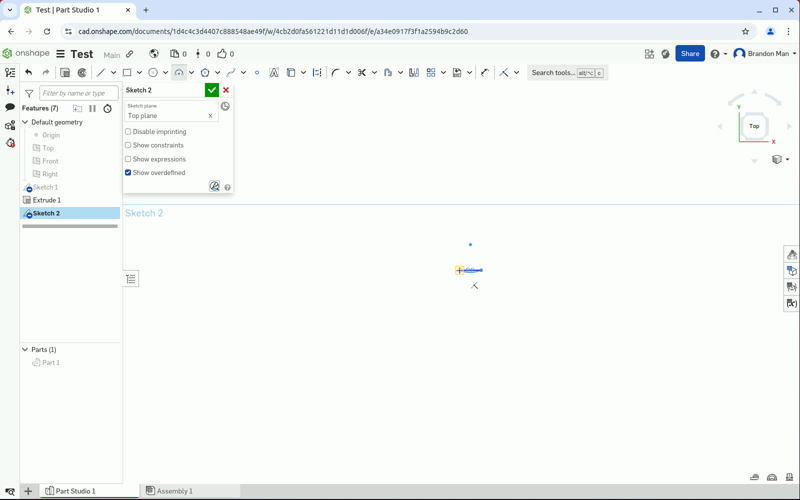
scroll(-6)
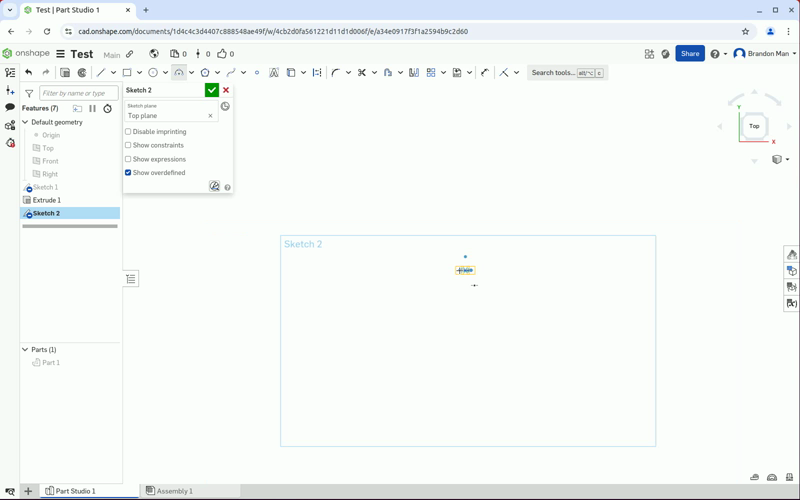
scroll(-6)
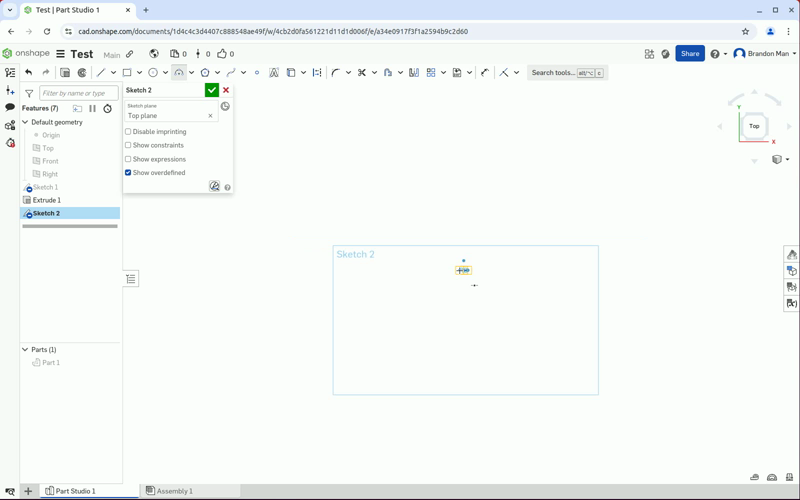
scroll(-6)
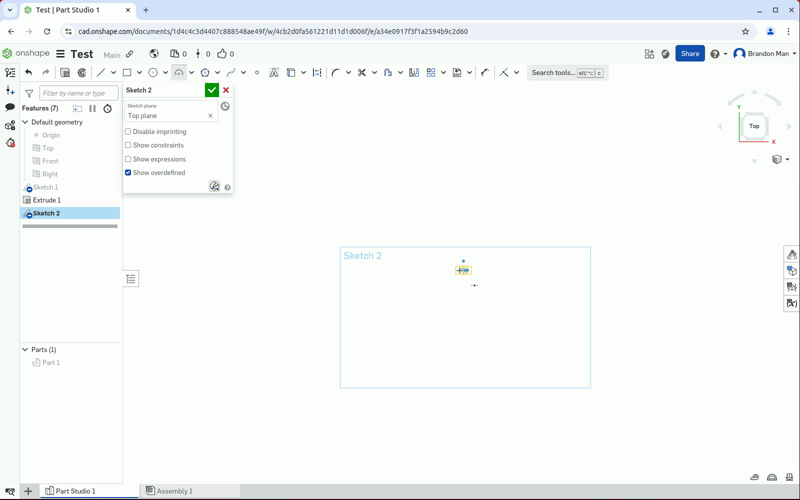
scroll(-6)
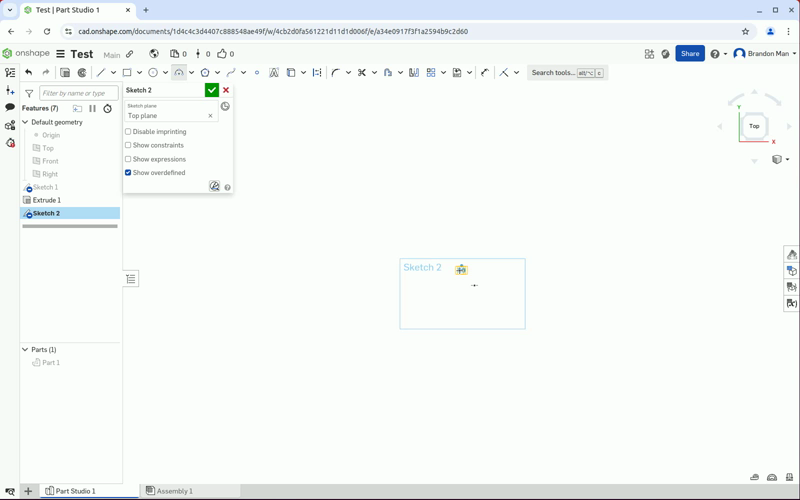
scroll(-6)
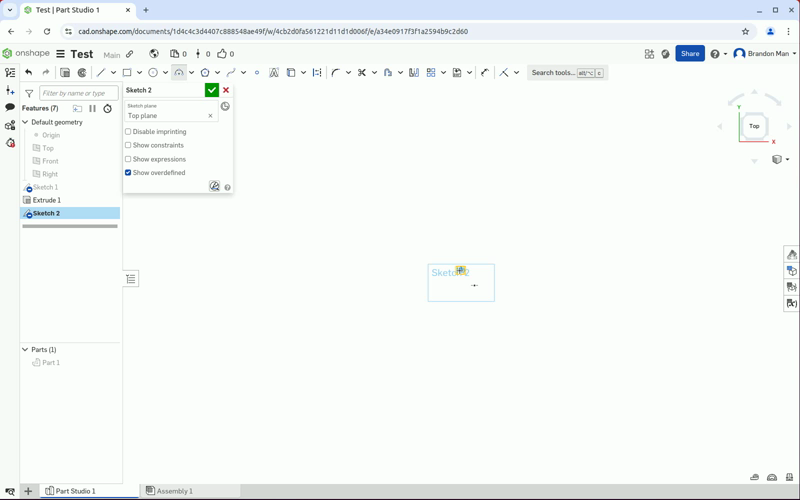
key_down(shift)
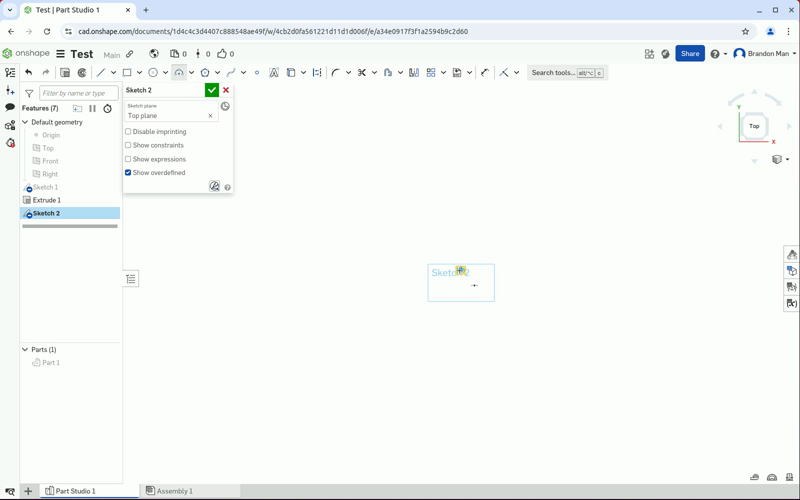
mouse_move(460, 269)
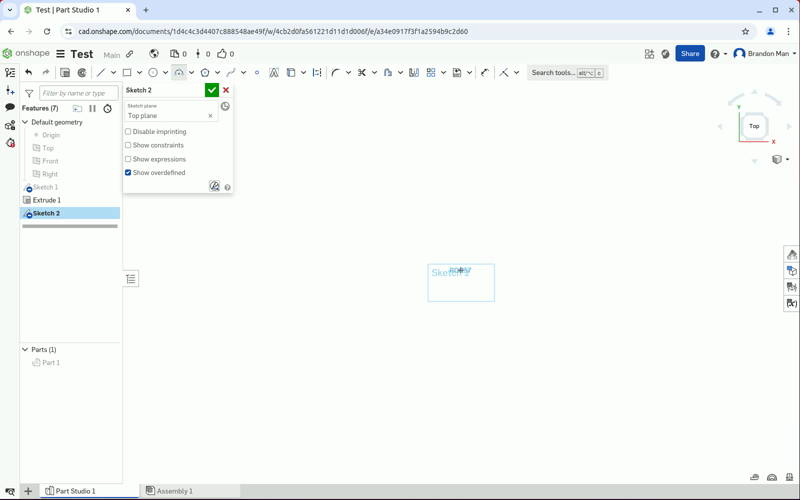
scroll(6)
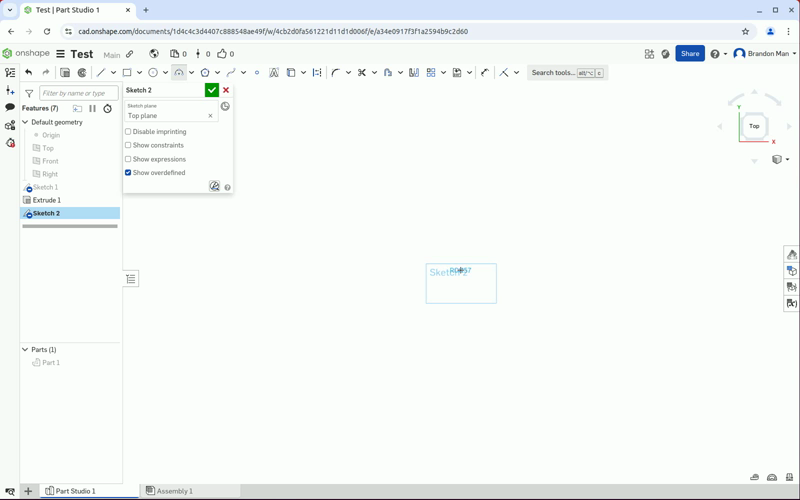
scroll(6)
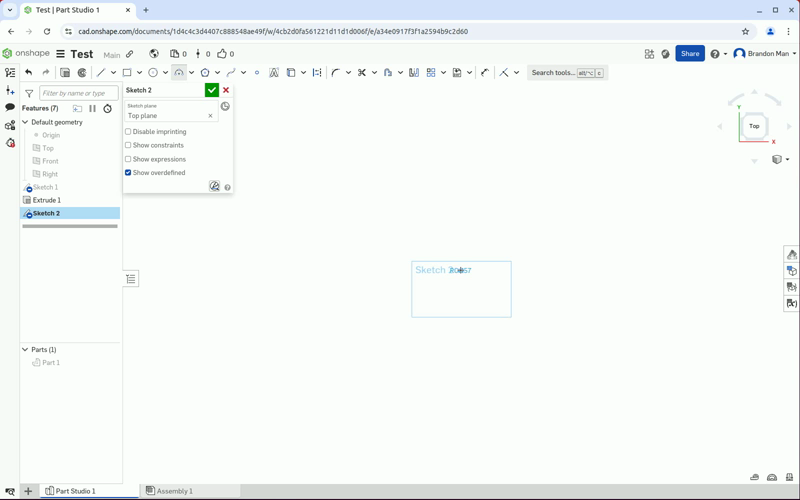
scroll(6)
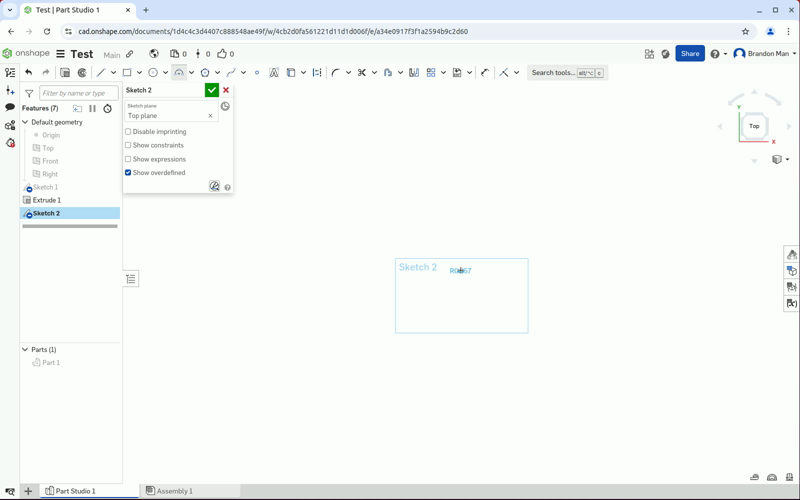
scroll(6)
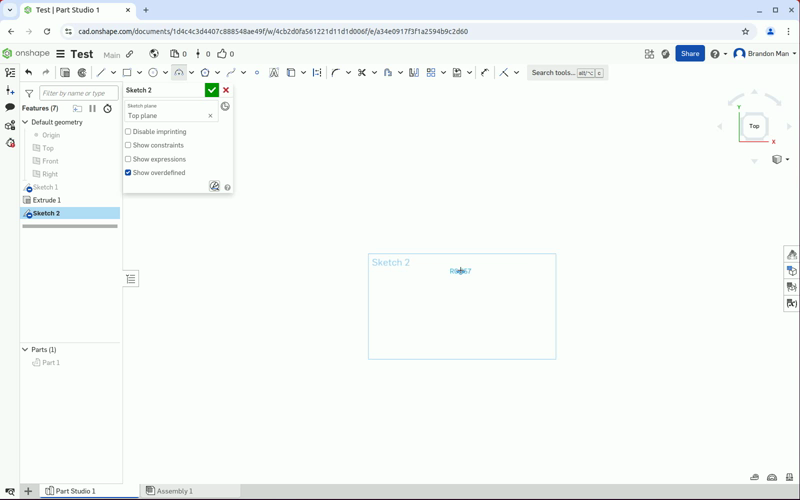
scroll(6)
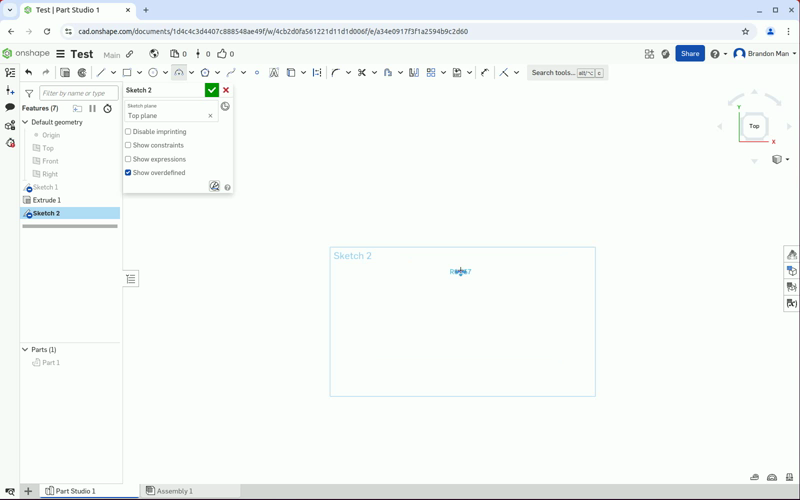
scroll(6)
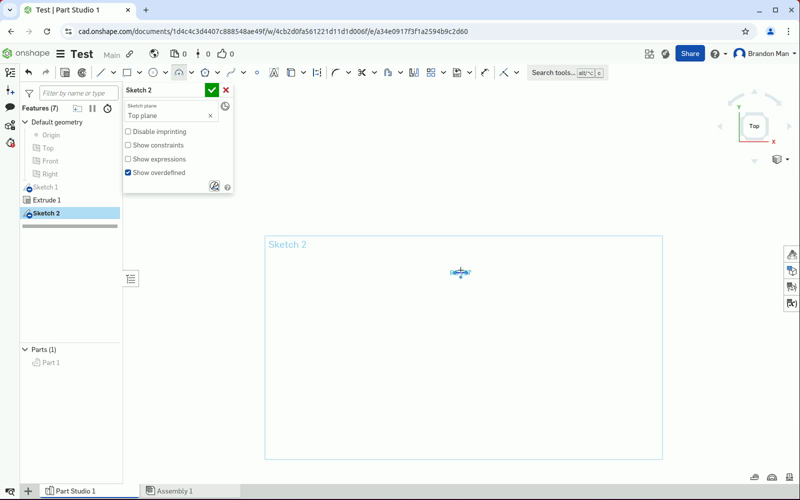
scroll(6)
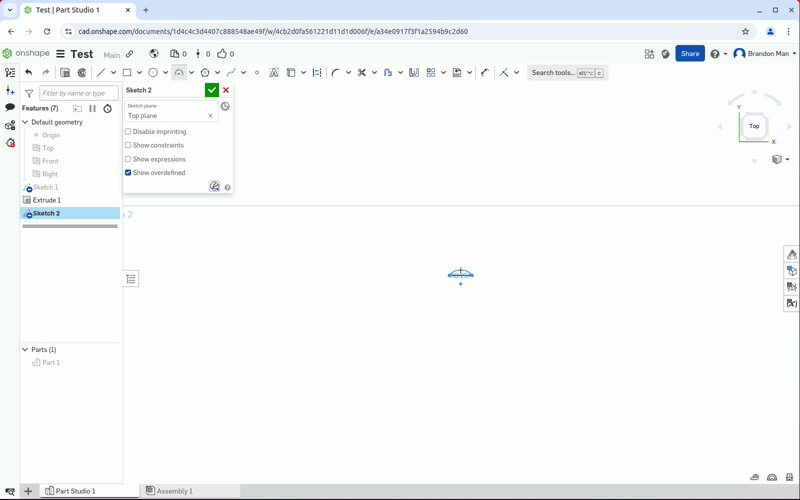
click(460, 269)
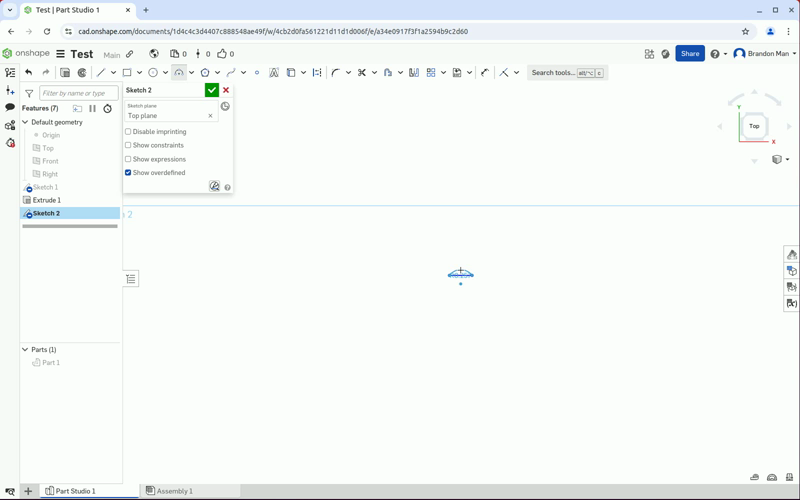
scroll(-6)
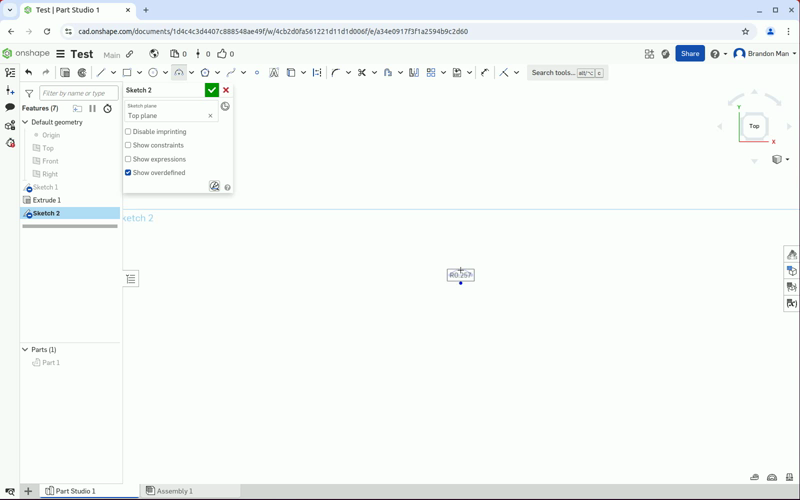
scroll(-6)
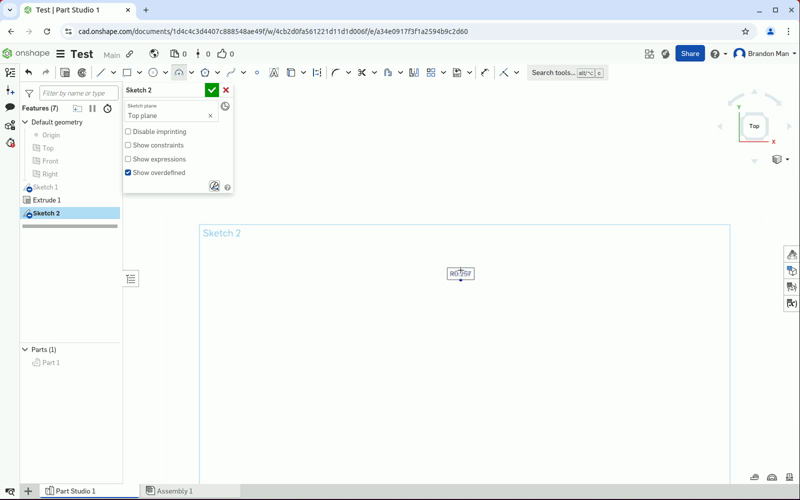
scroll(-6)
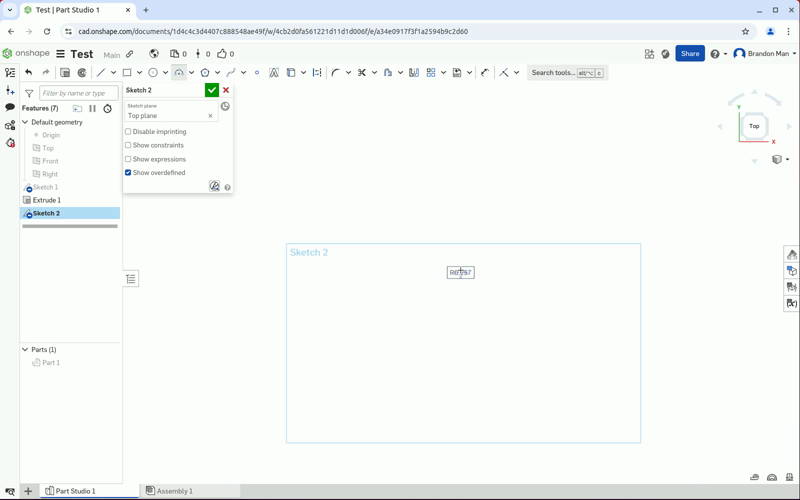
scroll(-6)
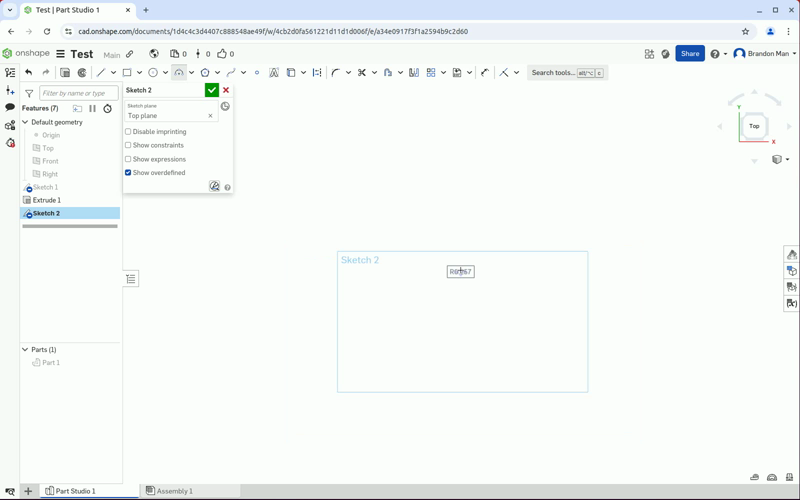
scroll(-6)
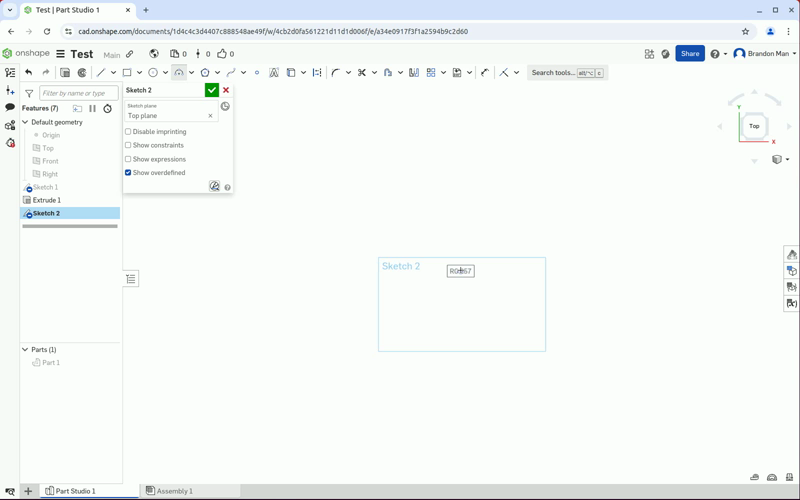
scroll(-6)
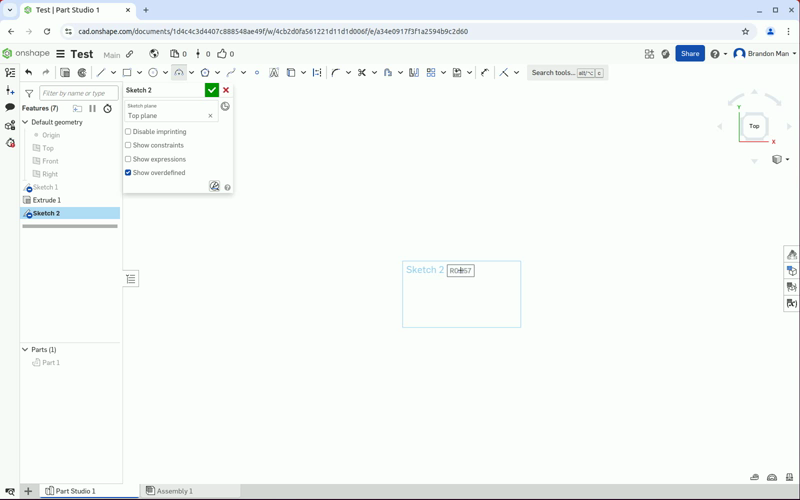
scroll(-6)
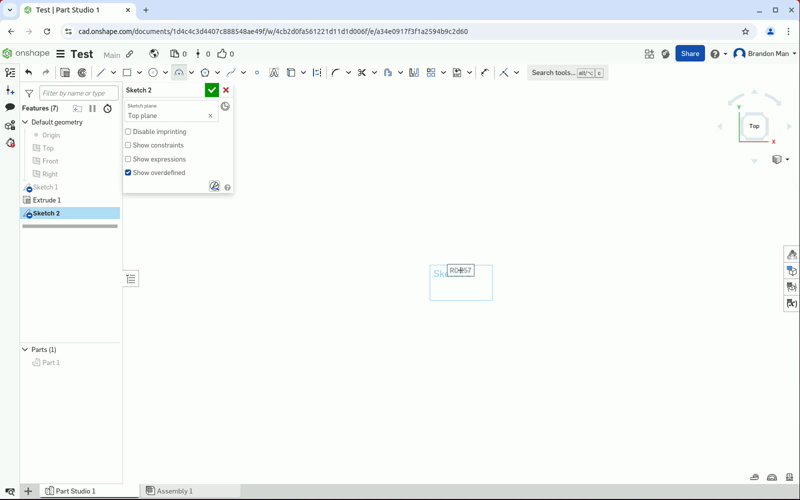
key_up(shift)
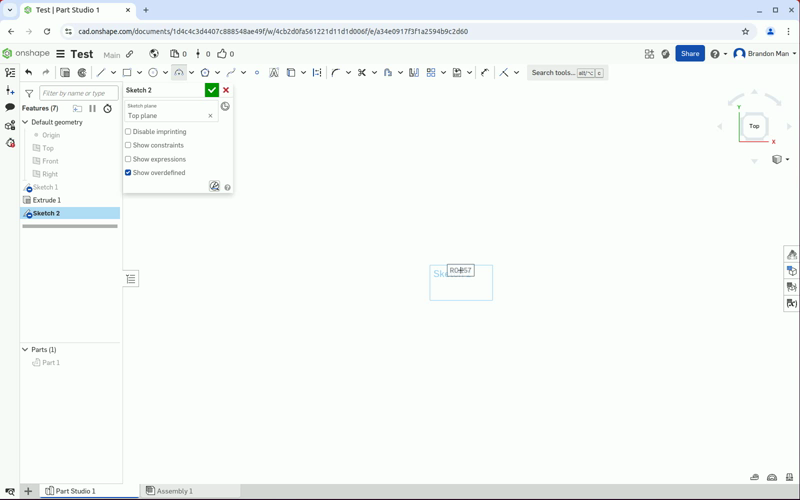
key(esc)
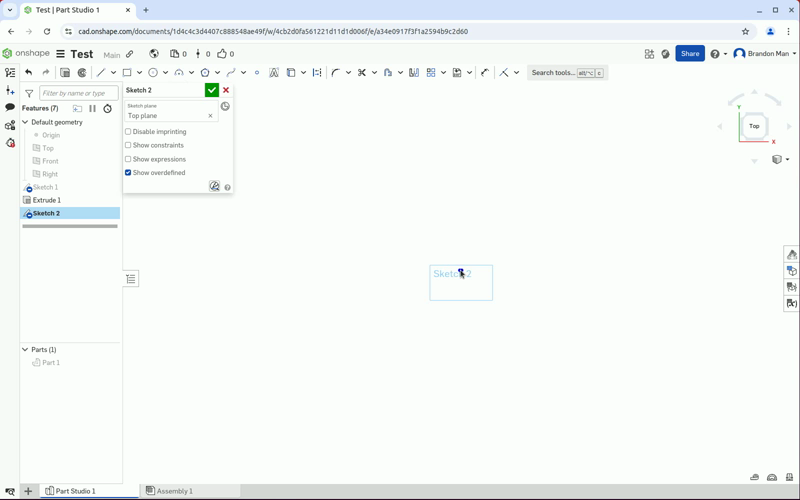
mouse_move(459, 269)
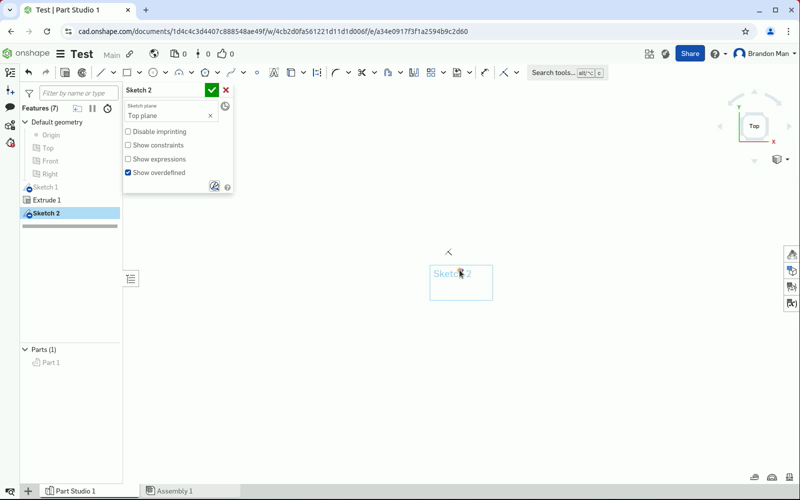
scroll(6)
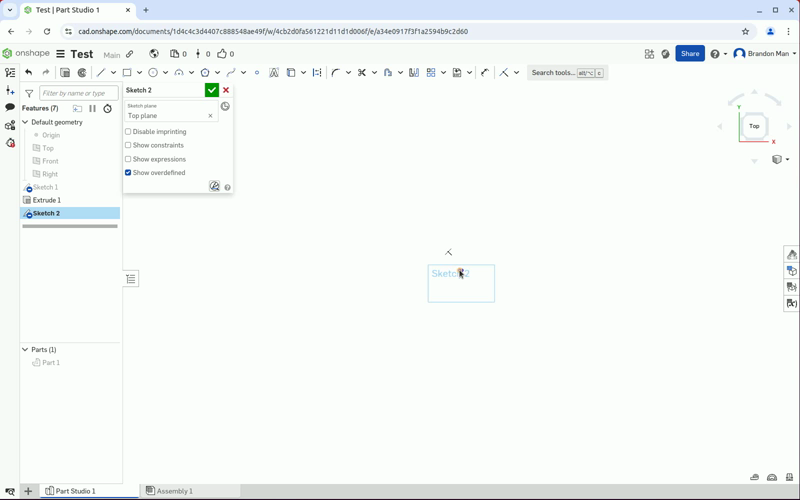
scroll(6)
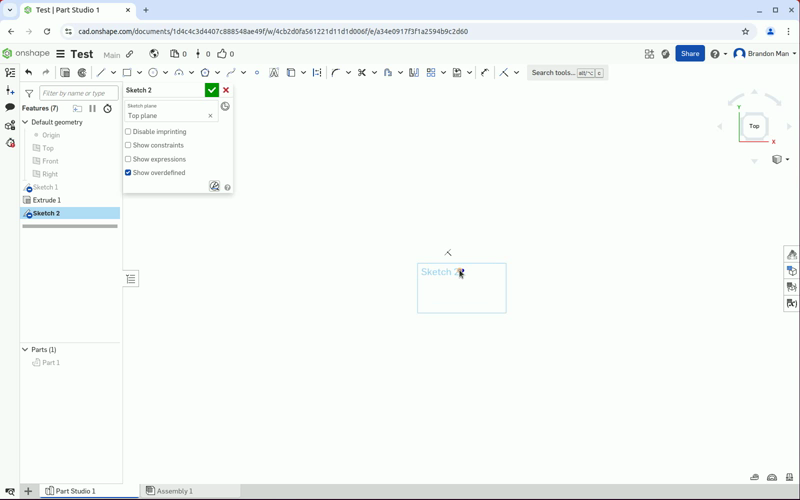
scroll(6)
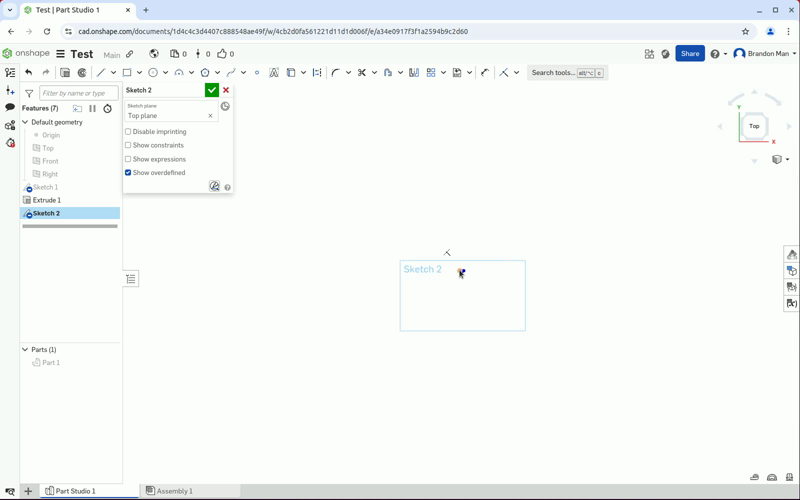
scroll(6)
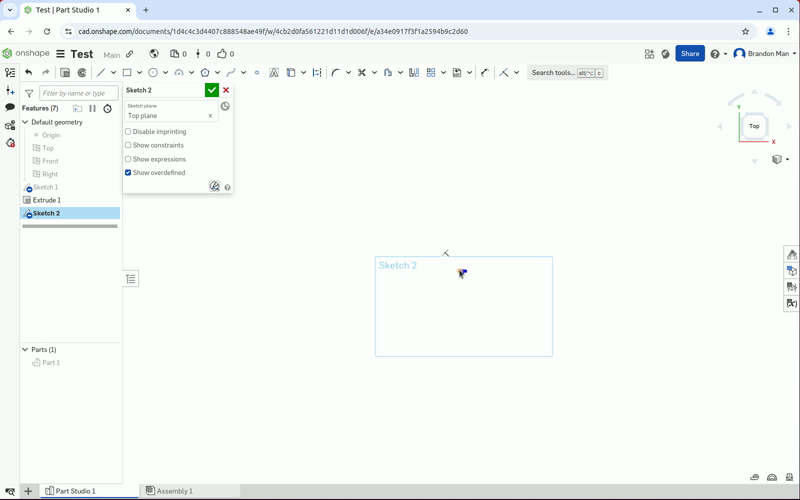
scroll(6)
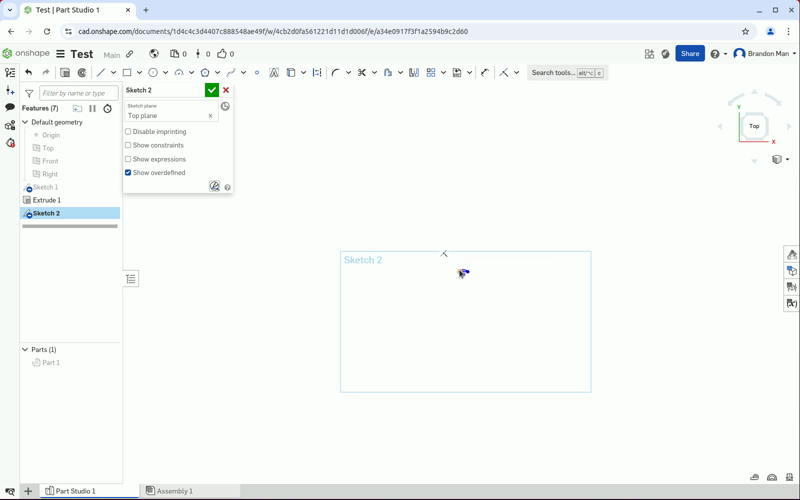
scroll(6)
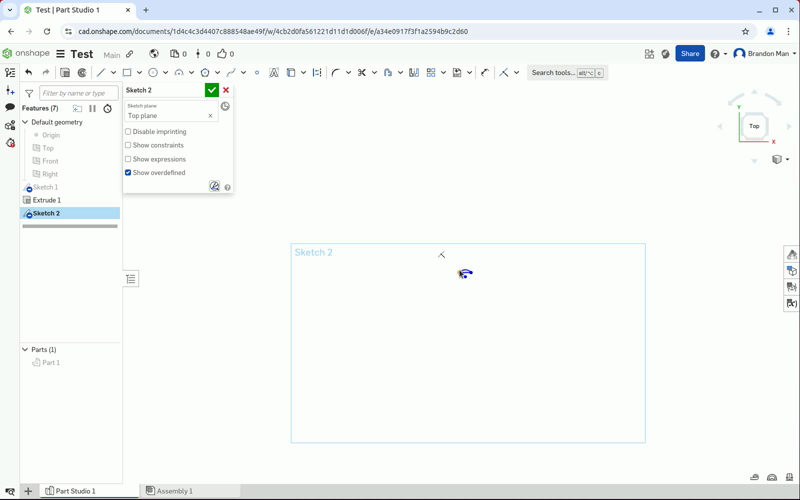
scroll(6)
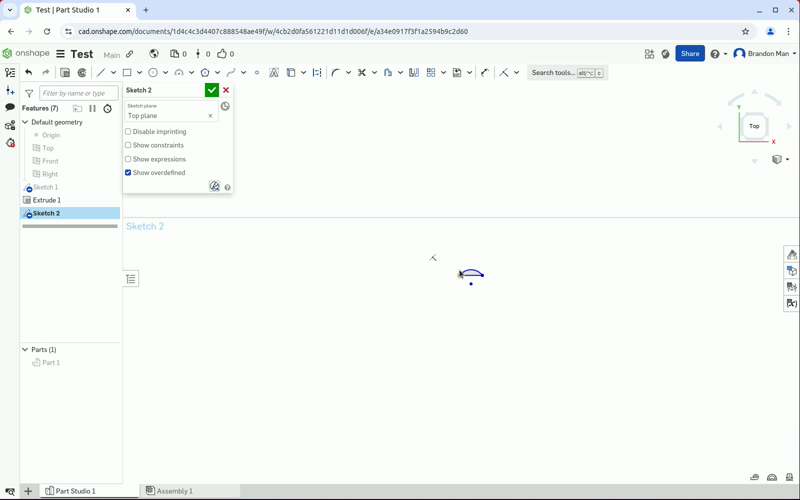
click(459, 269)
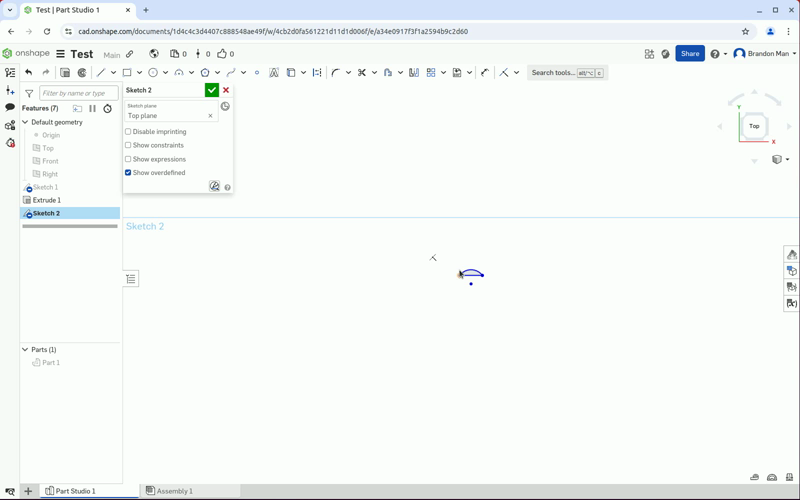
scroll(-6)
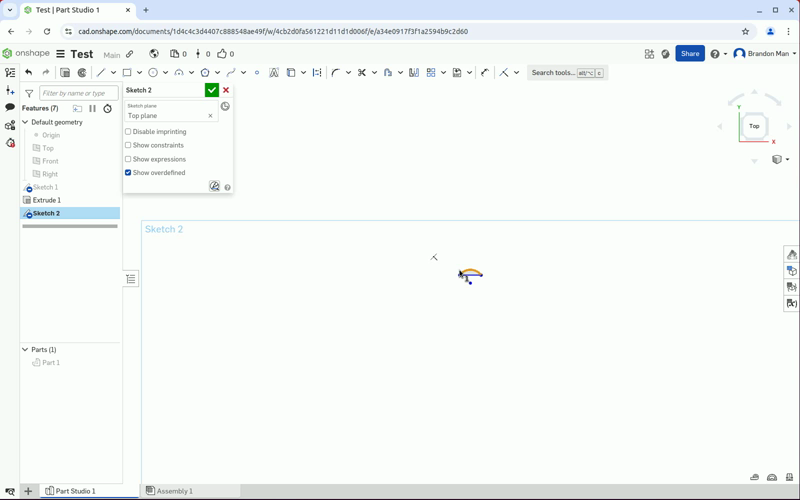
scroll(-6)
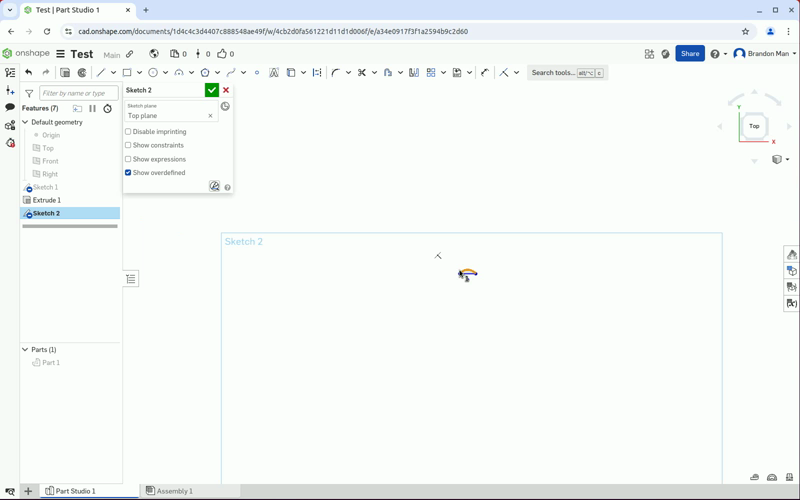
scroll(-6)
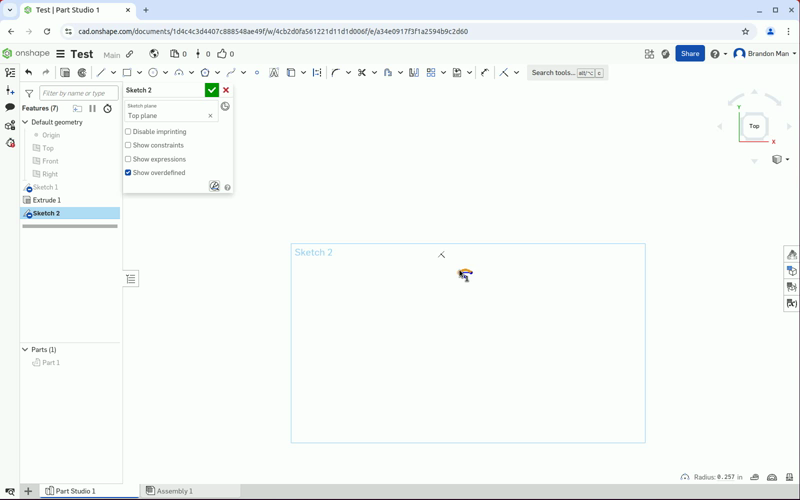
scroll(-6)
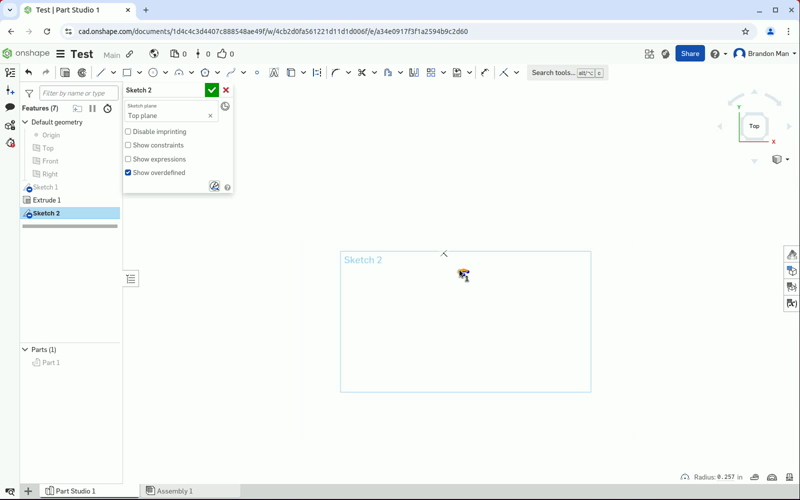
scroll(-6)
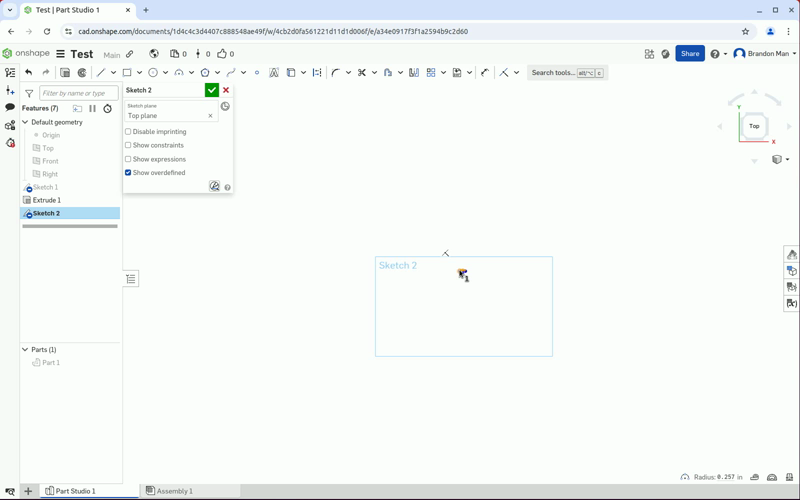
scroll(-6)
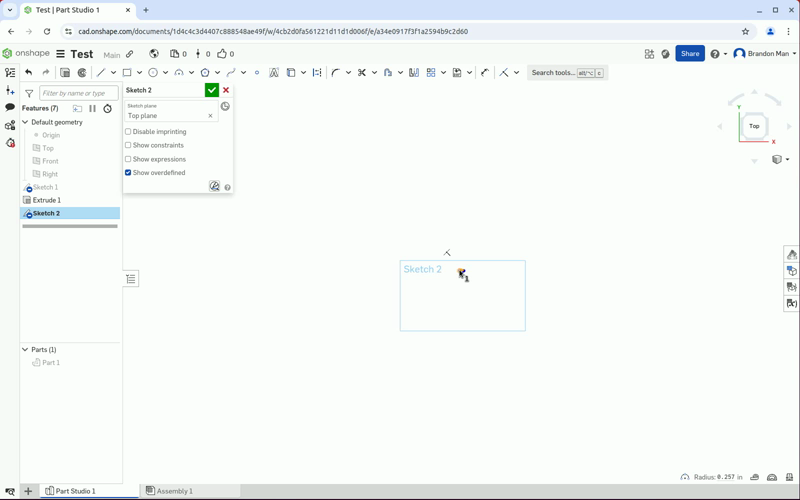
scroll(-6)
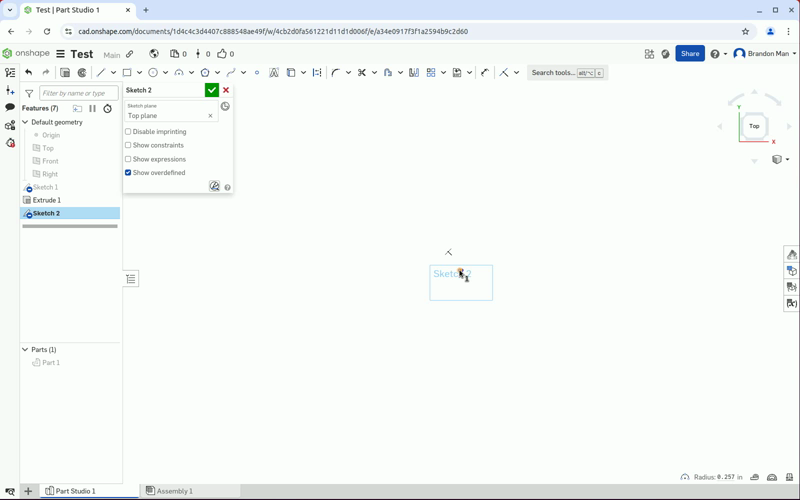
mouse_move(73, 352)
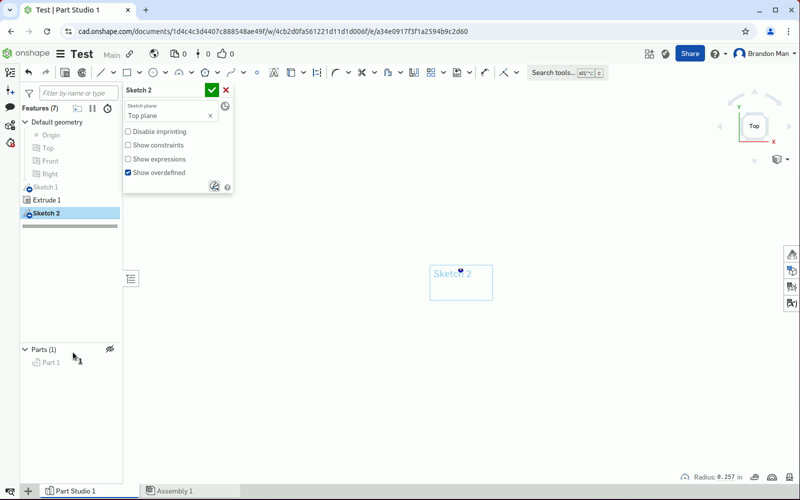
key(shift+y)
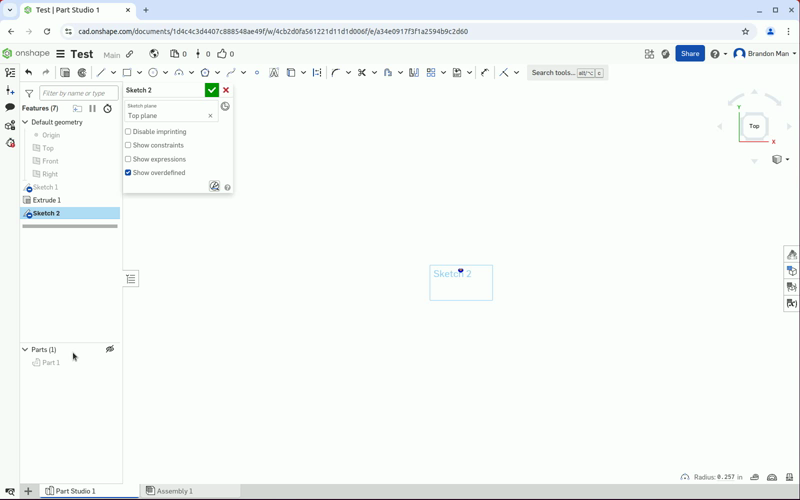
key(shift+e)
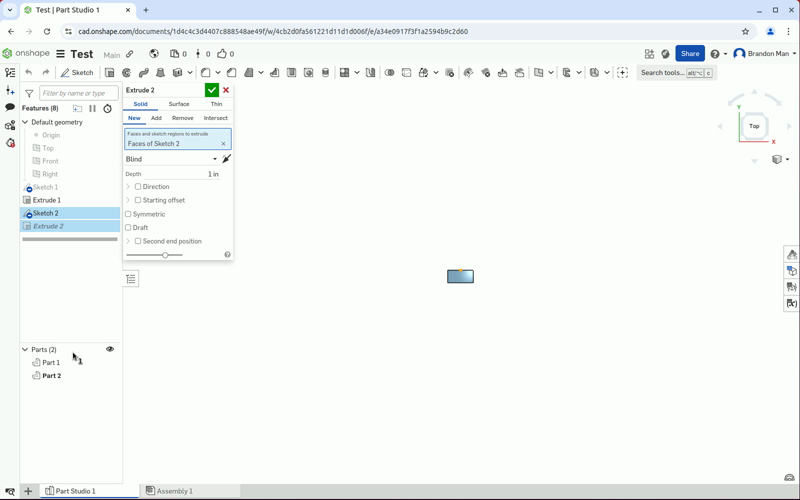
mouse_move(143, 106)
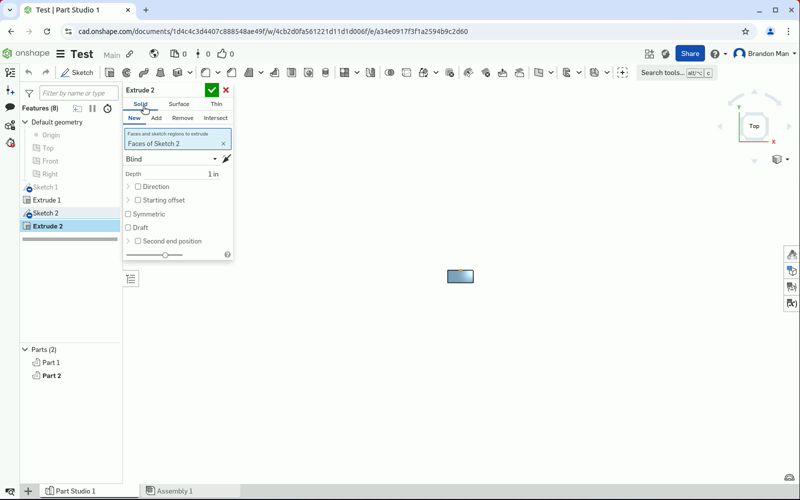
click(143, 106)
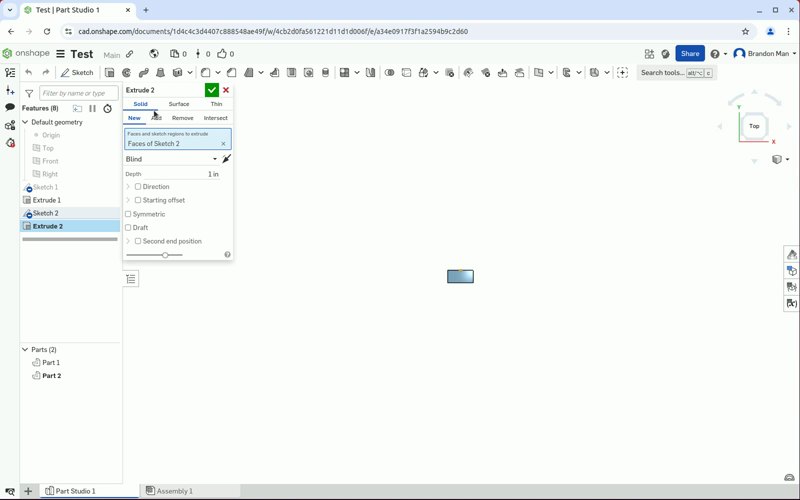
mouse_move(186, 120)
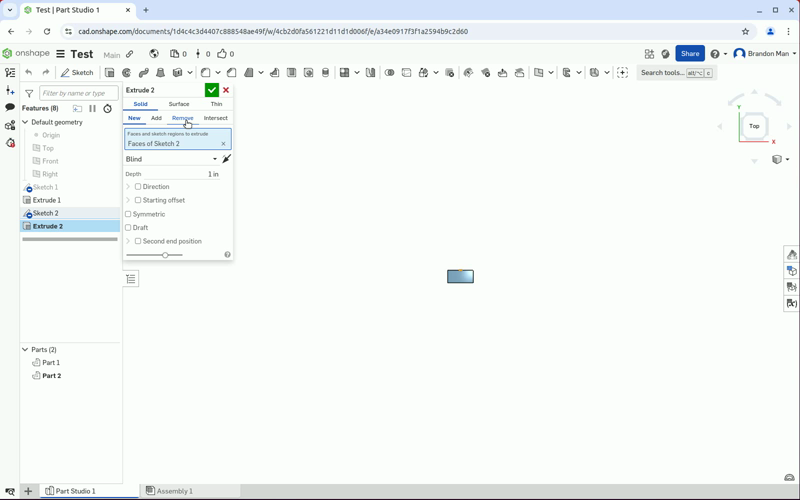
click(186, 120)
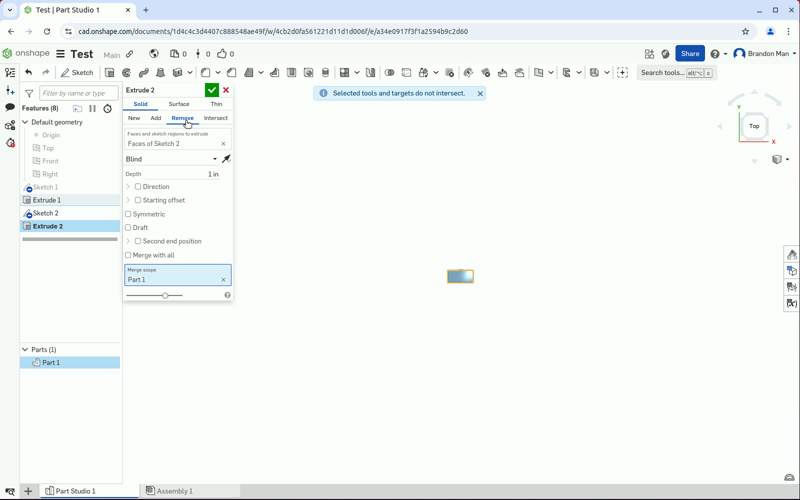
key(tab, 4)
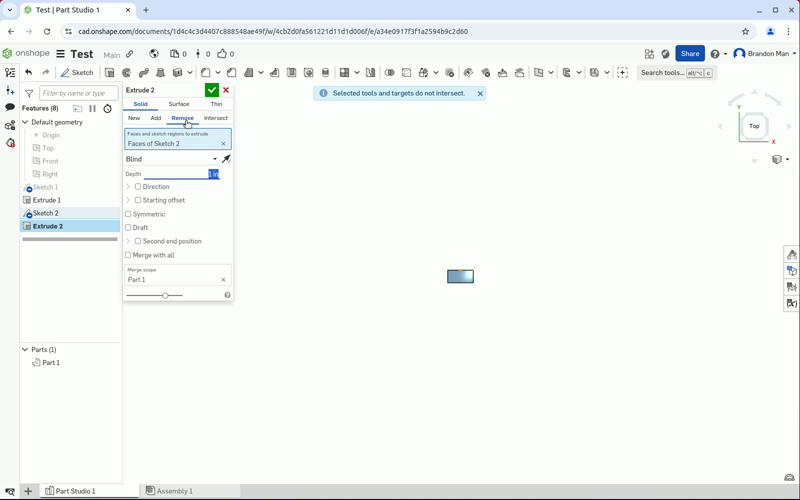
text(30.811)
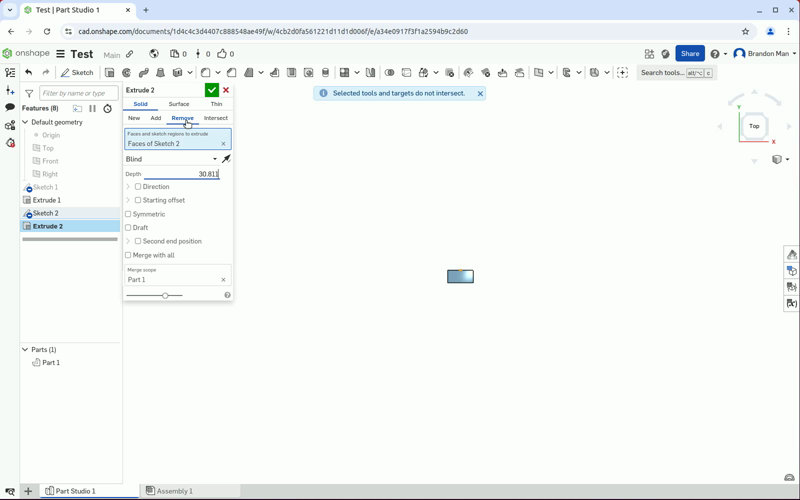
key(tab, 6)
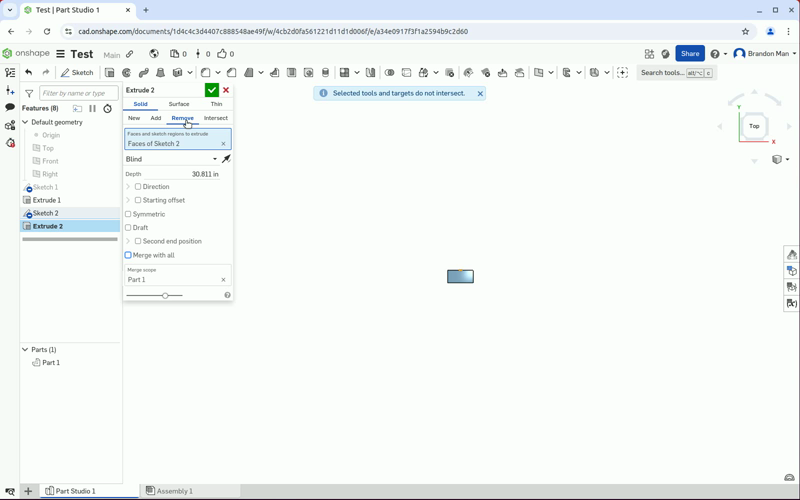
key(space)
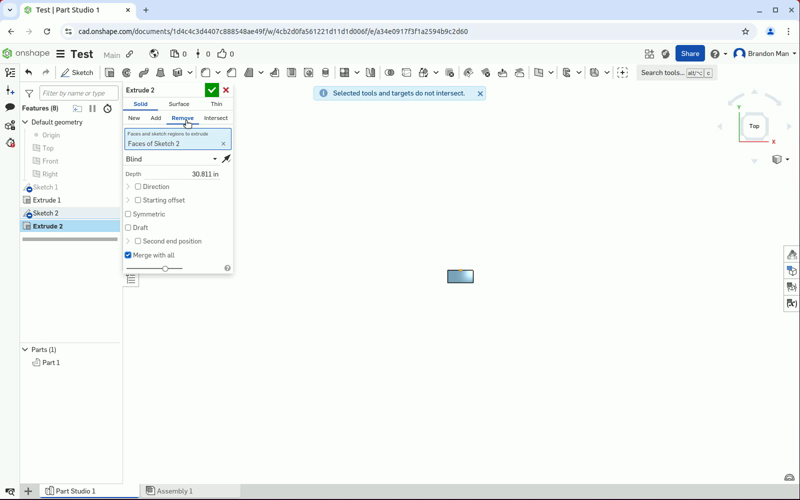
key(enter)
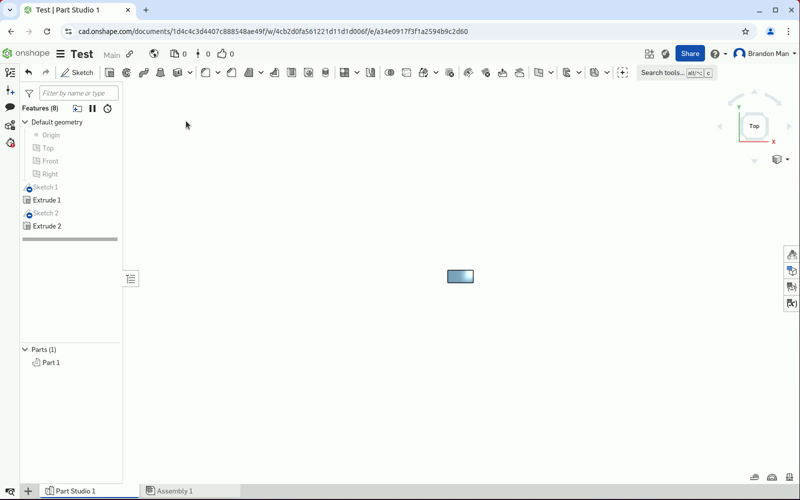
key(shift+h)
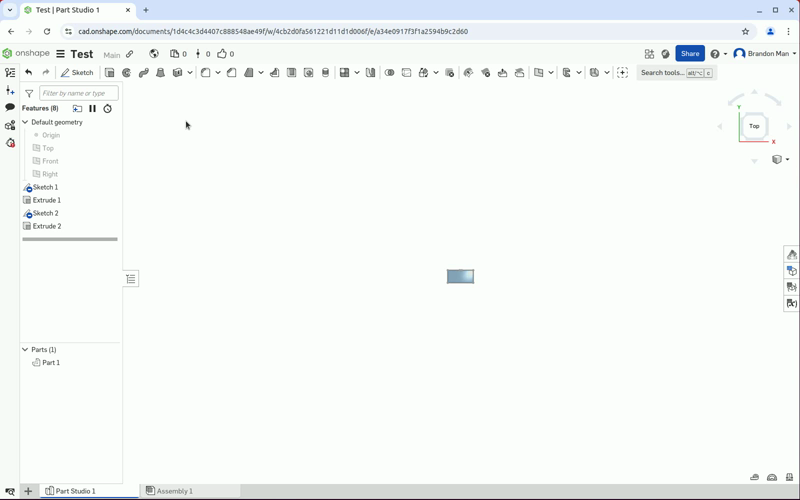
key(shift+h)
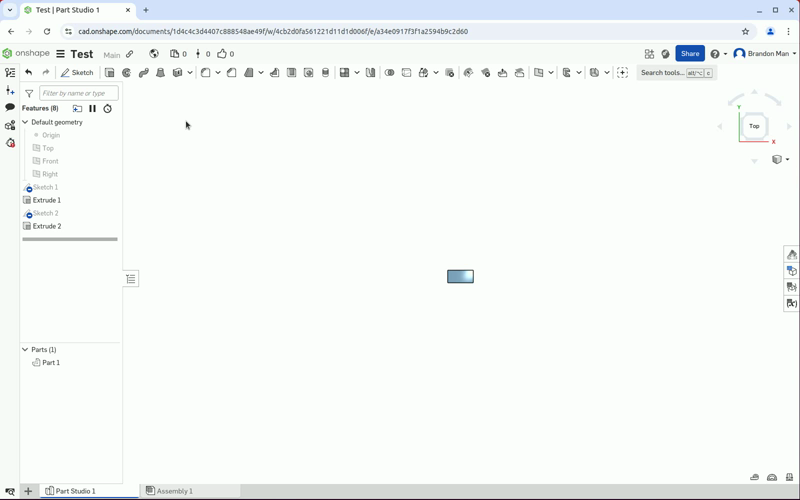
mouse_move(73, 189)
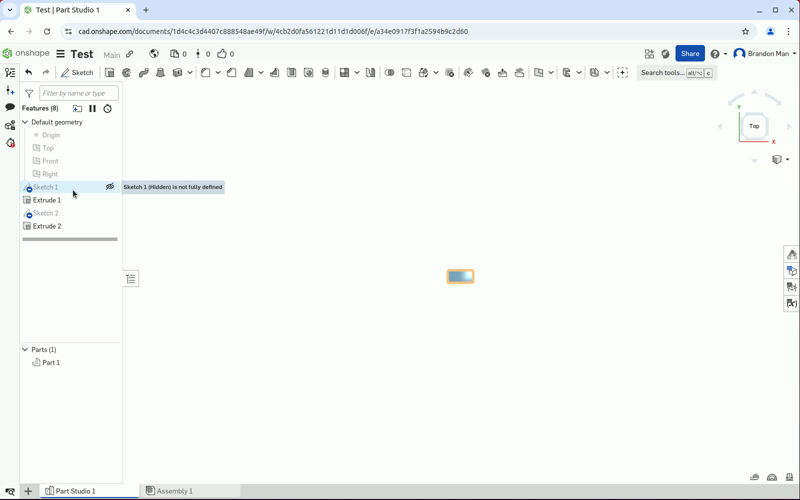
click(73, 189)
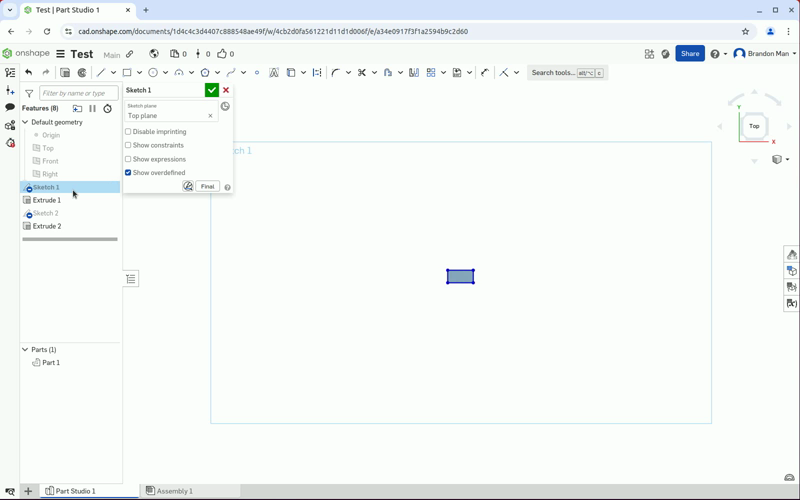
mouse_move(229, 92)
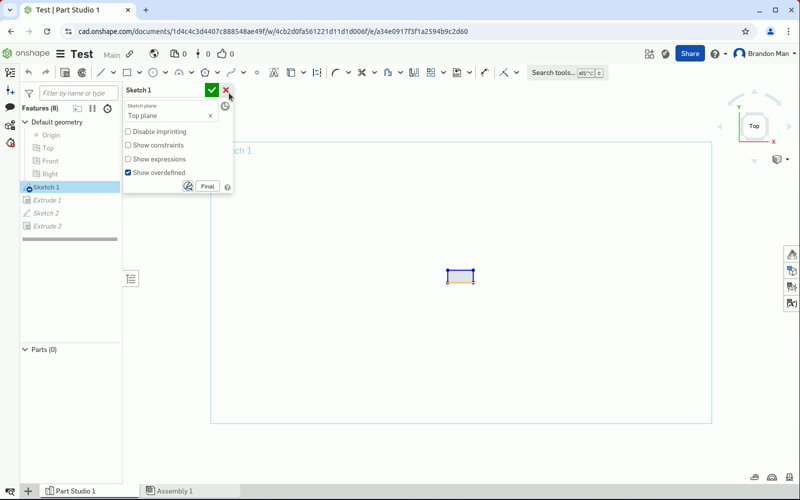
click(229, 92)
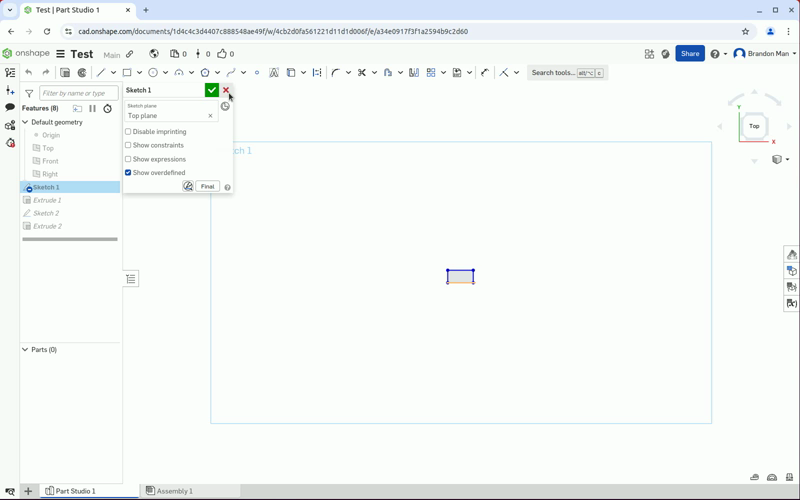
key(shift+s)
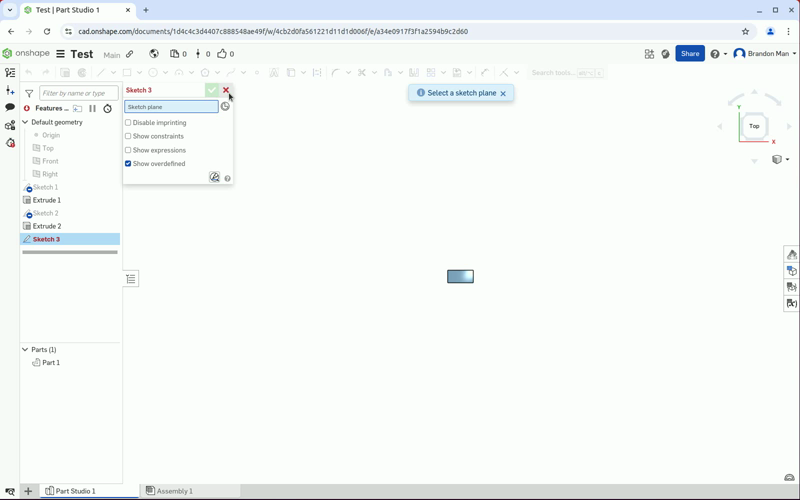
mouse_move(73, 150)
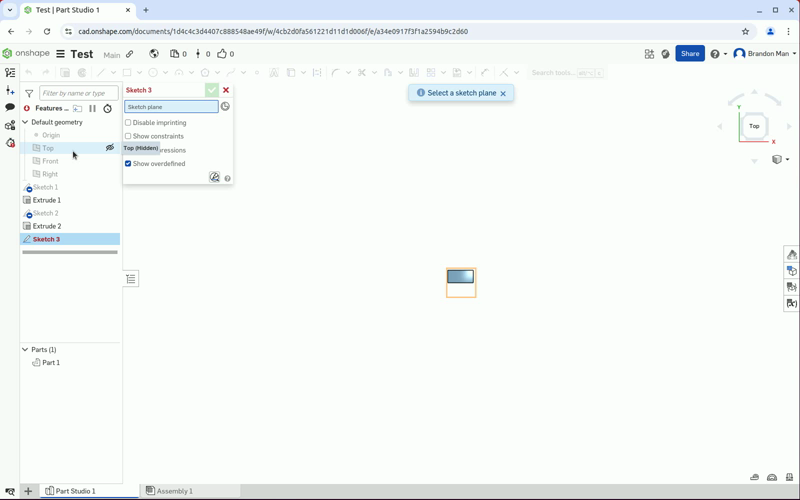
click(73, 150)
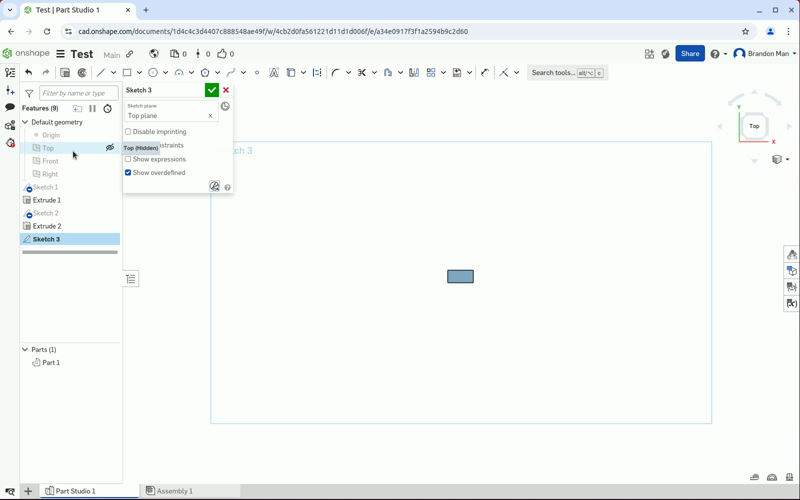
mouse_move(73, 352)
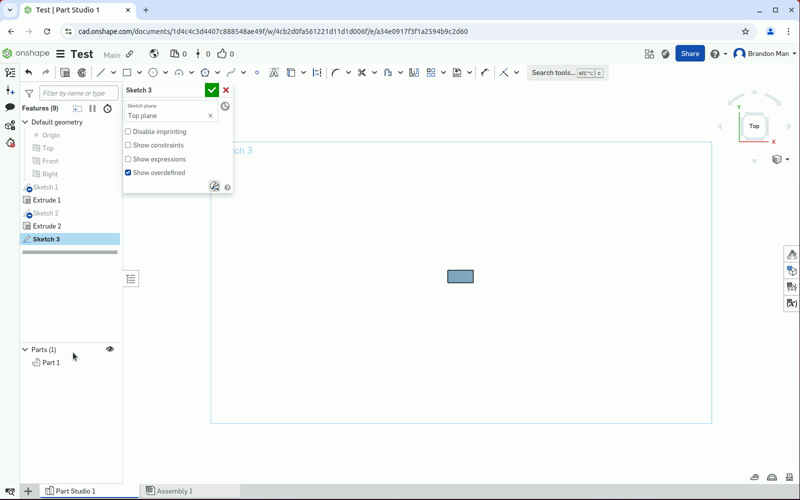
key(y)
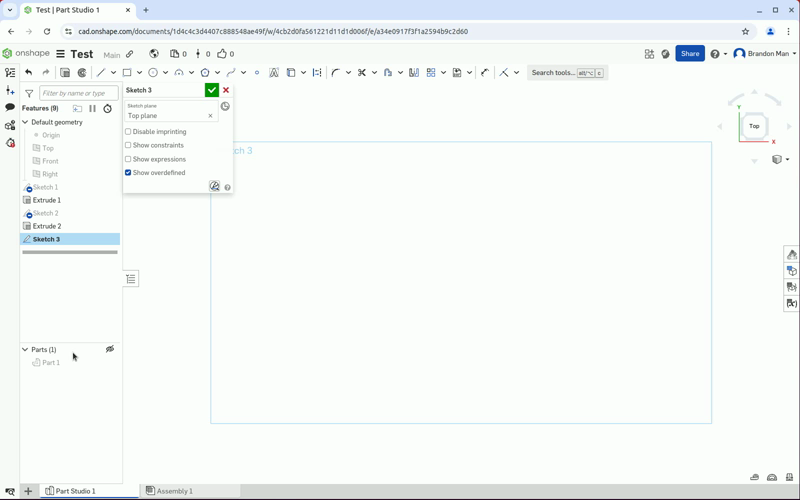
key(a)
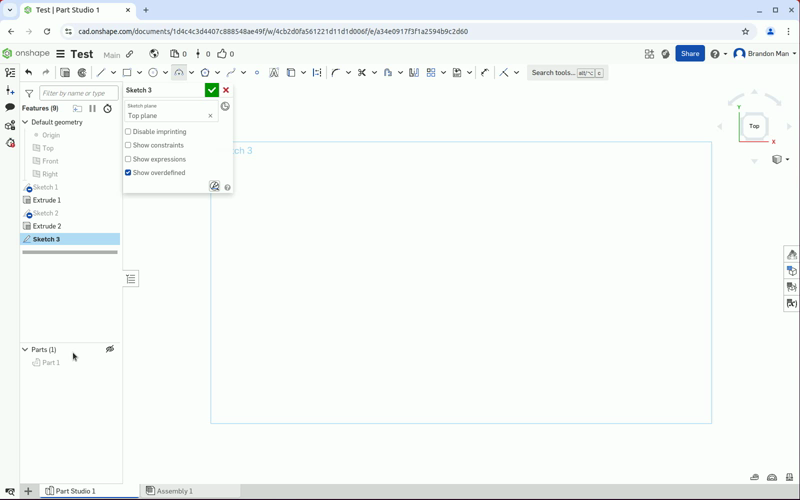
key_down(shift)
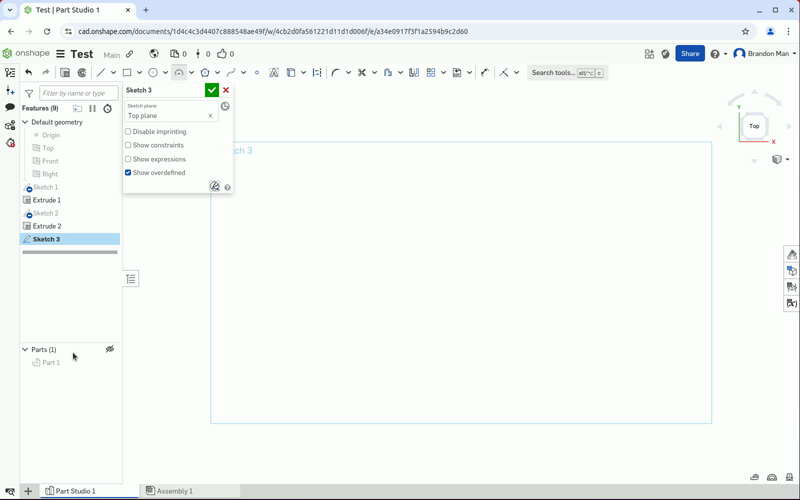
mouse_move(459, 270)
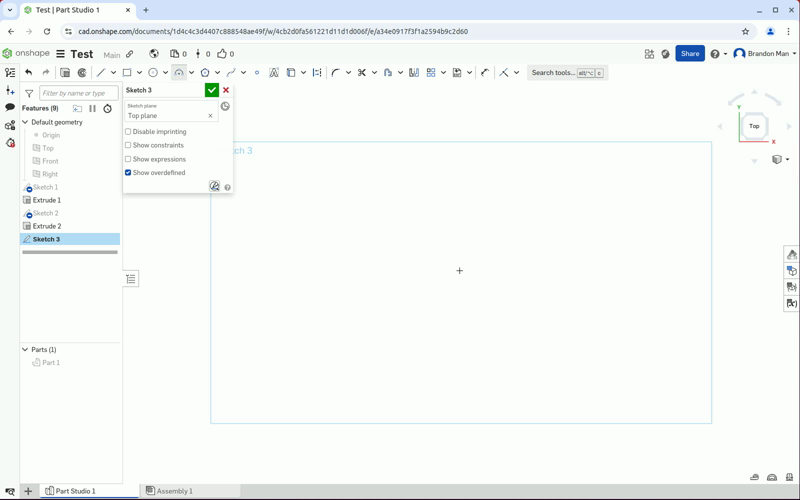
click(459, 270)
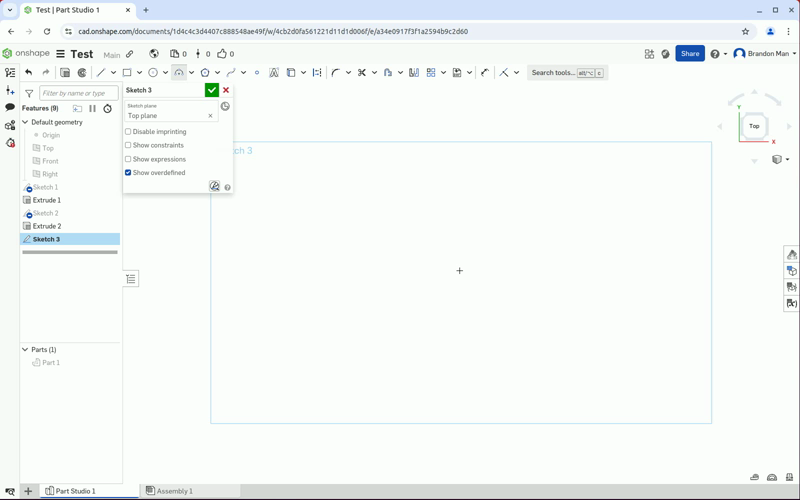
key_up(shift)
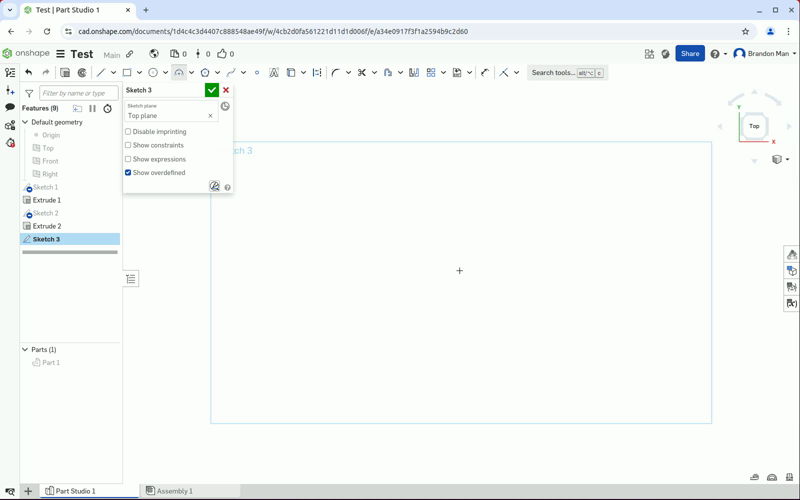
key_down(shift)
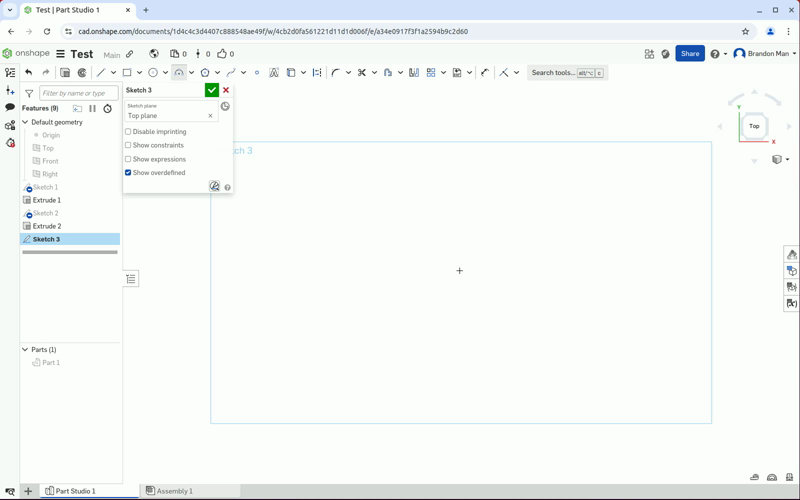
mouse_move(461, 270)
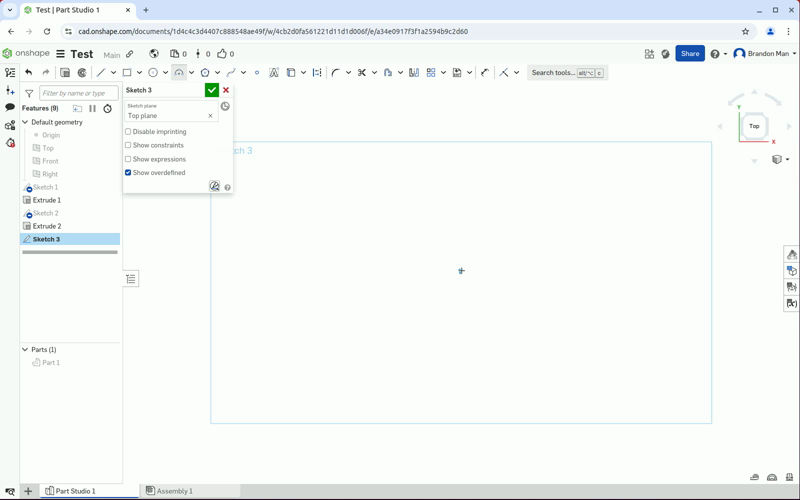
scroll(6)
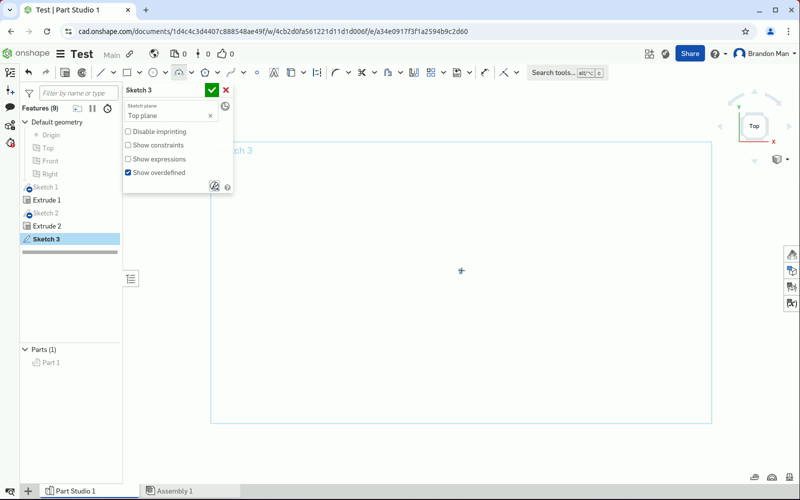
scroll(6)
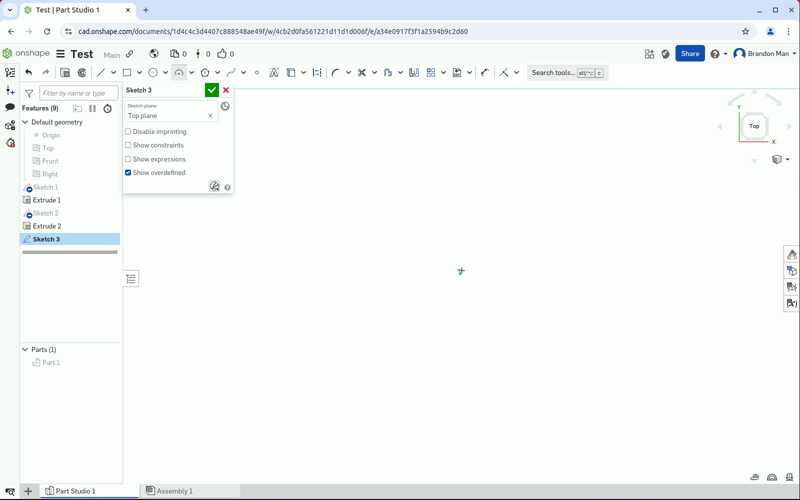
scroll(6)
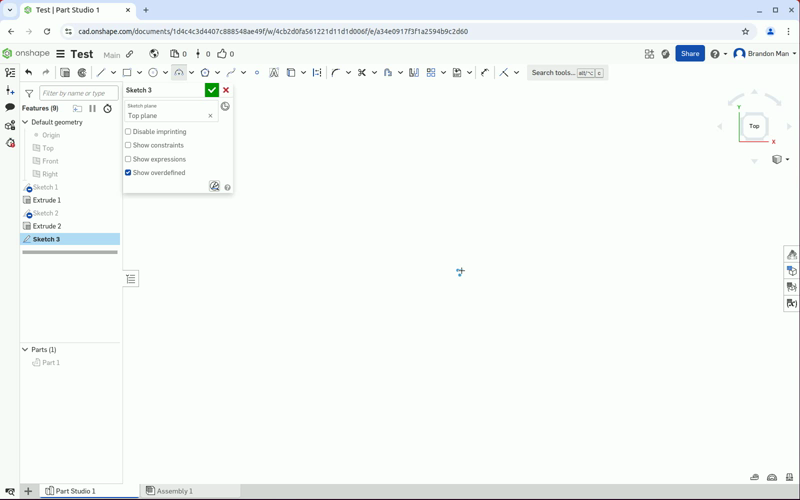
scroll(6)
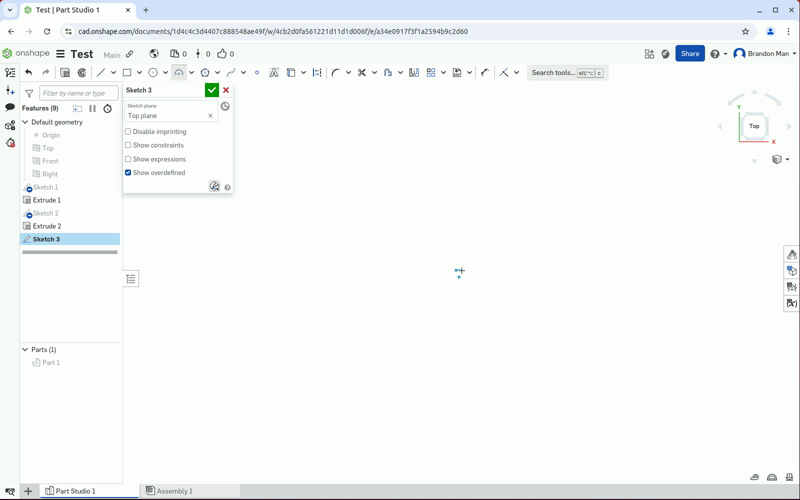
scroll(6)
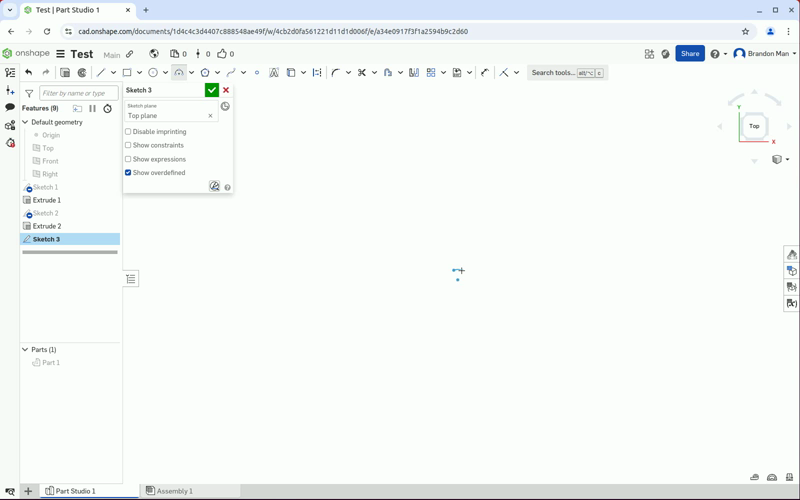
scroll(6)
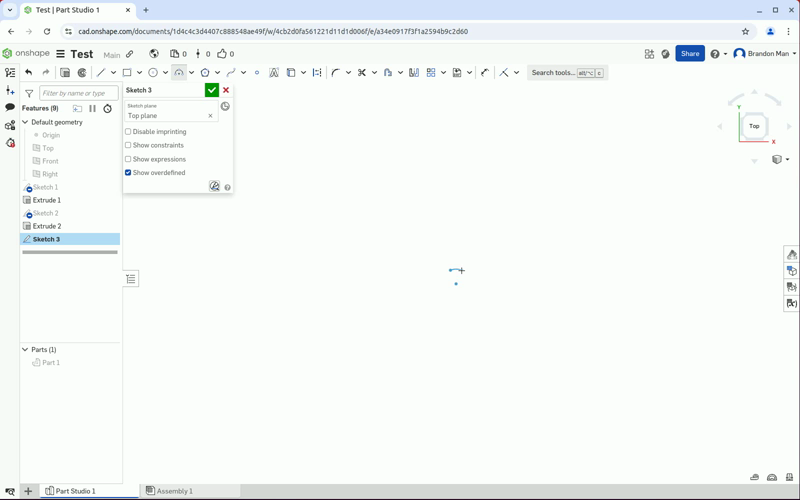
scroll(6)
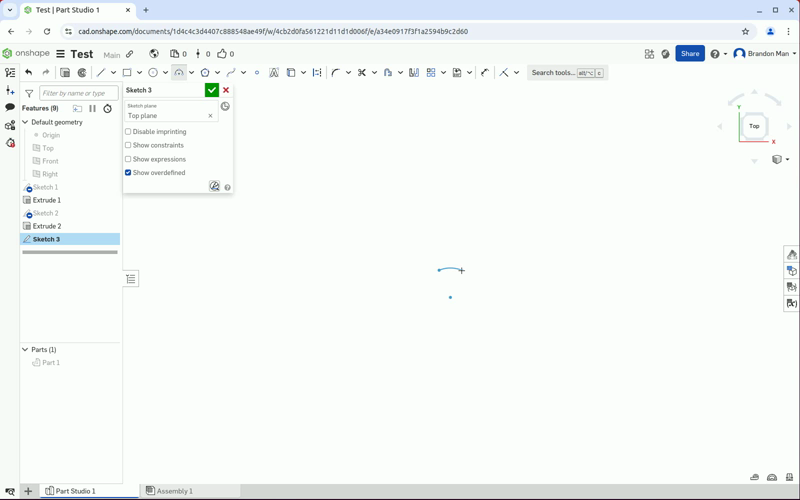
click(461, 270)
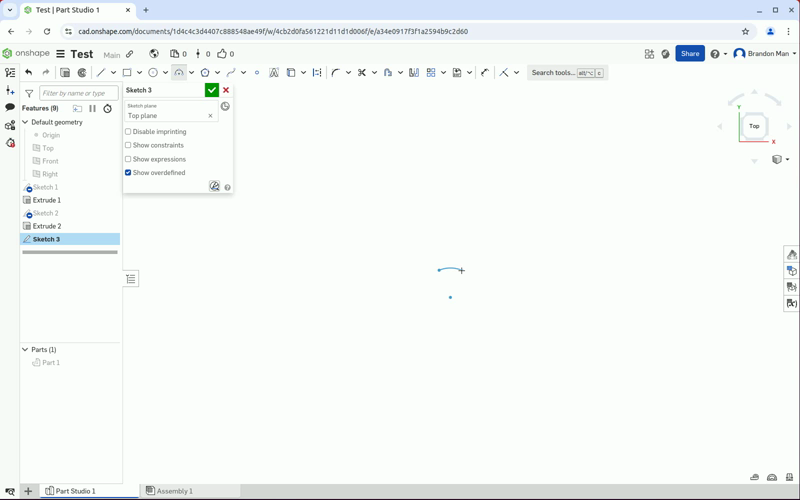
scroll(-6)
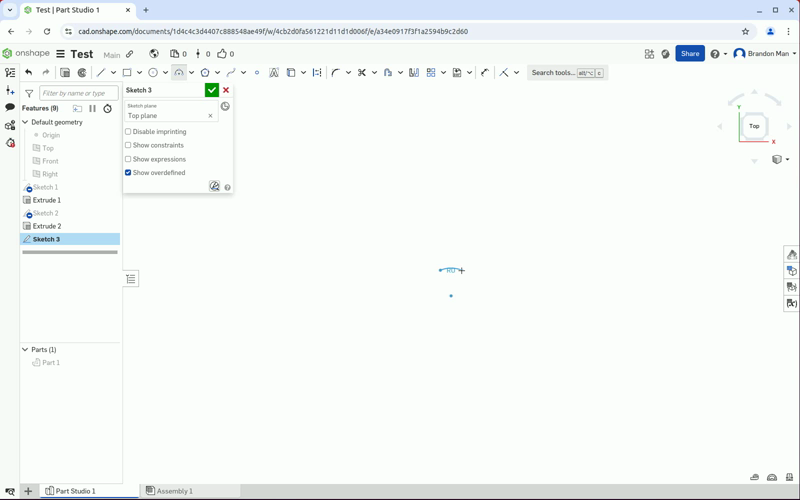
scroll(-6)
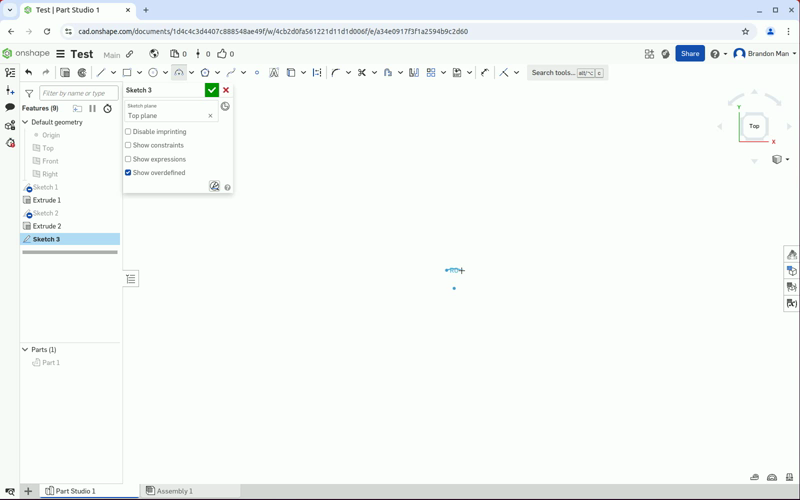
scroll(-6)
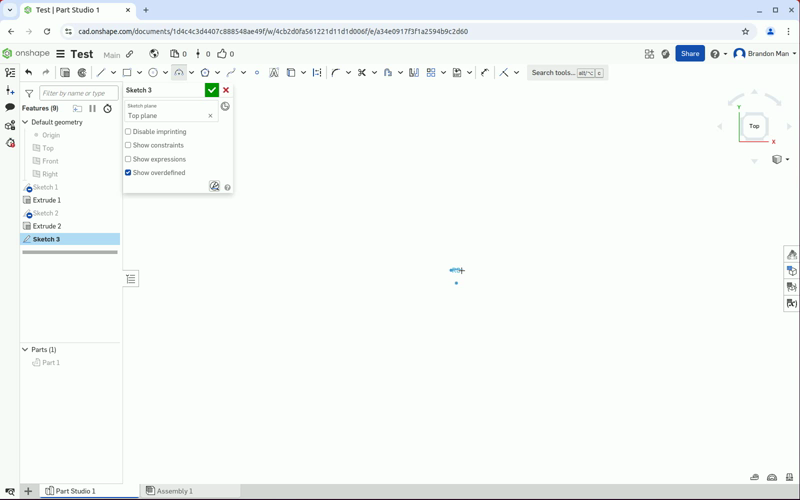
scroll(-6)
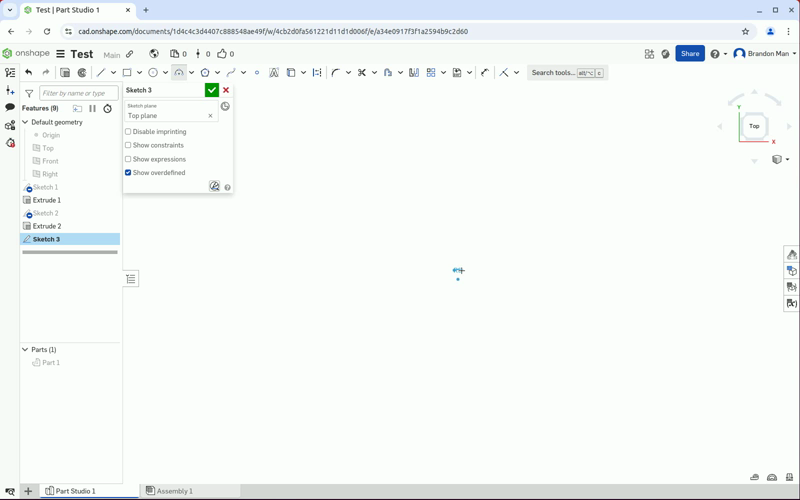
scroll(-6)
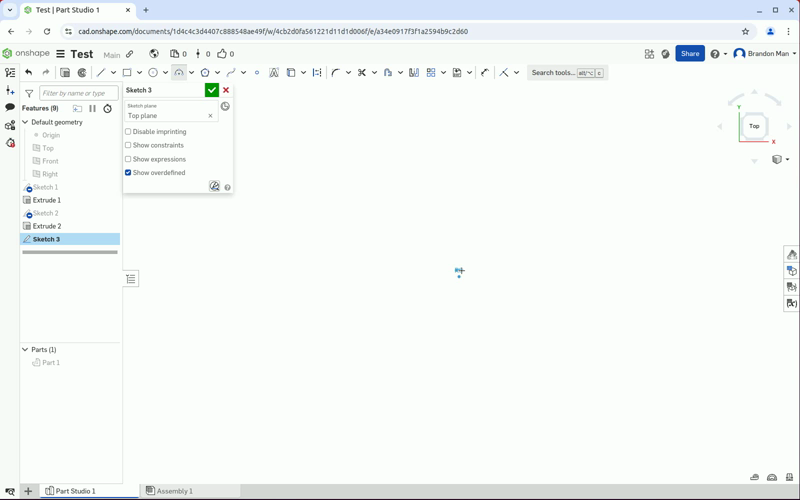
scroll(-6)
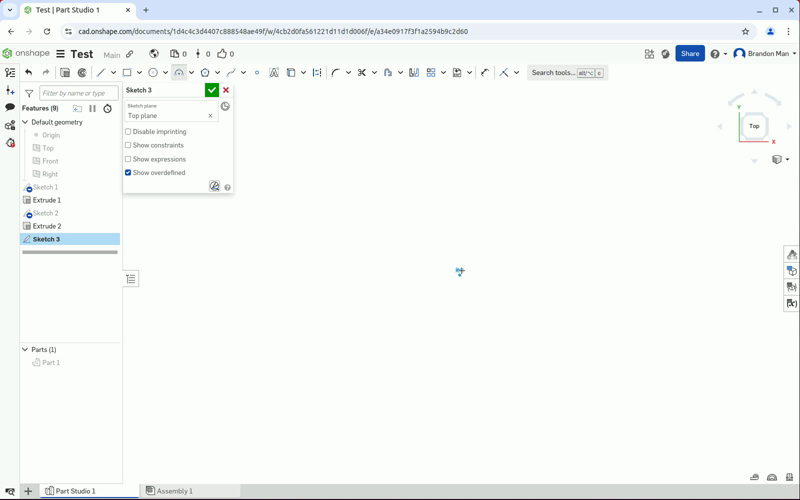
scroll(-6)
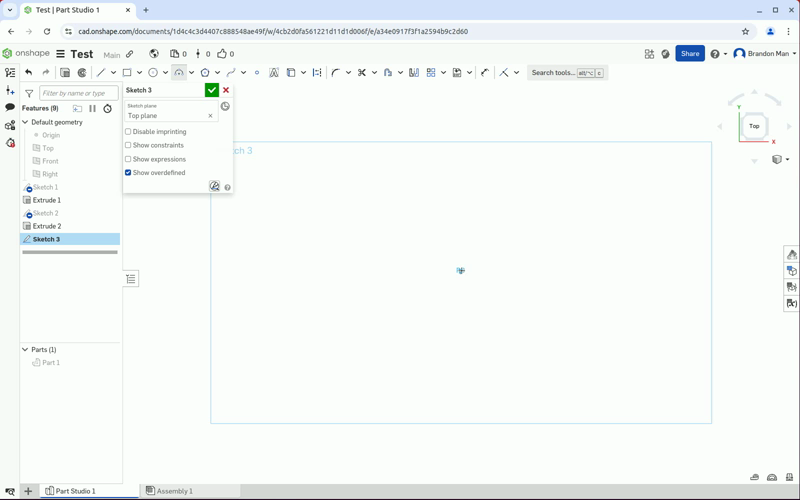
mouse_move(460, 275)
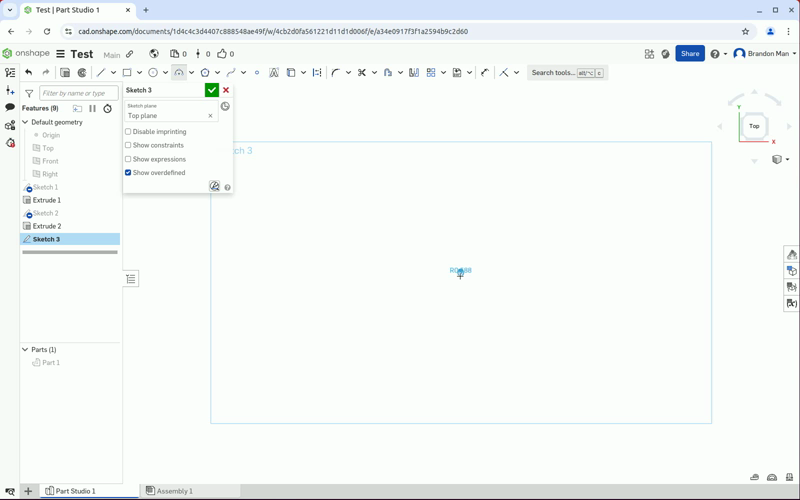
scroll(6)
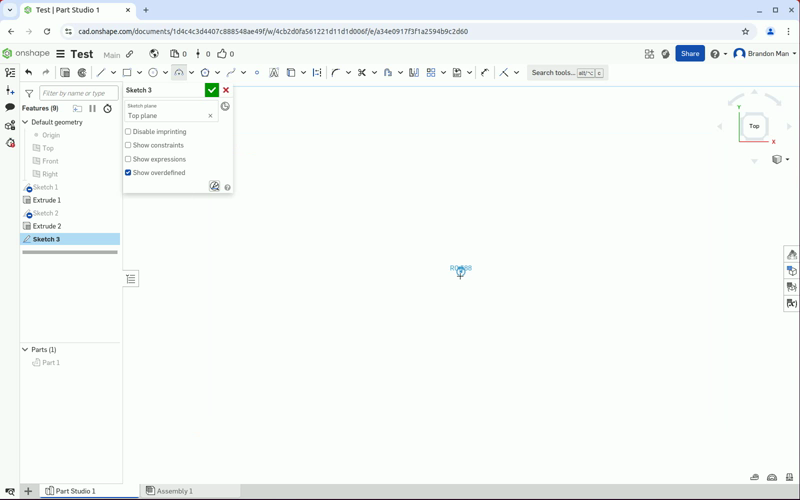
scroll(6)
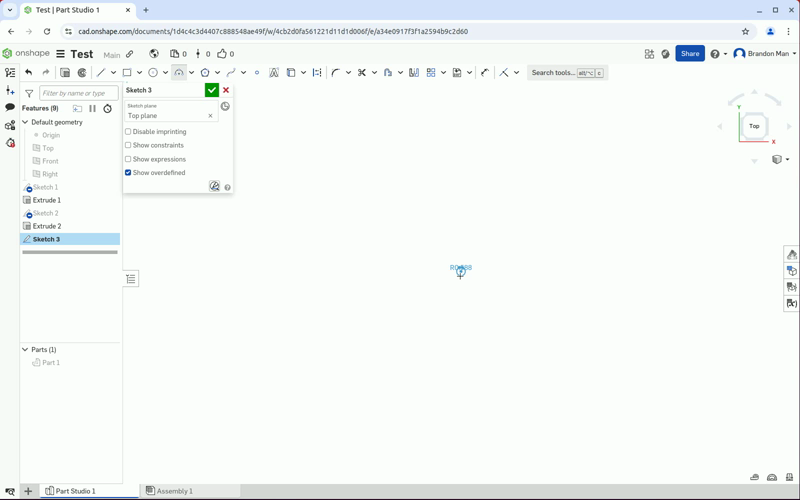
scroll(6)
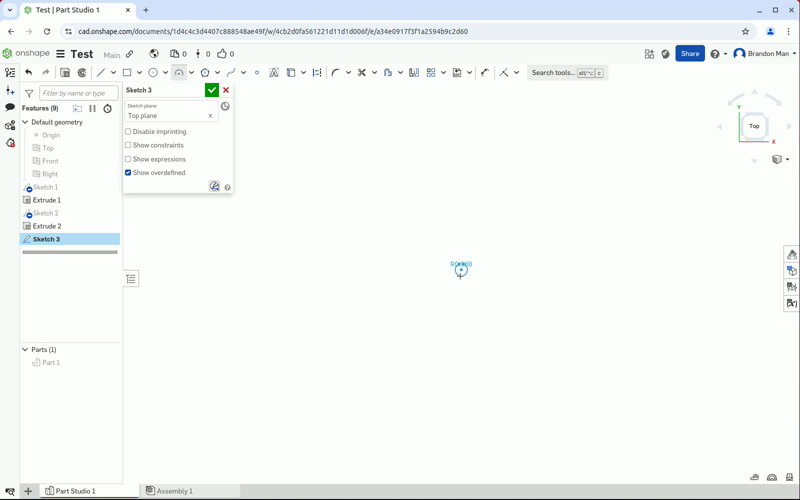
scroll(6)
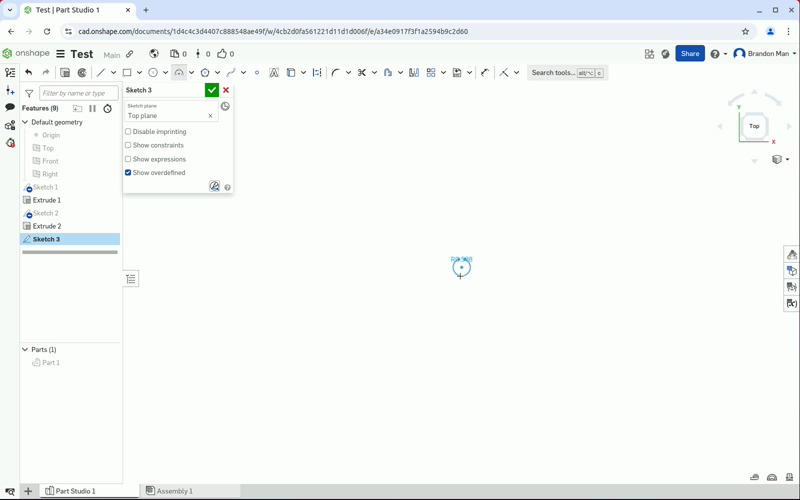
scroll(6)
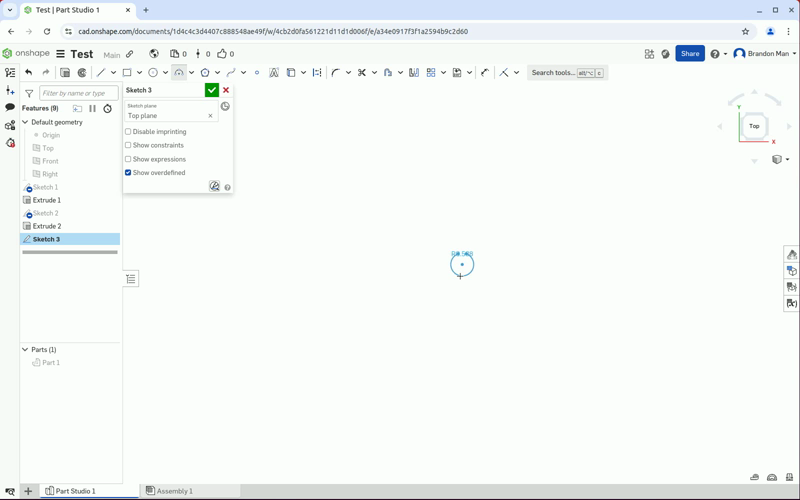
scroll(6)
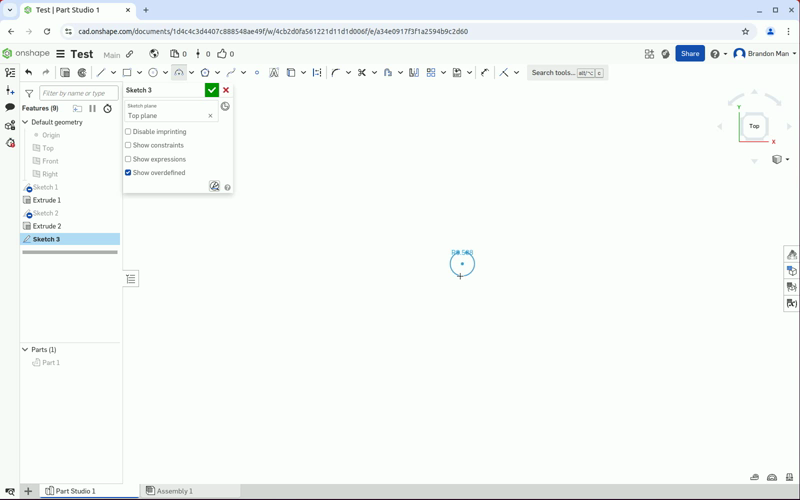
scroll(6)
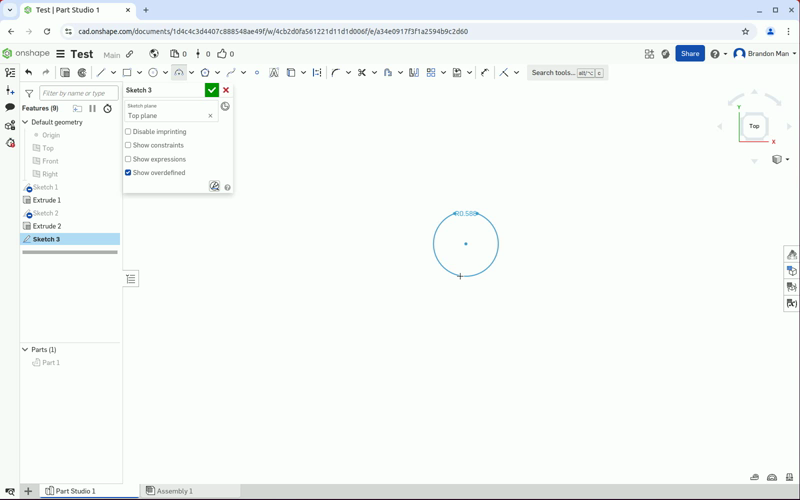
click(460, 275)
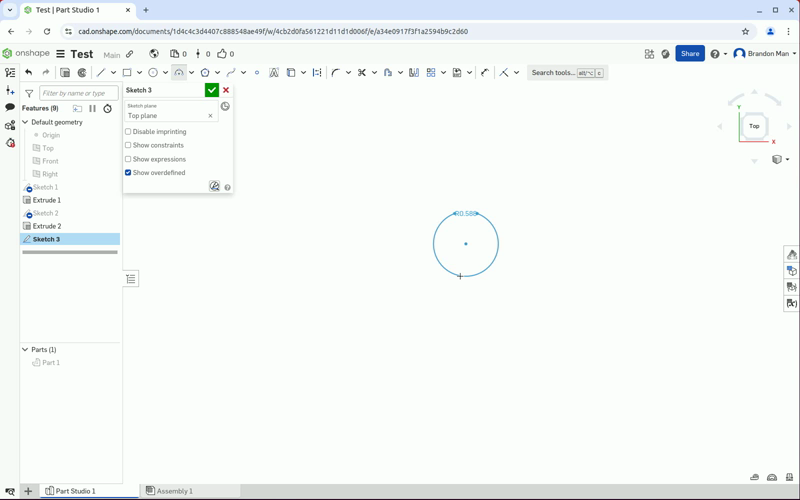
scroll(-6)
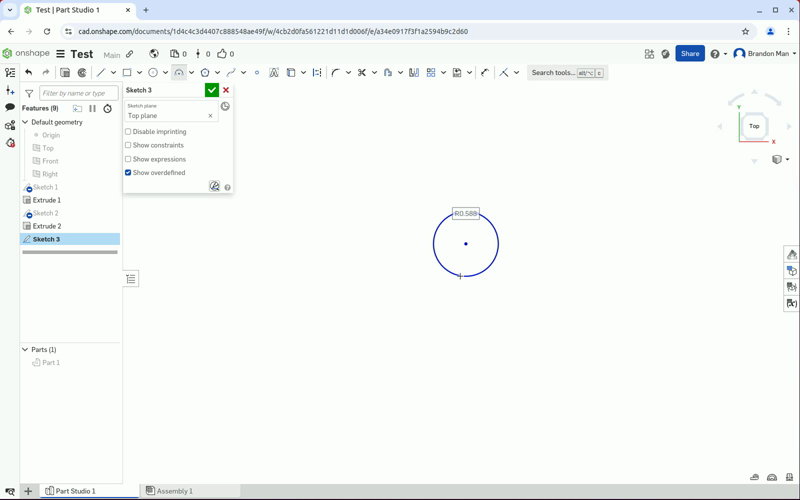
scroll(-6)
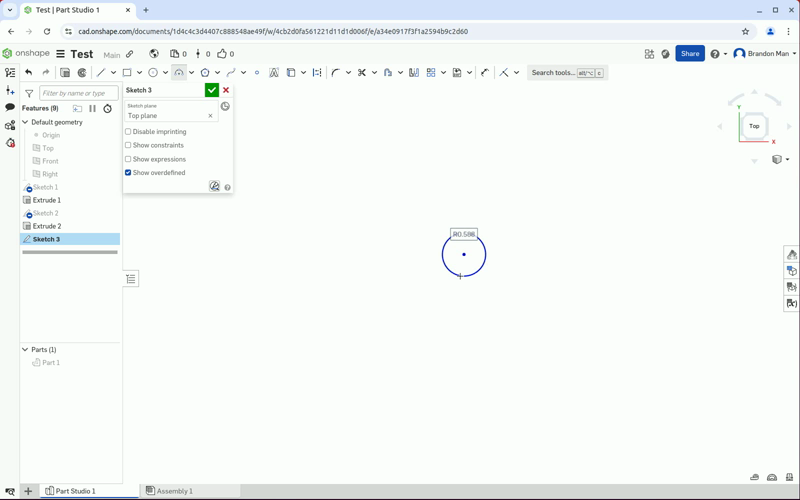
scroll(-6)
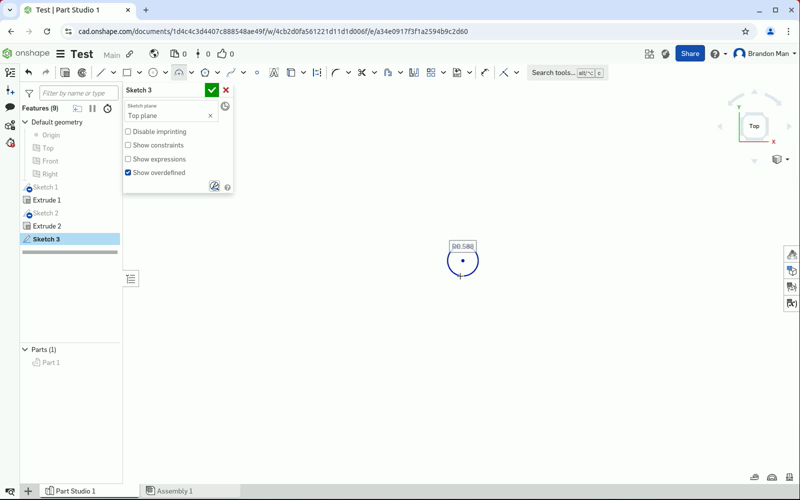
scroll(-6)
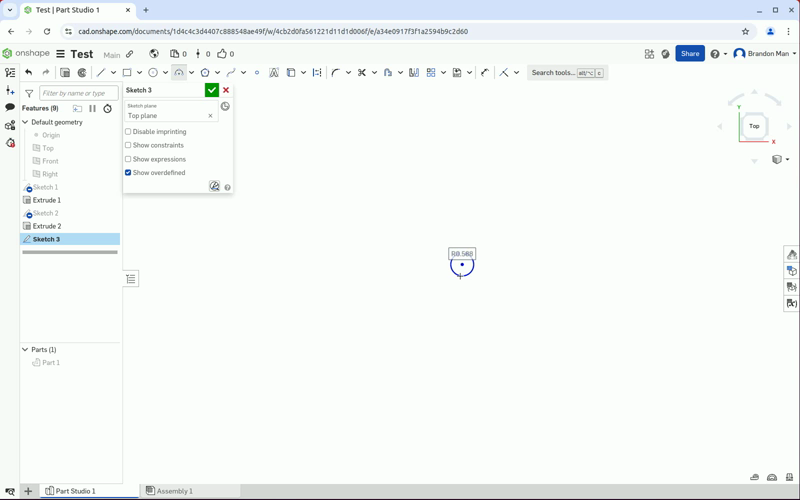
scroll(-6)
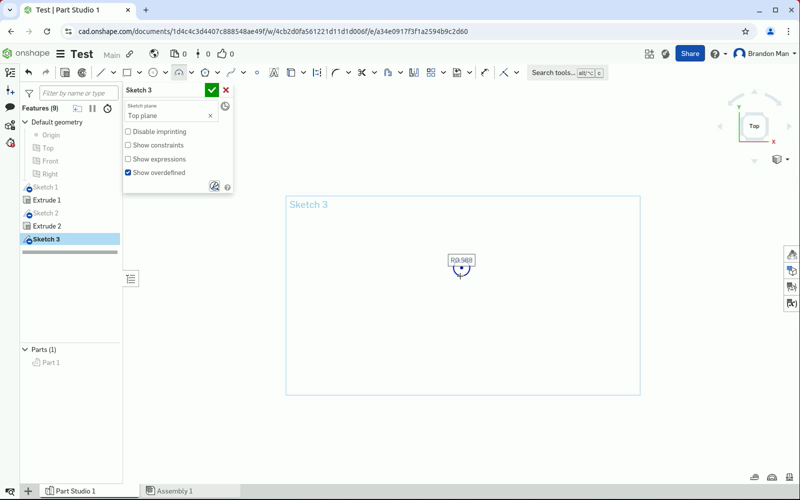
scroll(-6)
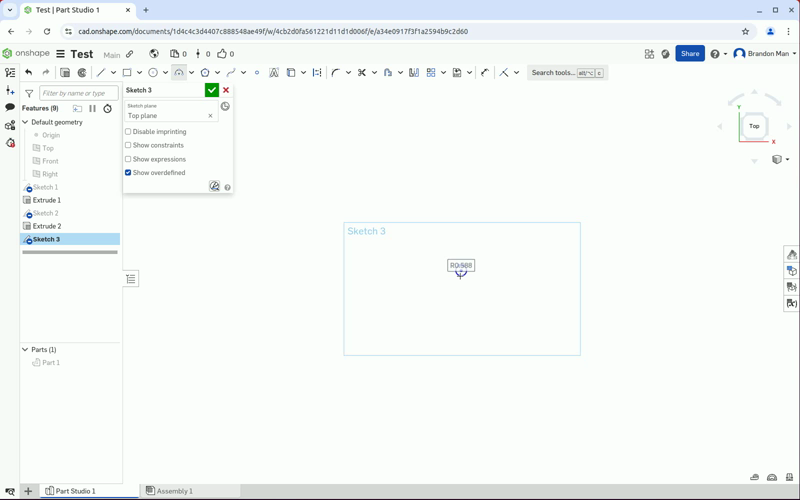
scroll(-6)
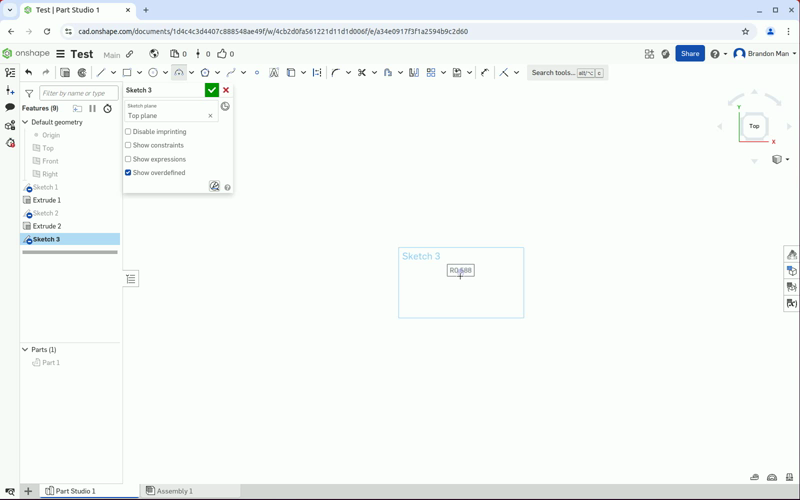
key_up(shift)
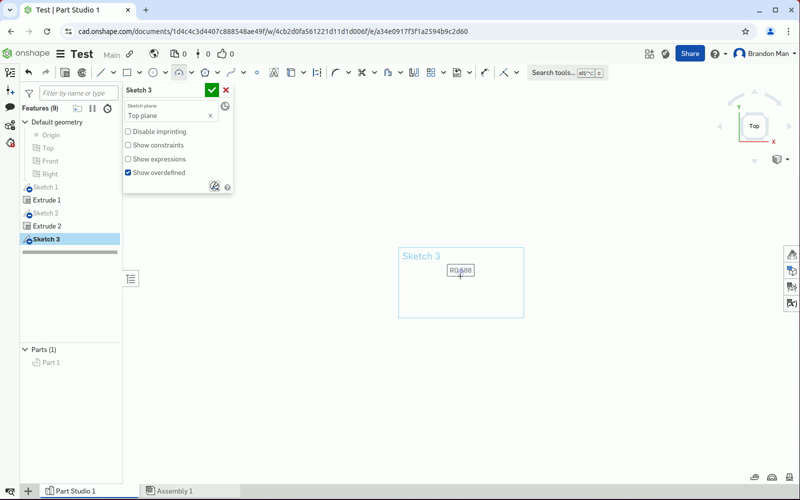
key(esc)
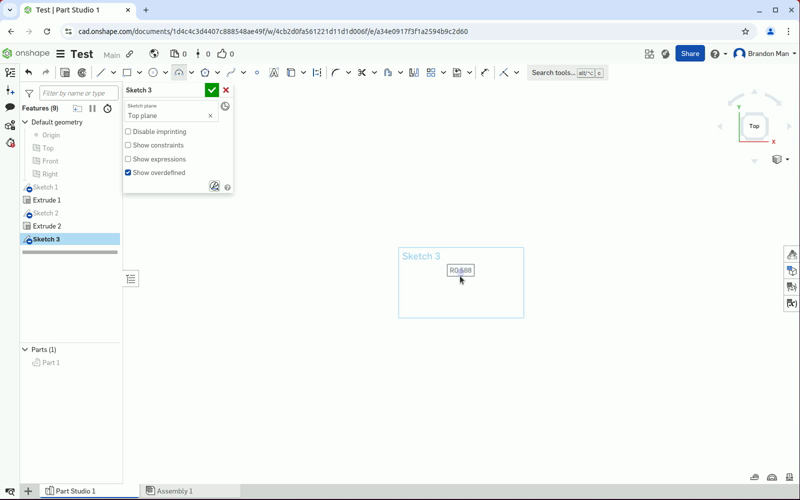
key(l)
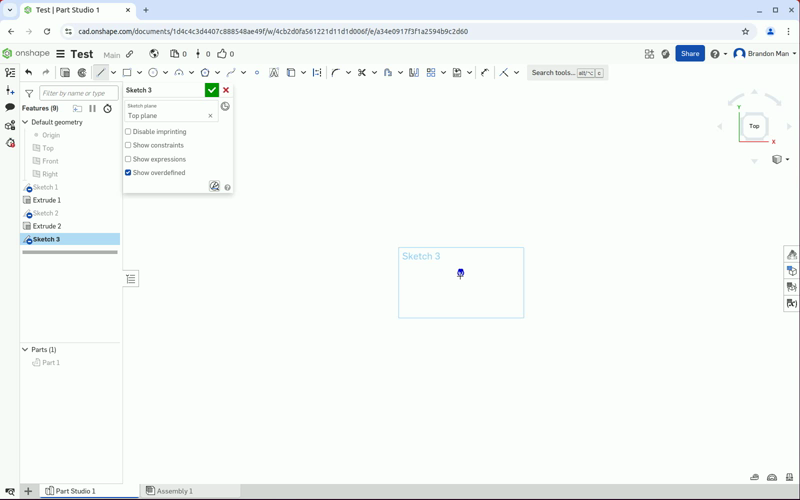
mouse_move(461, 270)
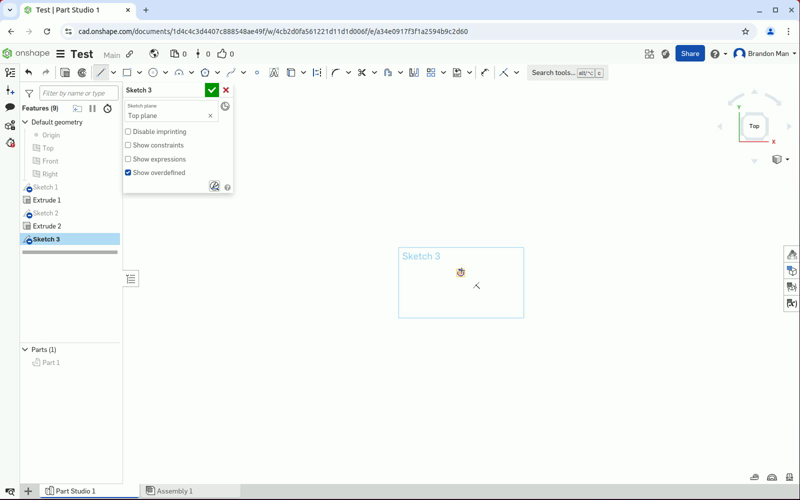
scroll(6)
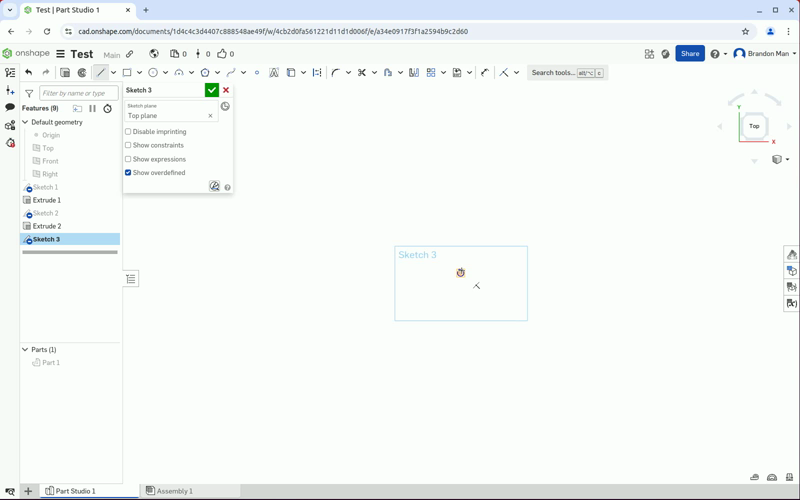
scroll(6)
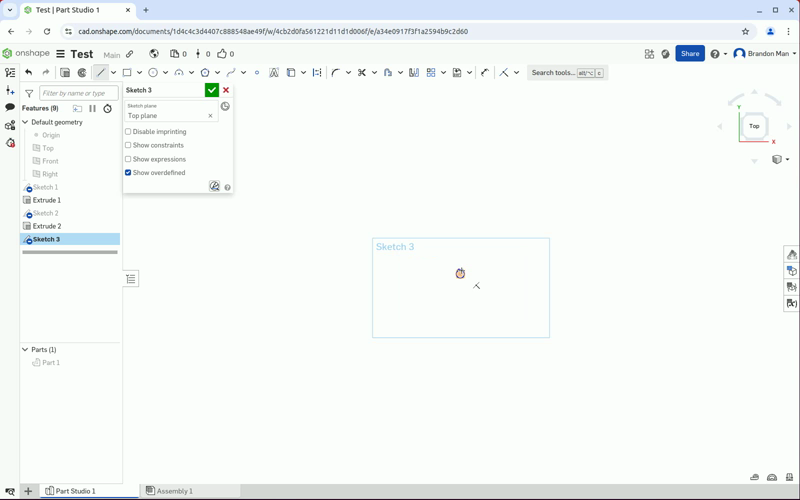
scroll(6)
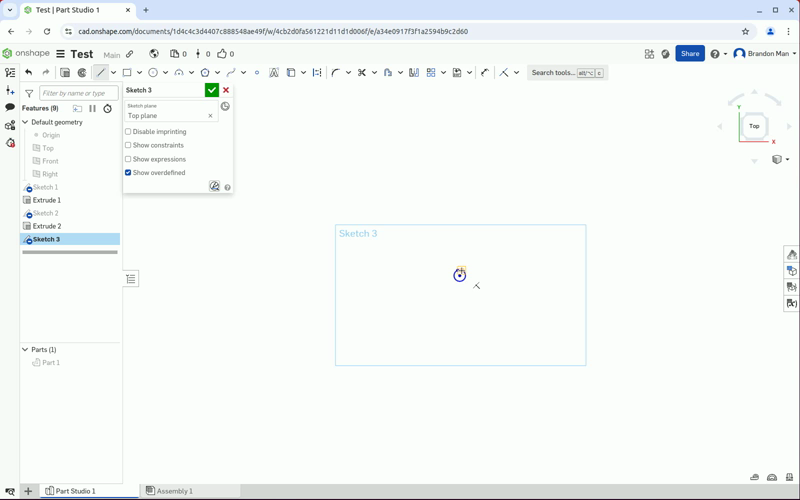
scroll(6)
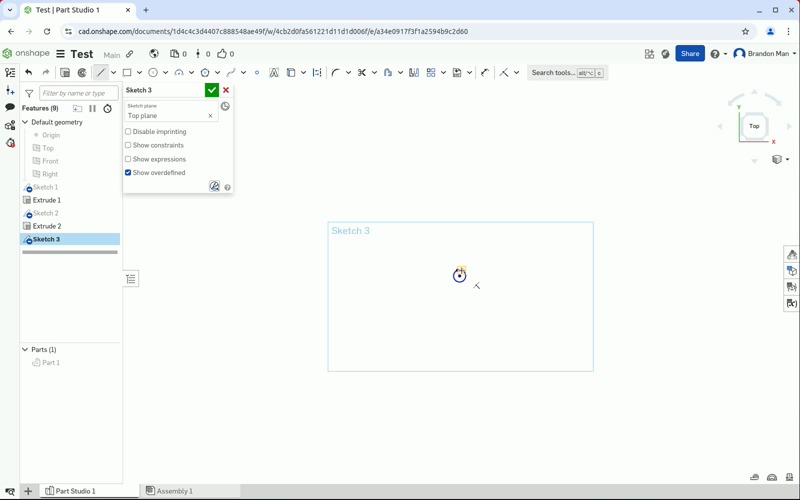
scroll(6)
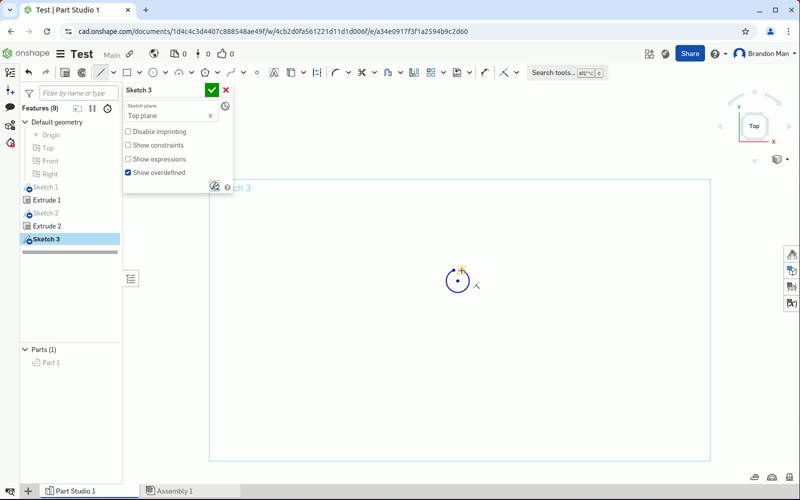
scroll(6)
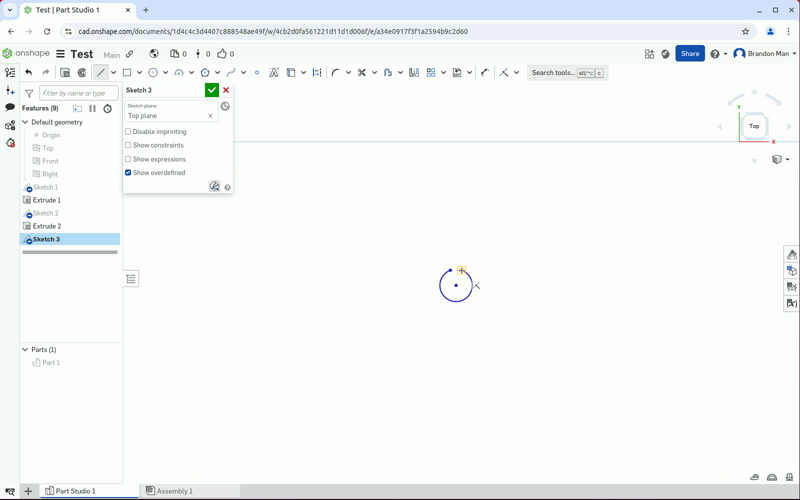
scroll(6)
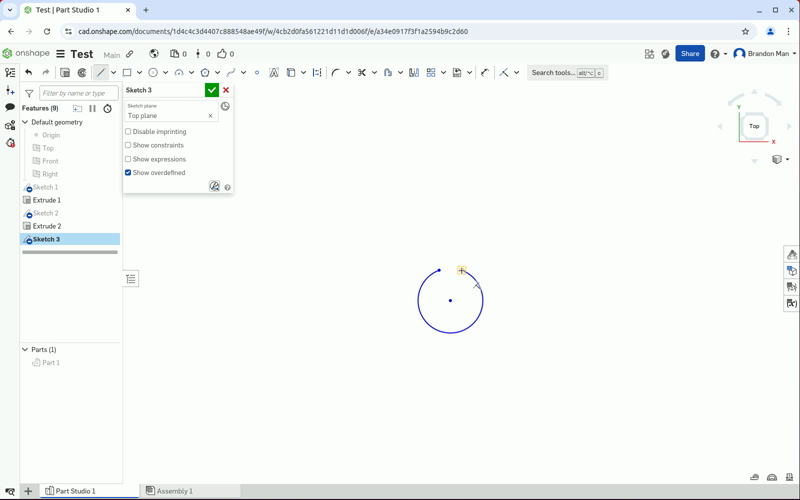
click(461, 270)
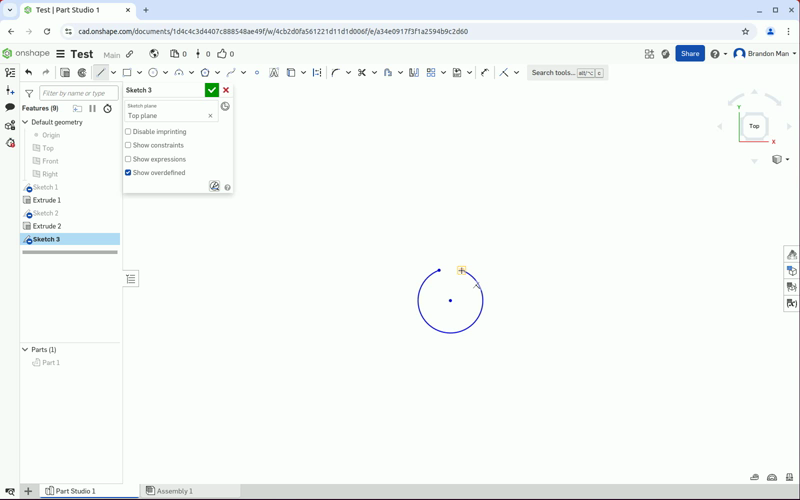
scroll(-6)
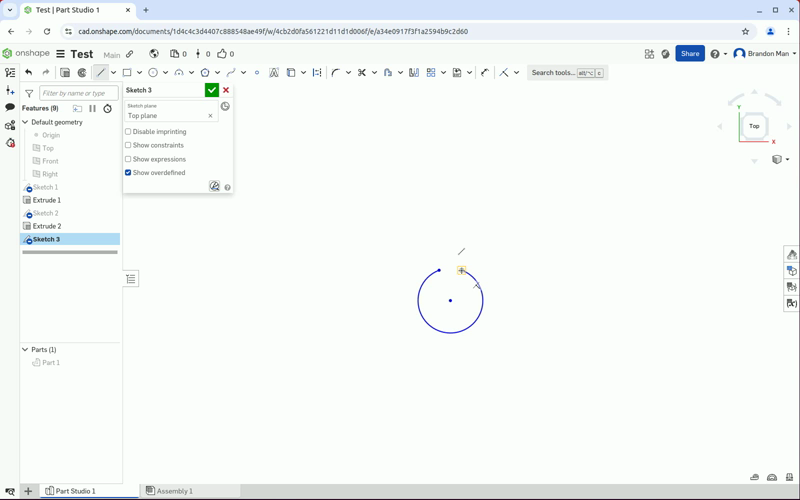
scroll(-6)
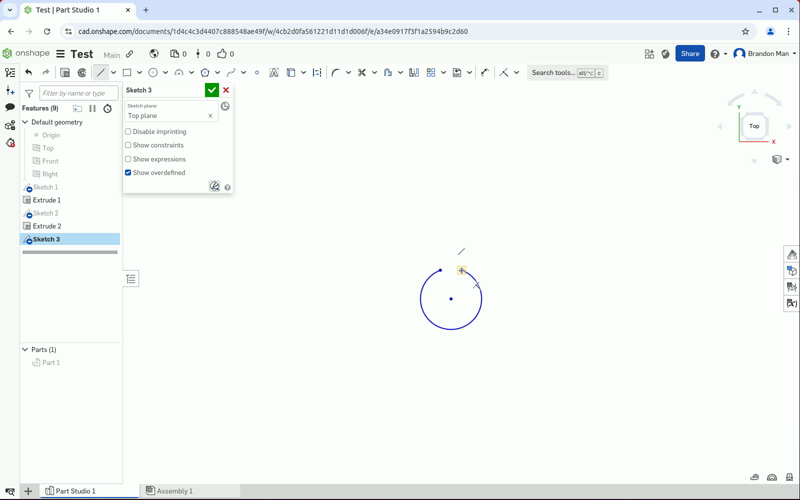
scroll(-6)
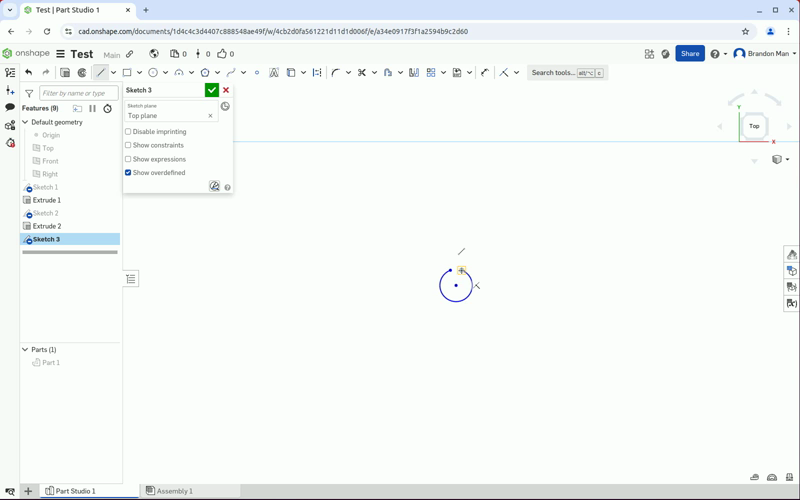
scroll(-6)
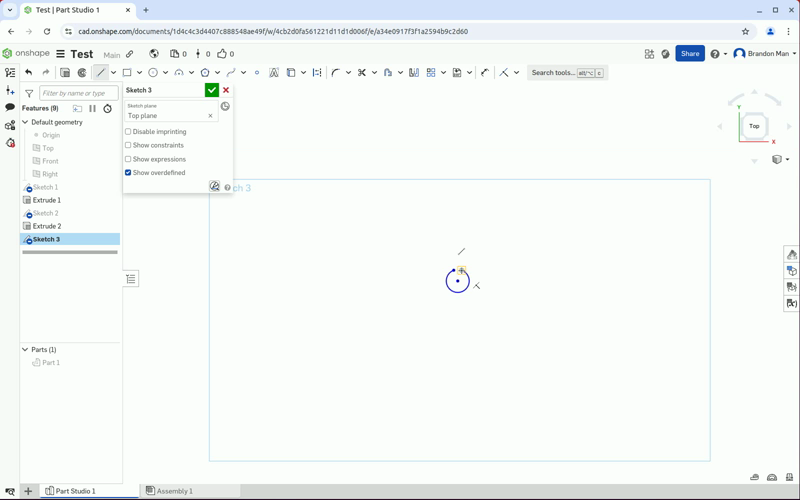
scroll(-6)
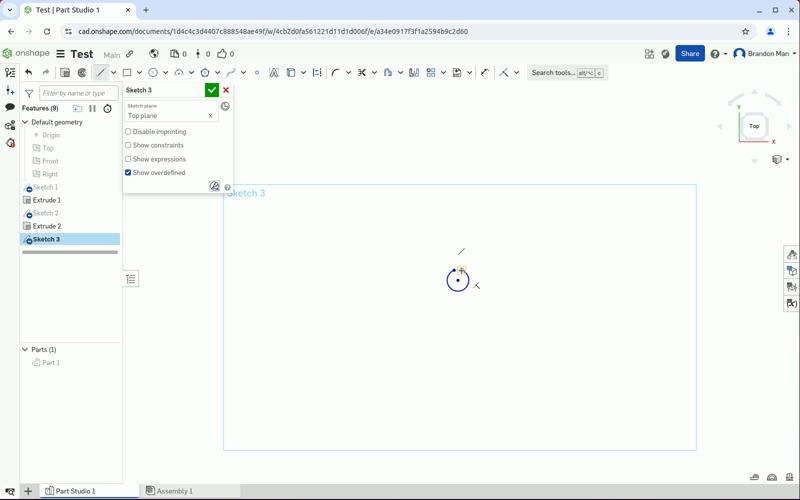
scroll(-6)
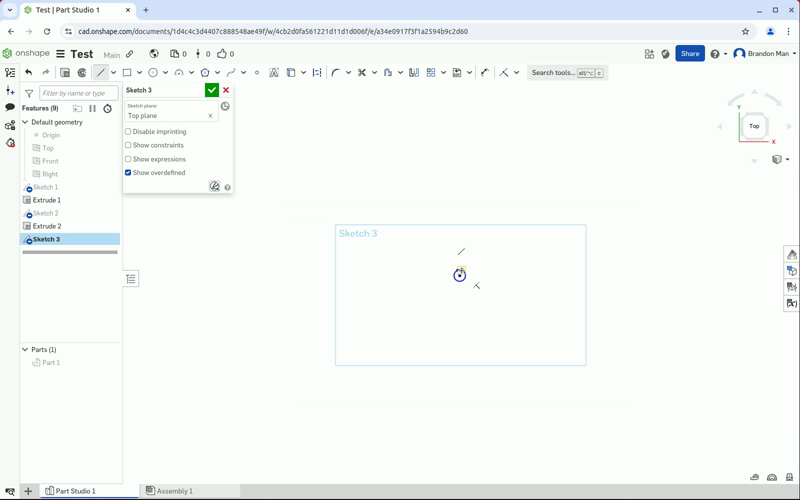
scroll(-6)
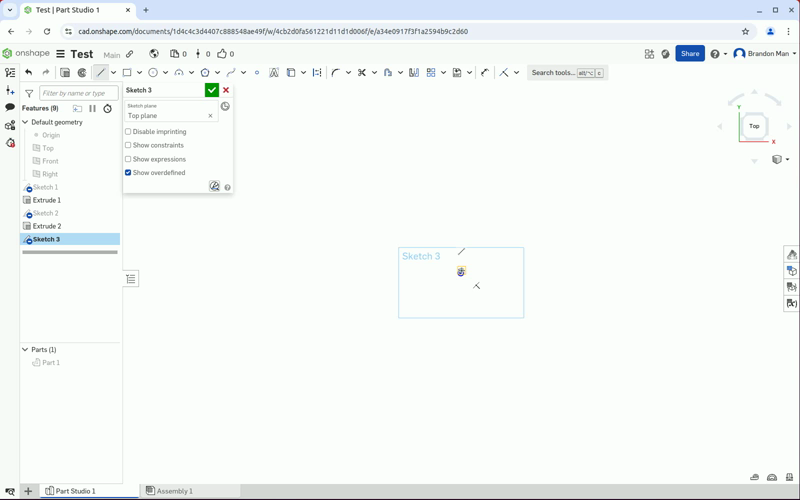
mouse_move(491, 270)
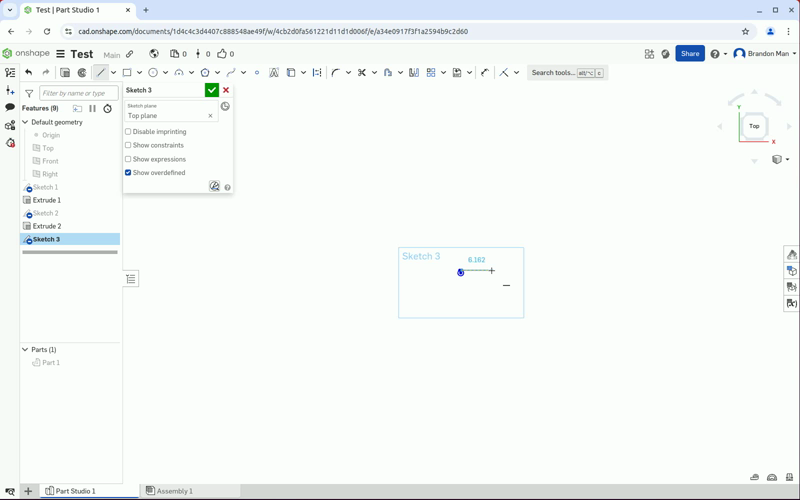
key_down(shift)
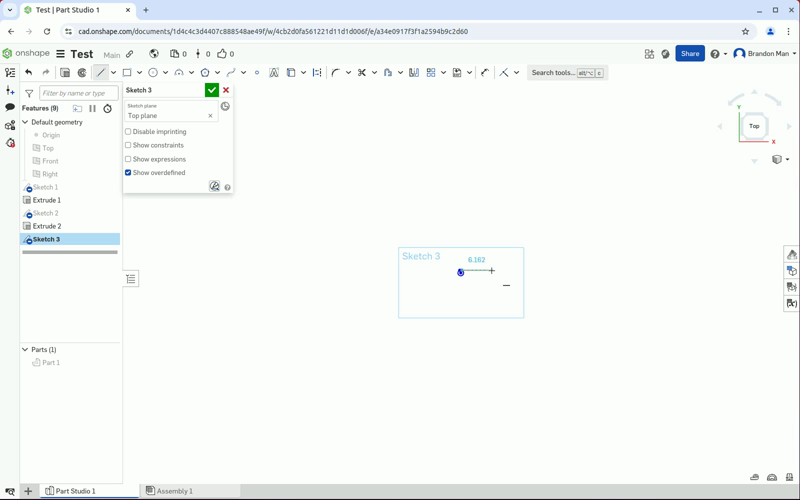
mouse_move(459, 270)
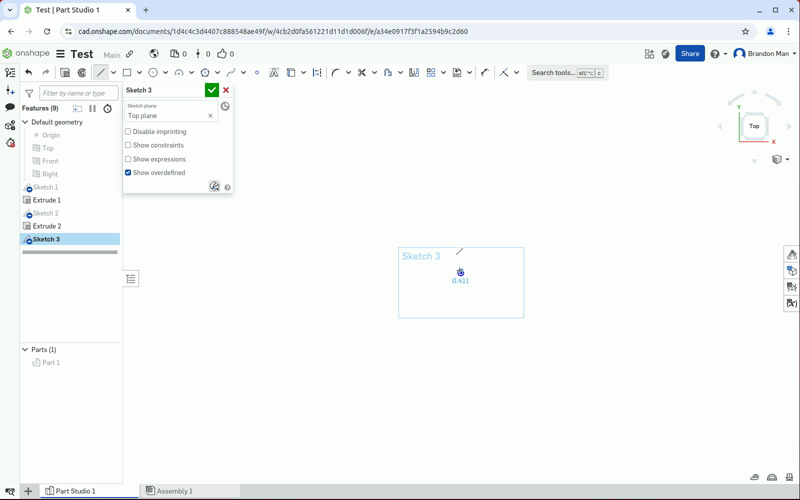
scroll(6)
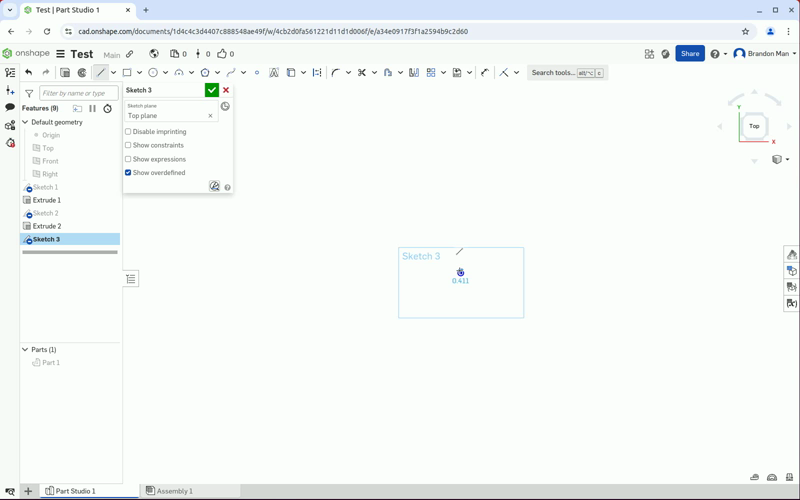
scroll(6)
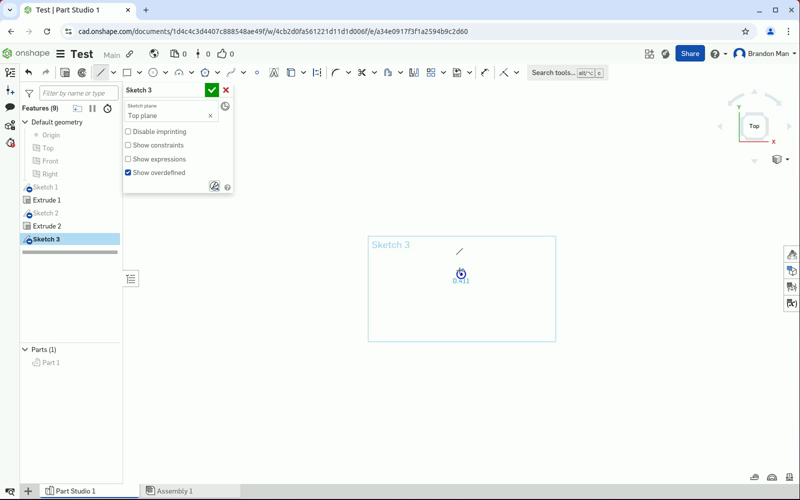
scroll(6)
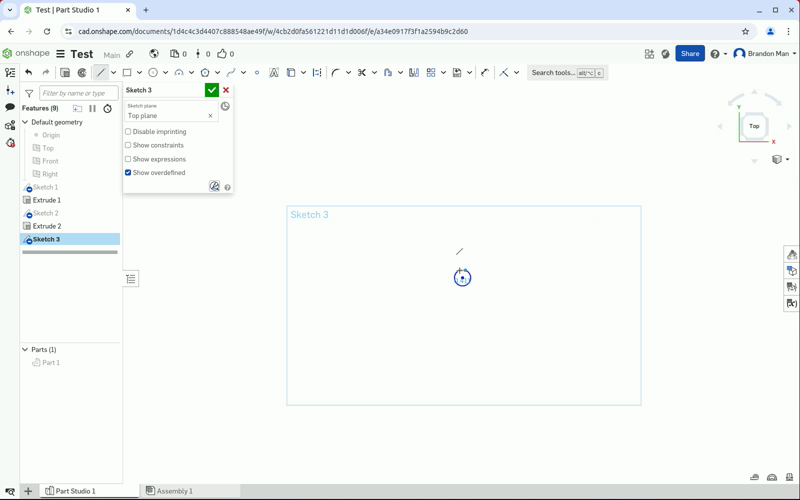
scroll(6)
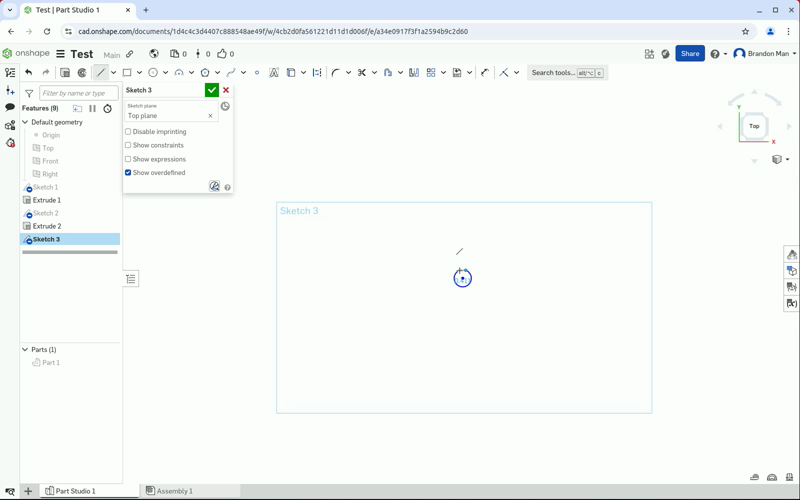
scroll(6)
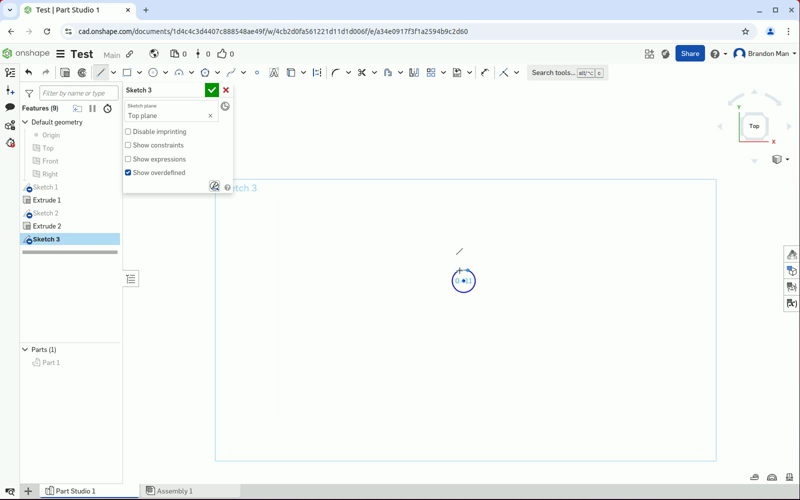
scroll(6)
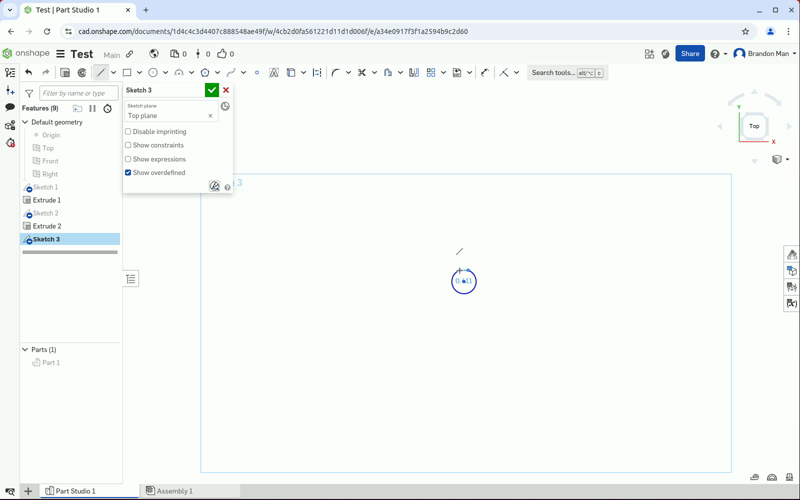
scroll(6)
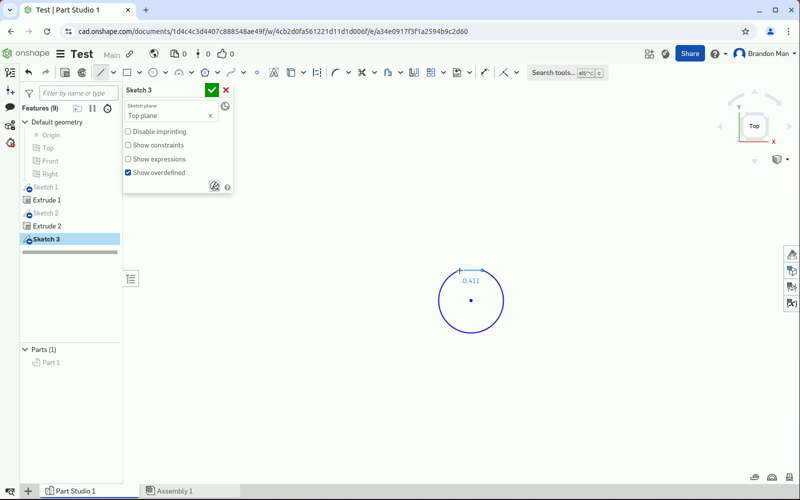
key_up(shift)
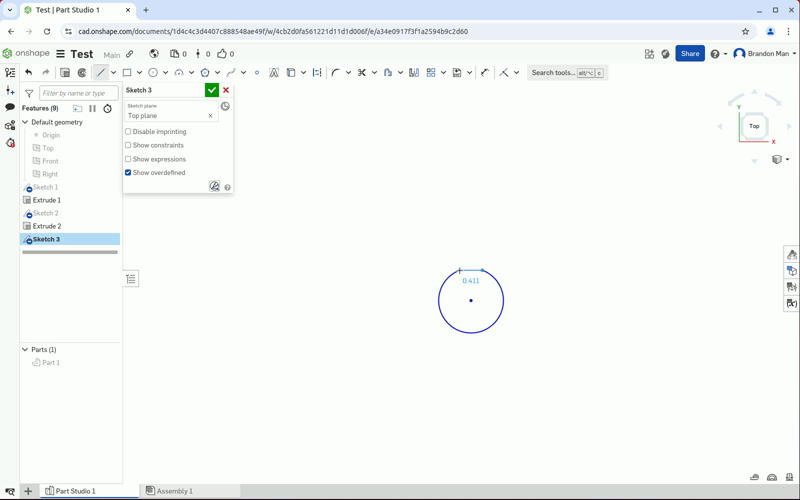
click(459, 270)
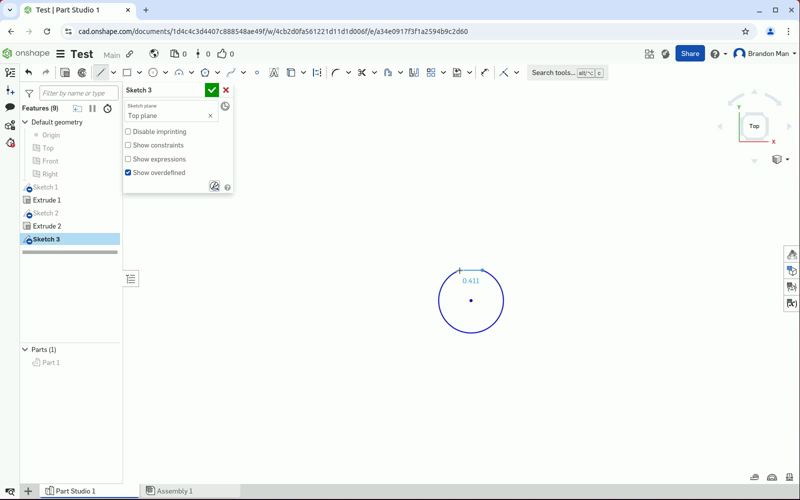
scroll(-6)
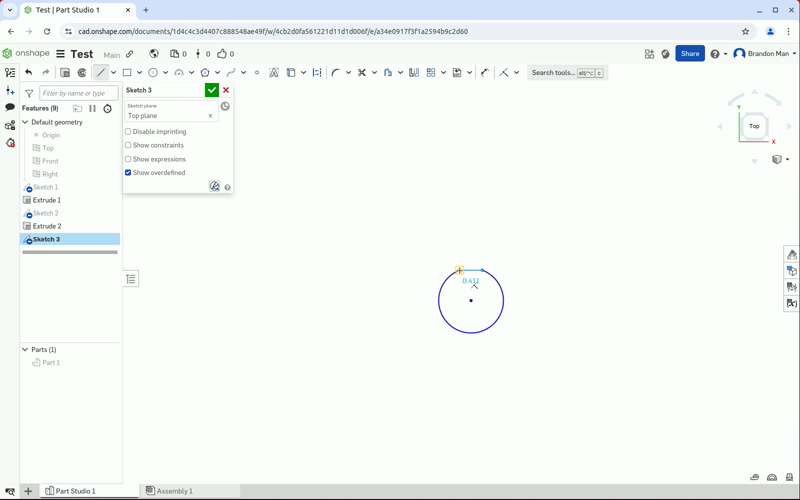
scroll(-6)
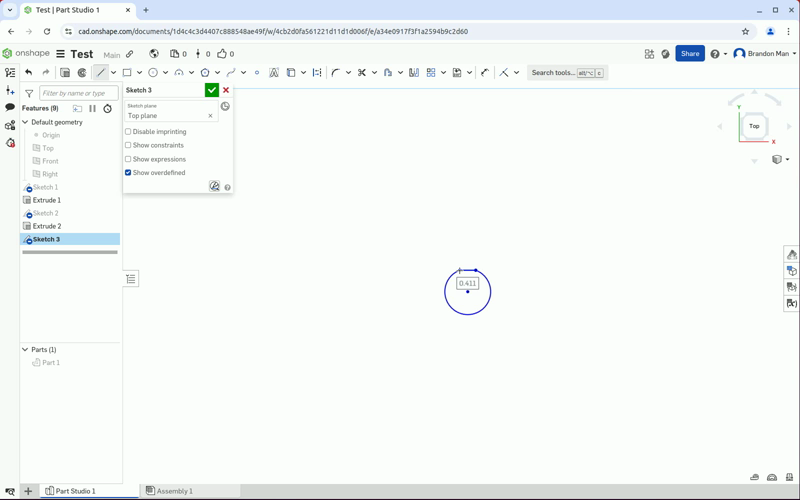
scroll(-6)
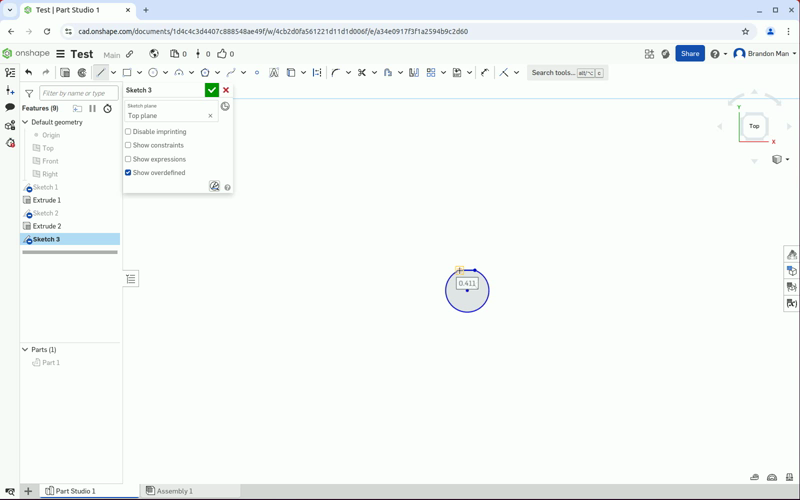
scroll(-6)
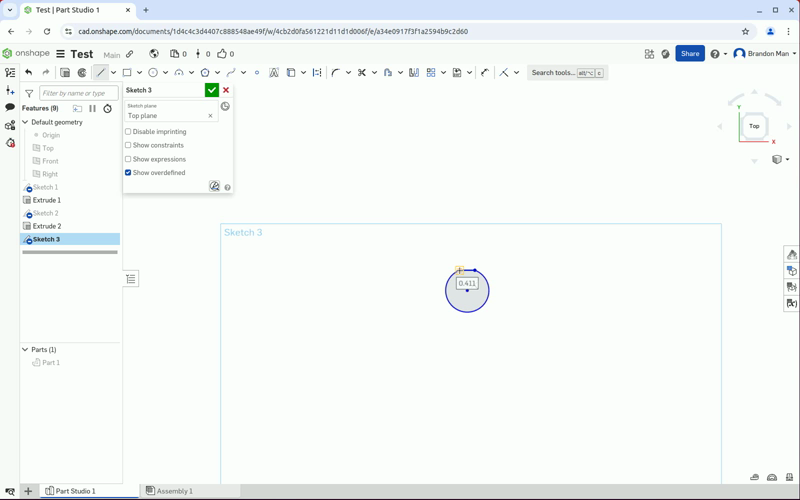
scroll(-6)
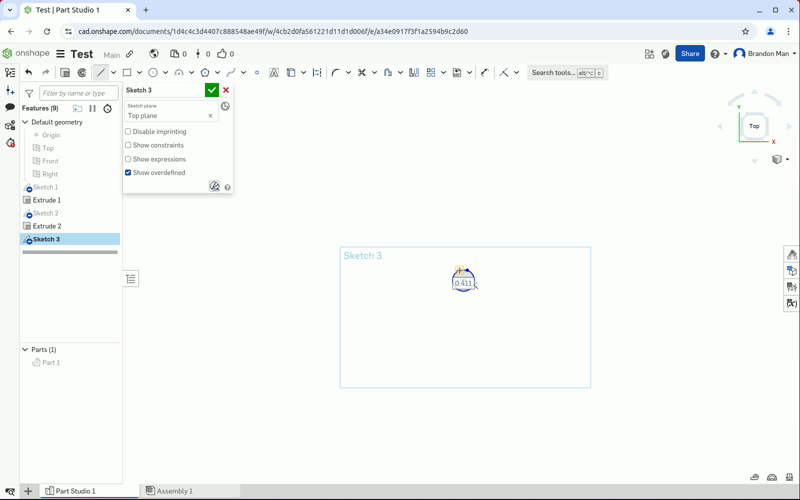
scroll(-6)
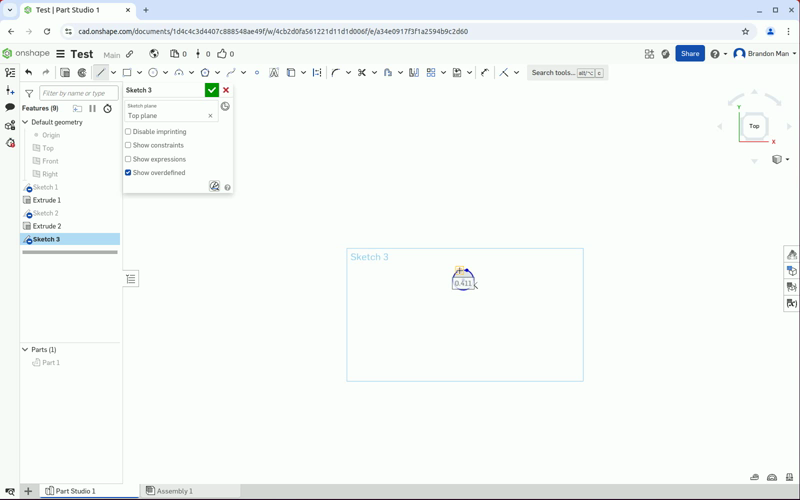
scroll(-6)
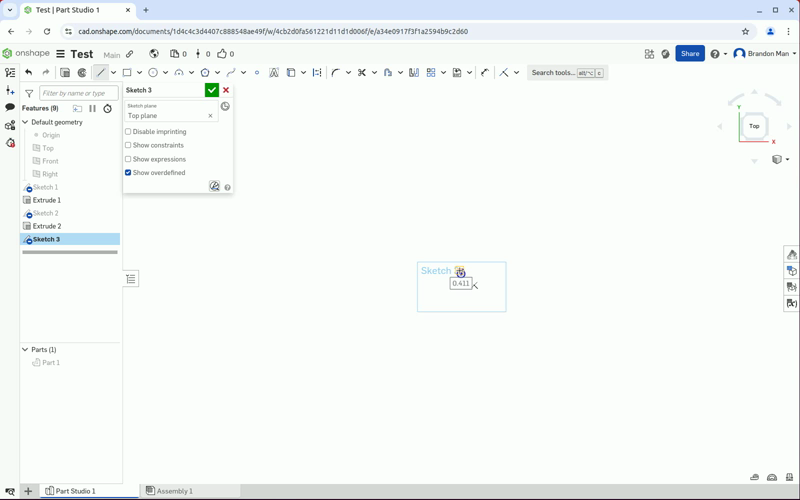
key(esc)
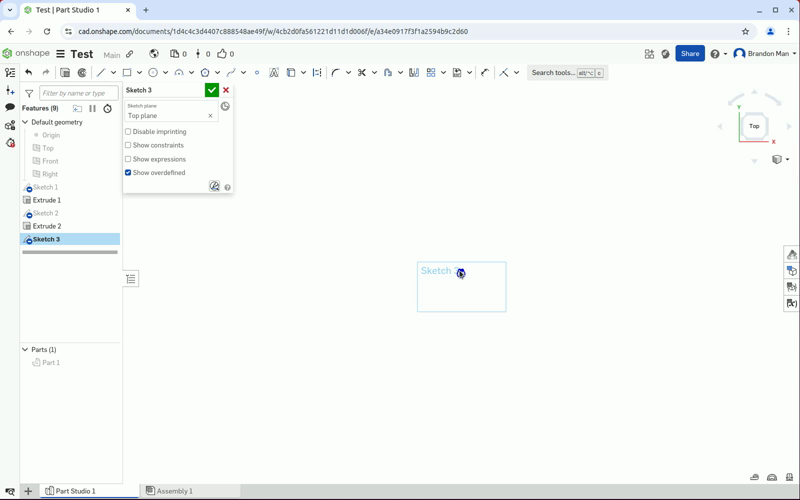
mouse_move(459, 274)
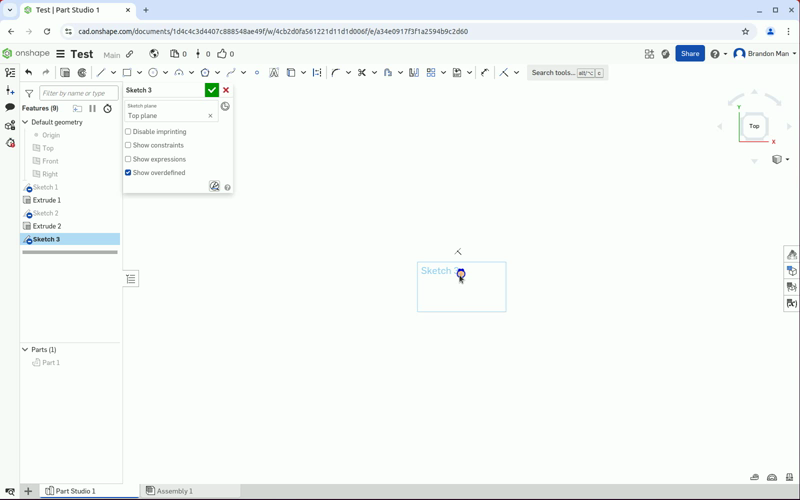
scroll(6)
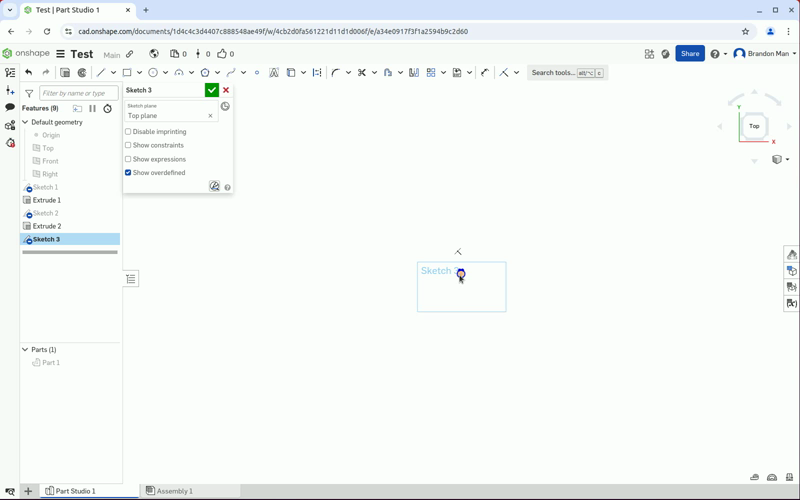
scroll(6)
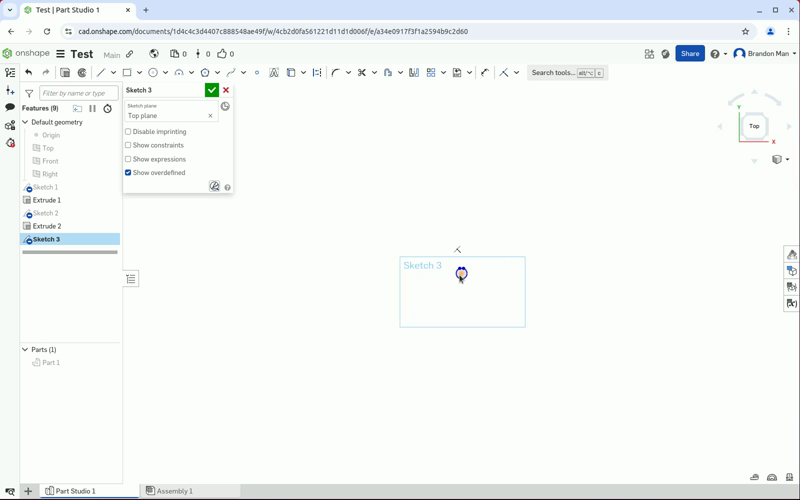
scroll(6)
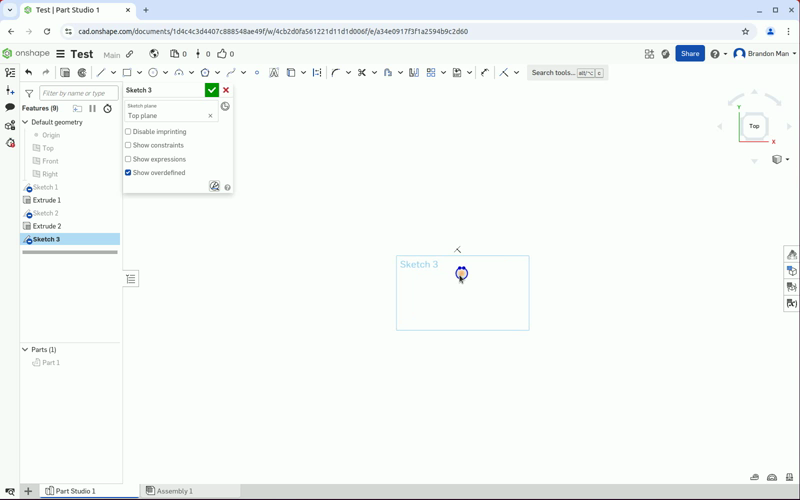
scroll(6)
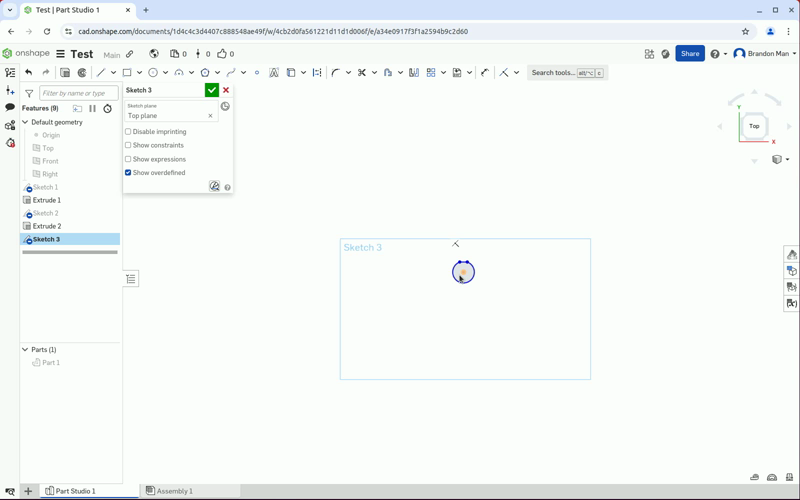
scroll(6)
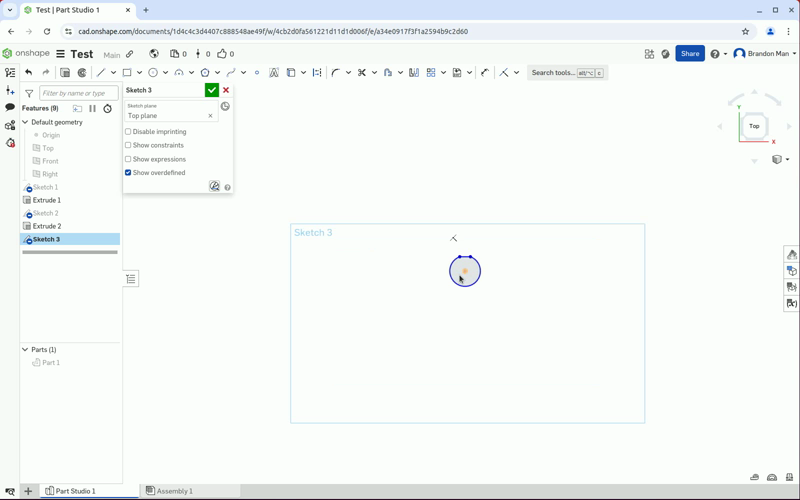
scroll(6)
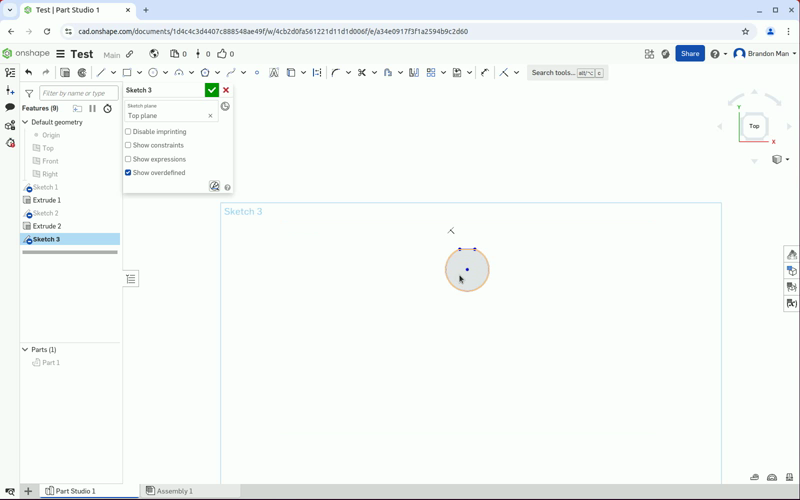
scroll(6)
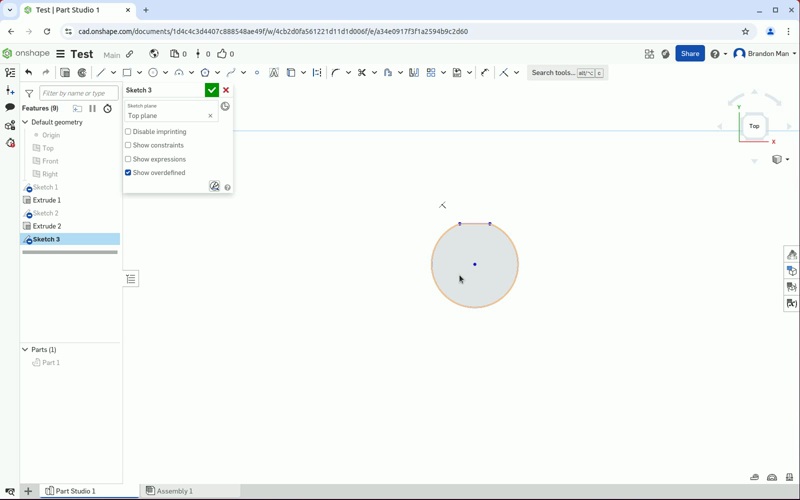
click(459, 274)
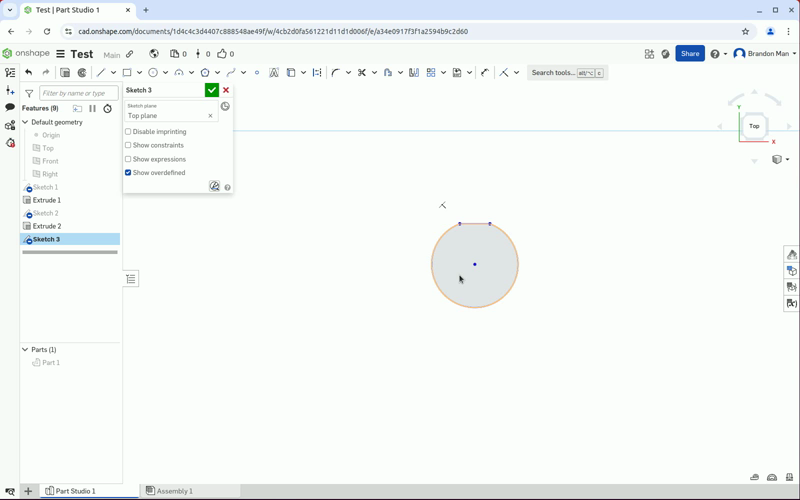
scroll(-6)
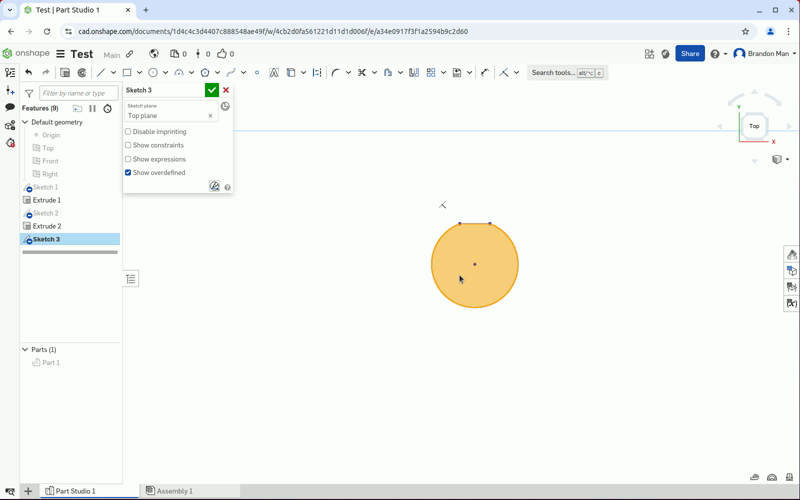
scroll(-6)
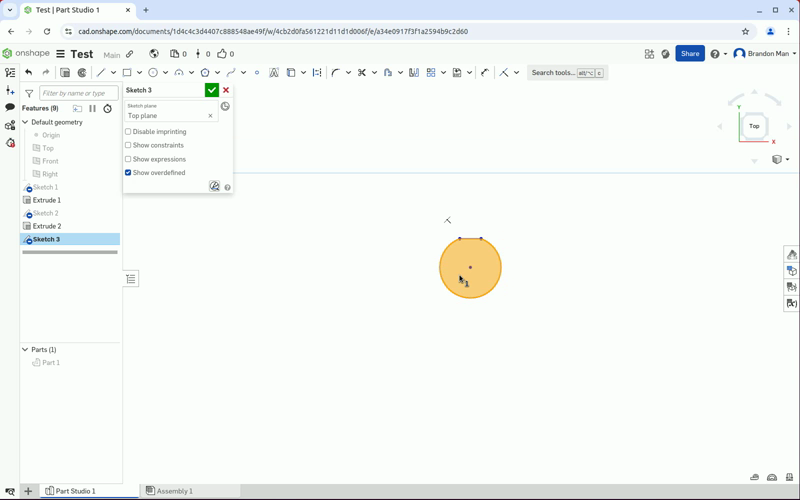
scroll(-6)
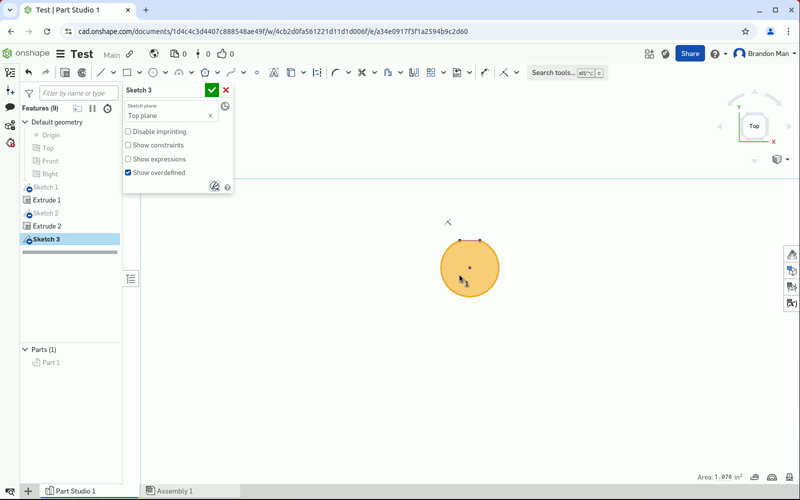
scroll(-6)
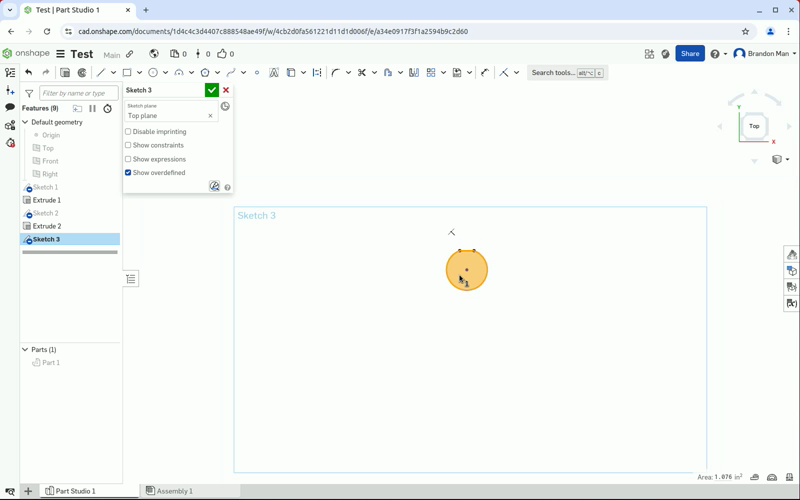
scroll(-6)
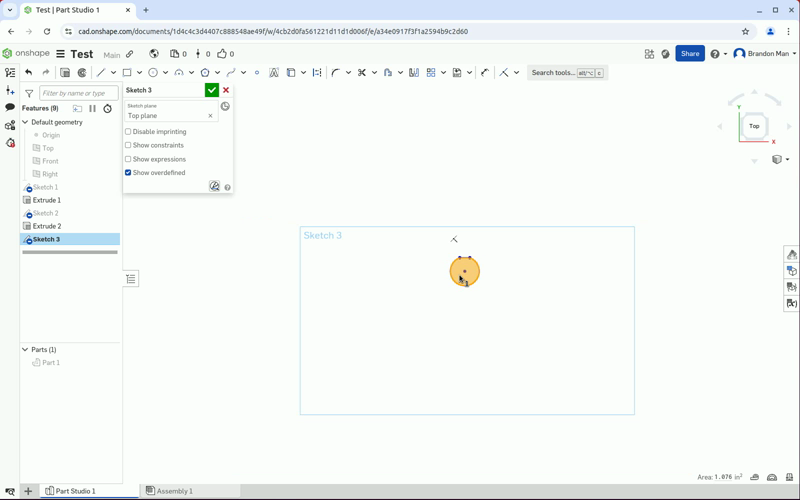
scroll(-6)
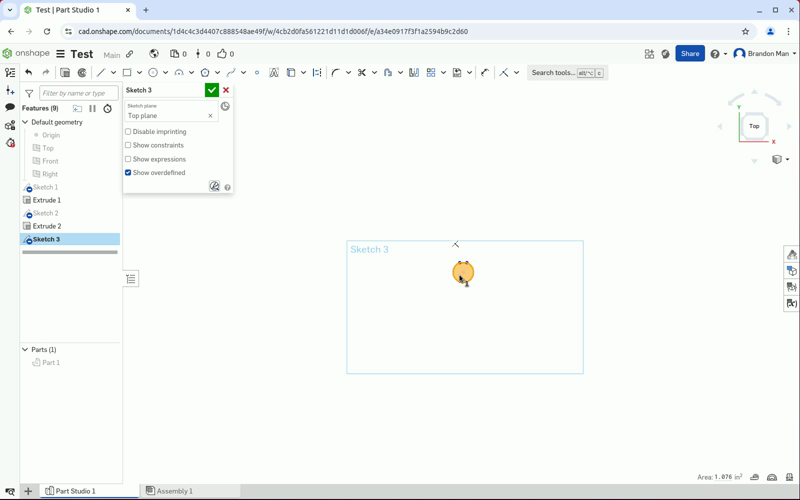
scroll(-6)
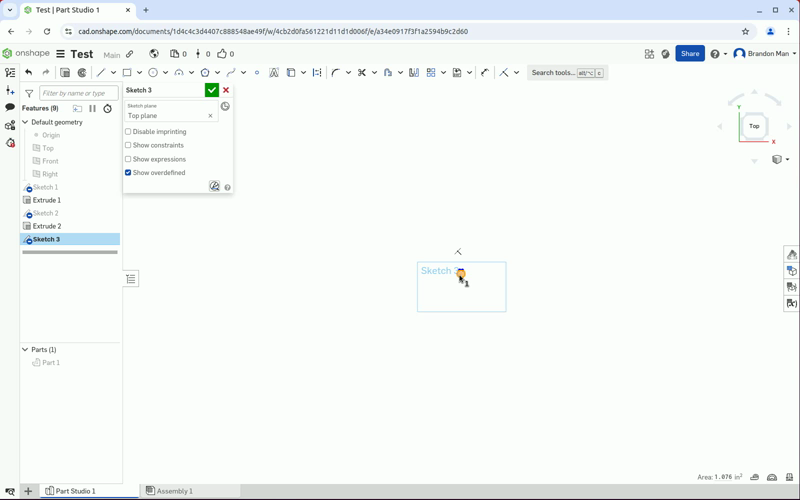
mouse_move(73, 352)
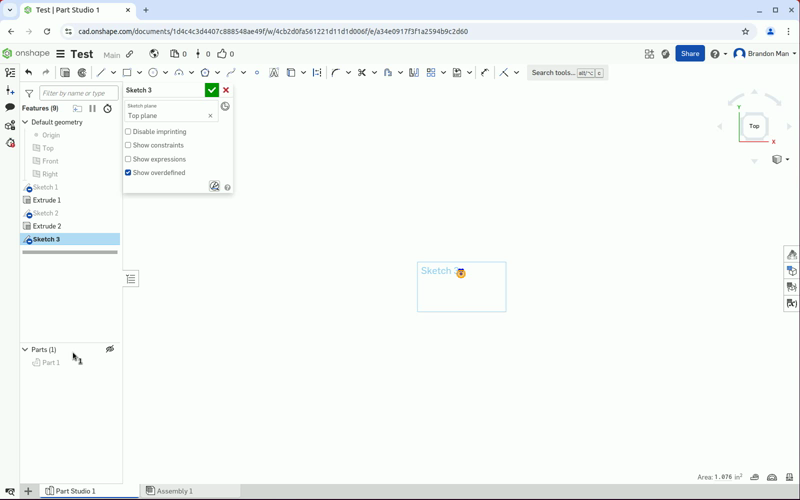
key(shift+y)
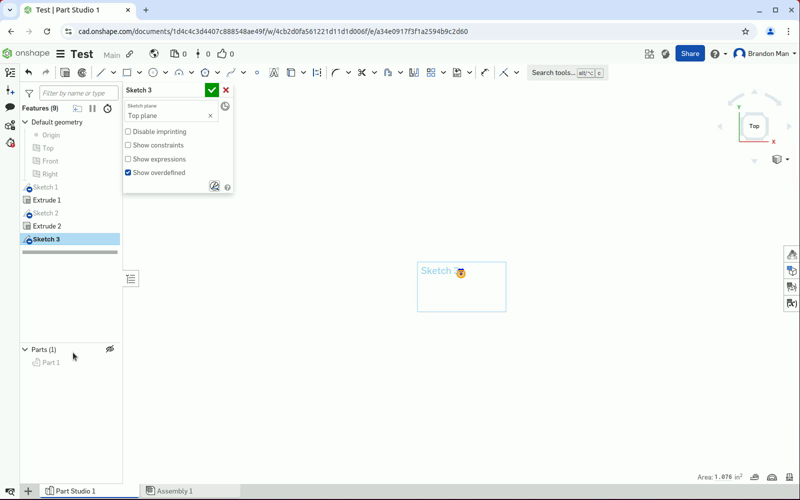
key(shift+e)
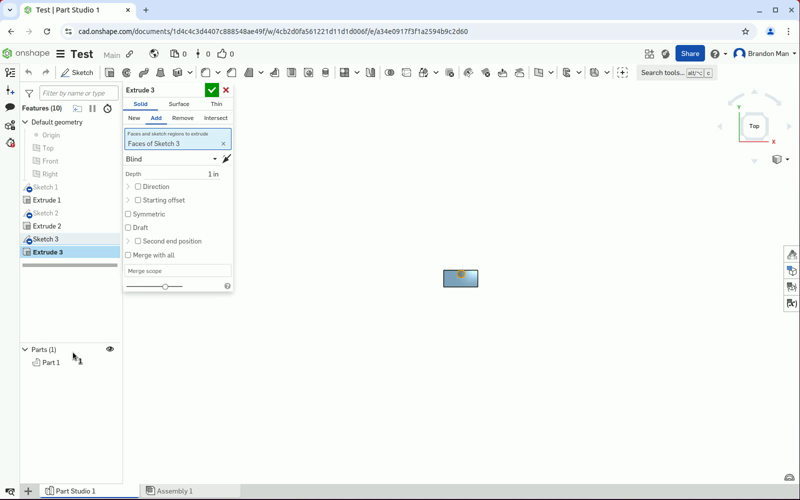
mouse_move(143, 106)
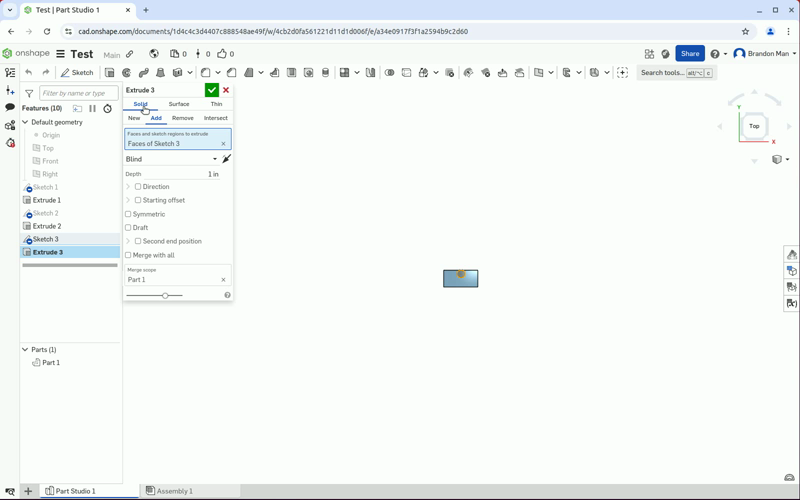
click(143, 106)
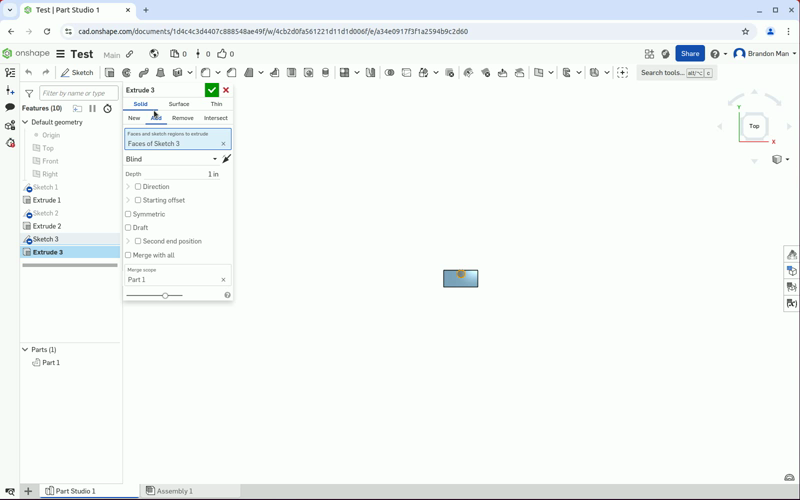
mouse_move(186, 120)
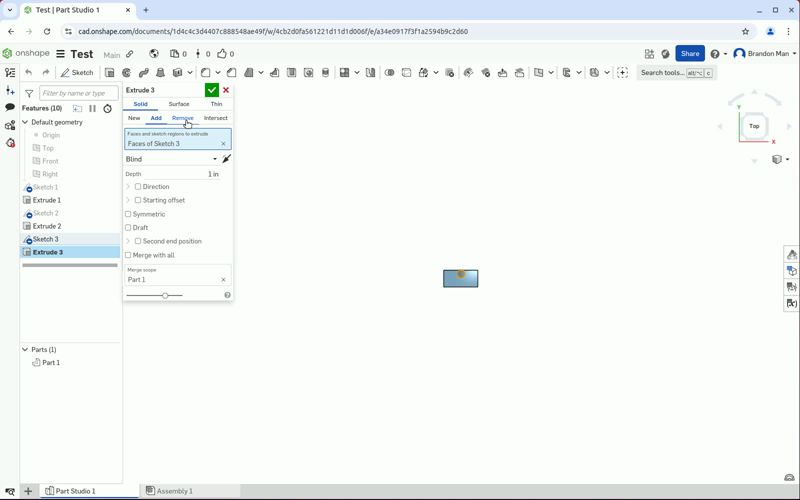
click(186, 120)
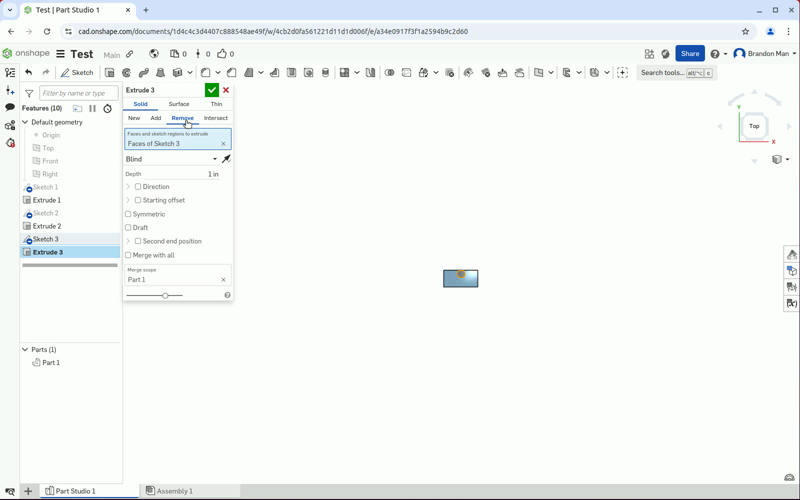
key(tab, 4)
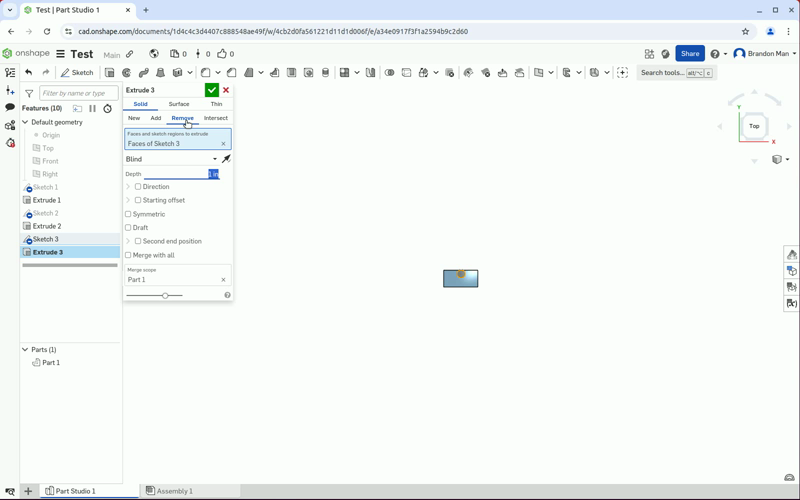
text(30.811)
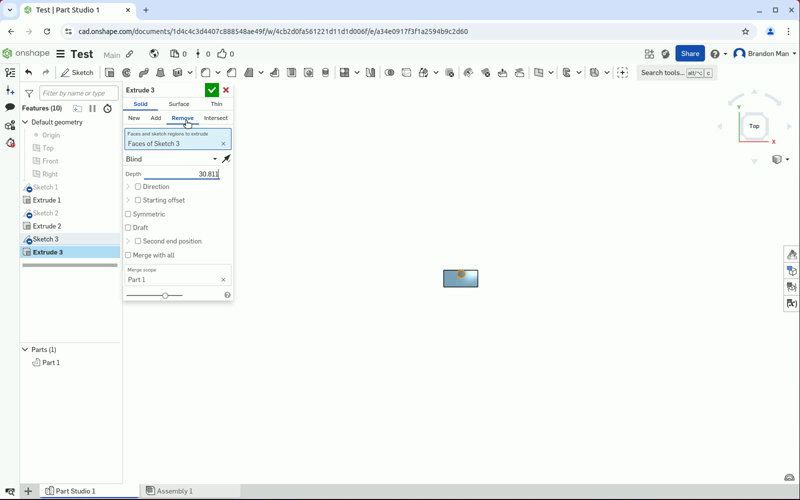
key(tab, 6)
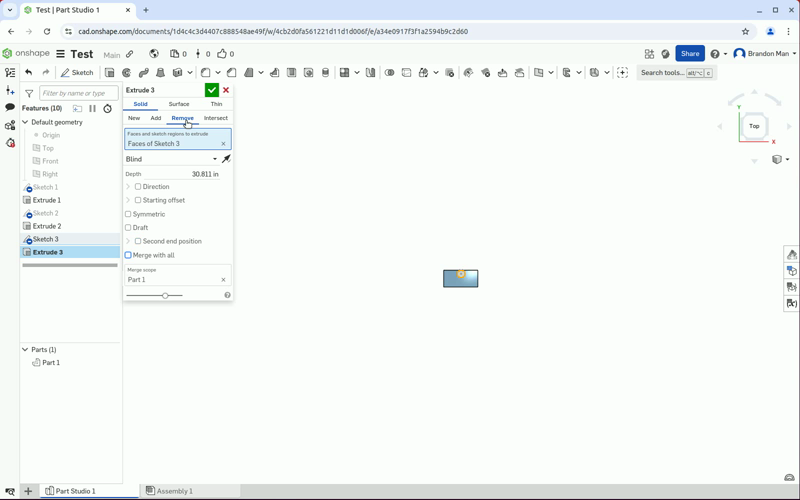
key(space)
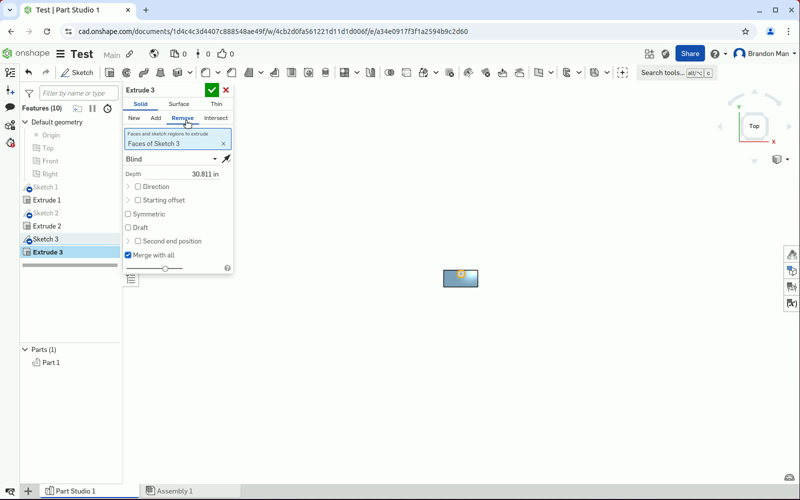
key(enter)
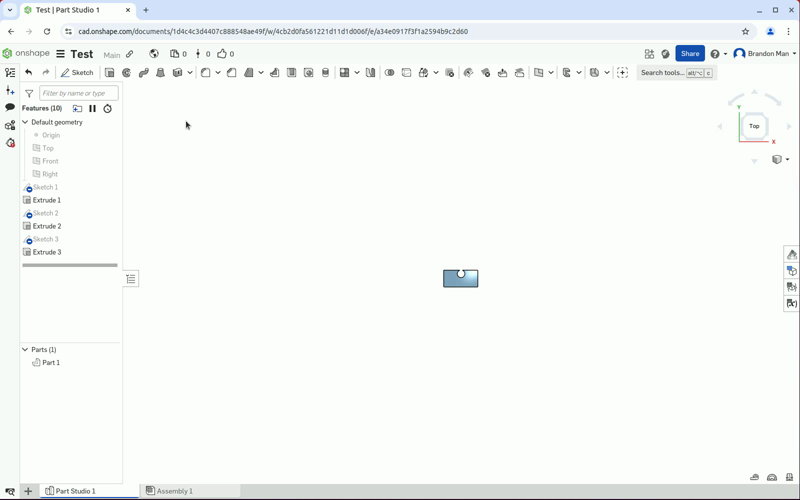
key(shift+h)
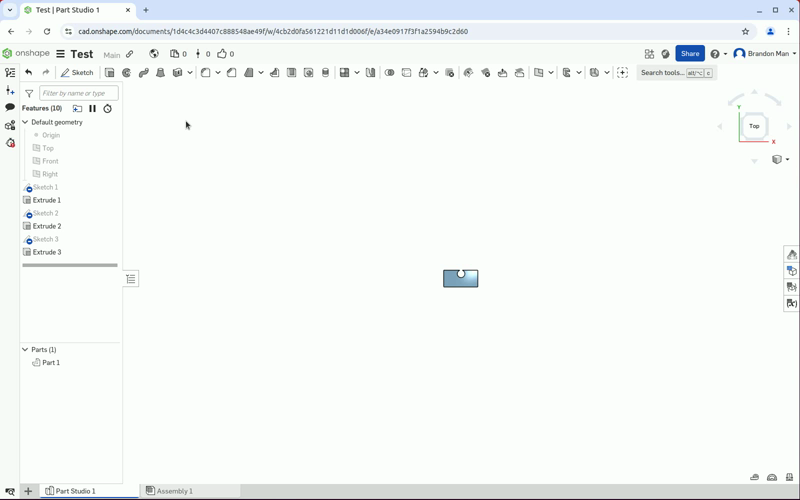
key(shift+h)
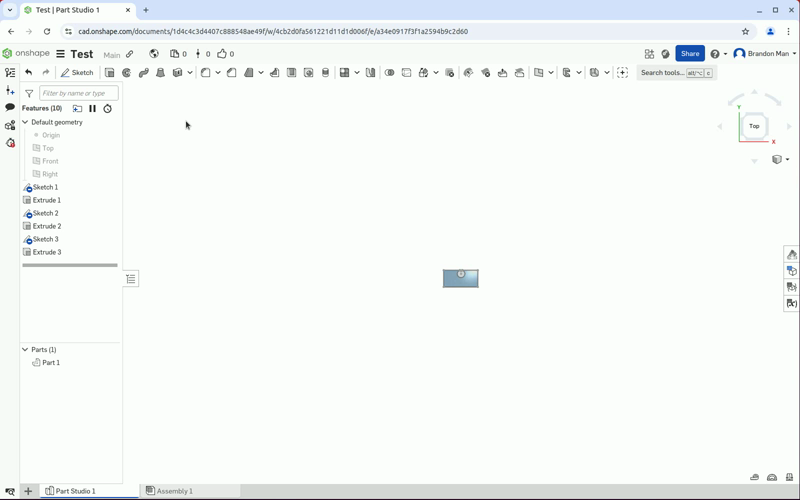
key(shift+7)
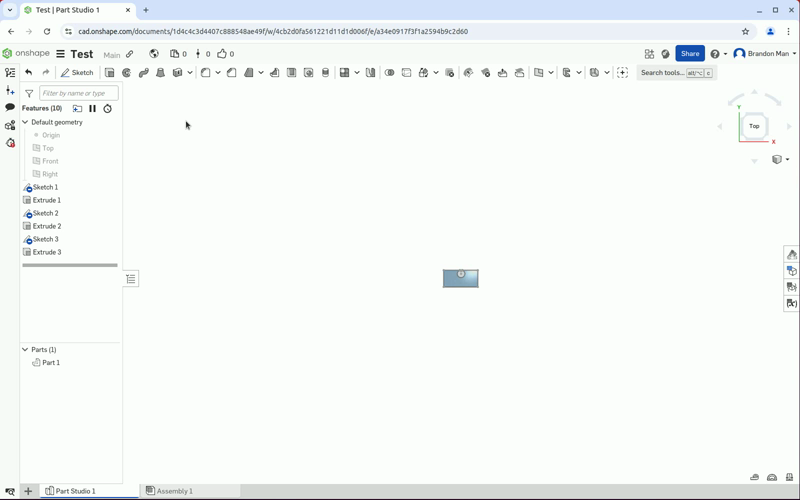
key(up, 3)
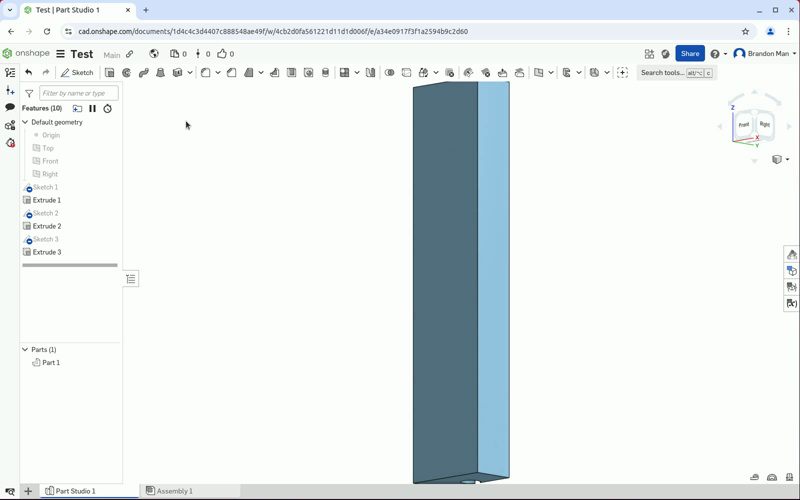
key(left, 3)
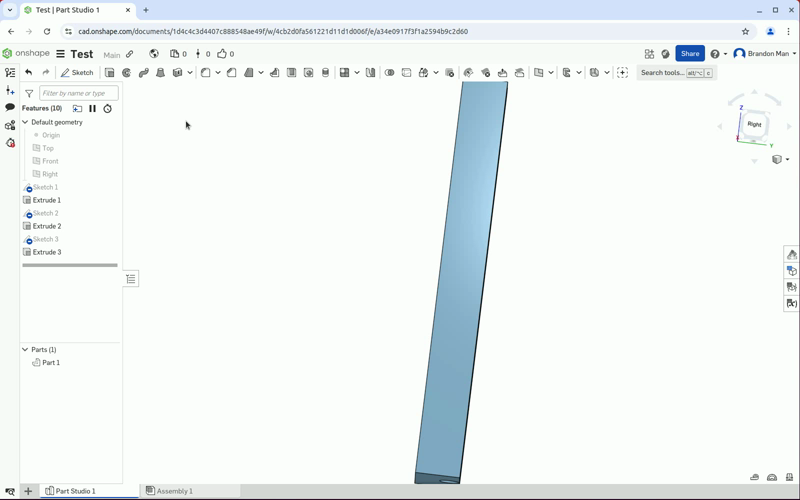
key(right, 3)
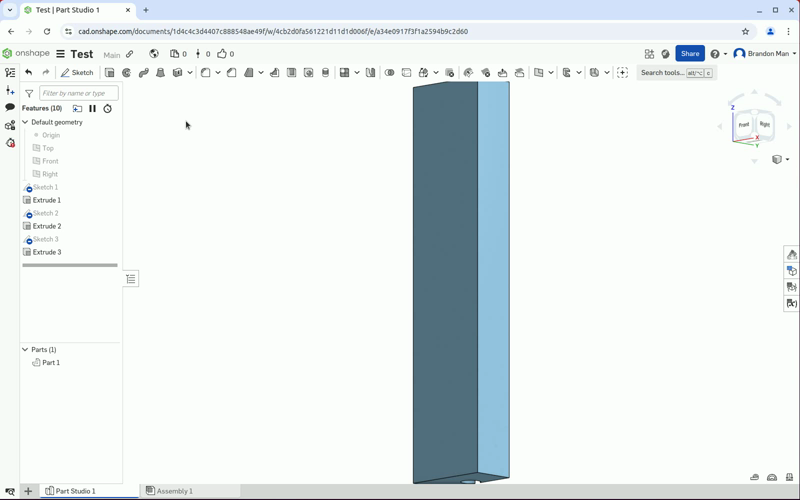
key(down, 3)
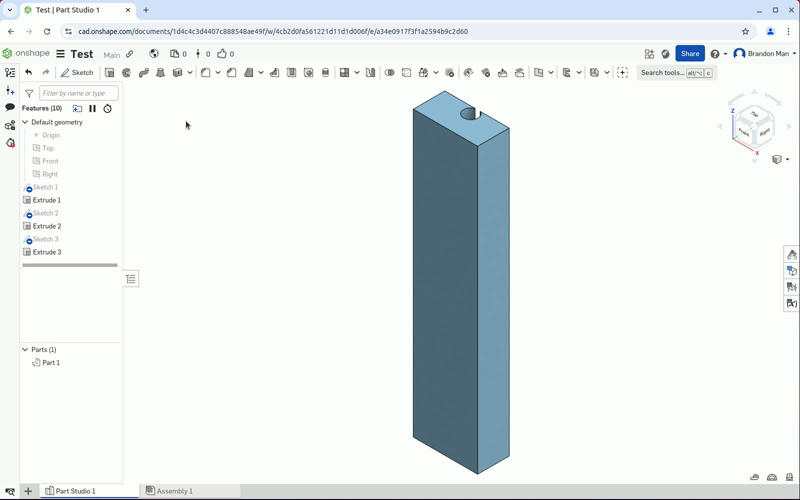
mouse_move(73, 189)
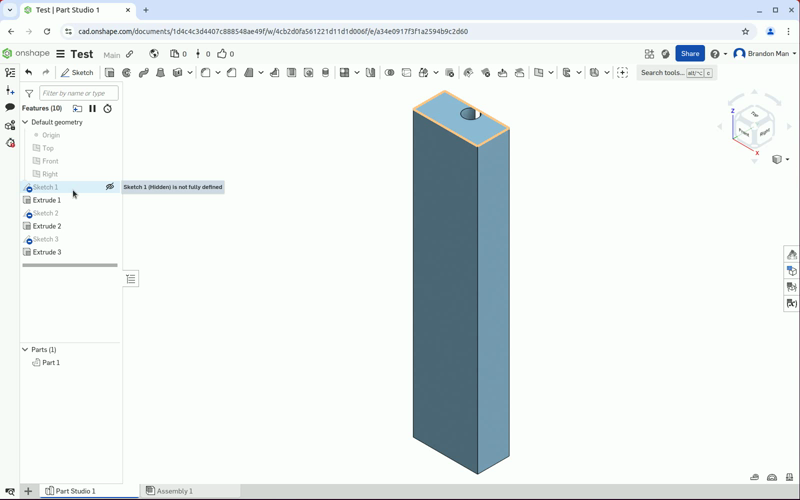
click(73, 189)